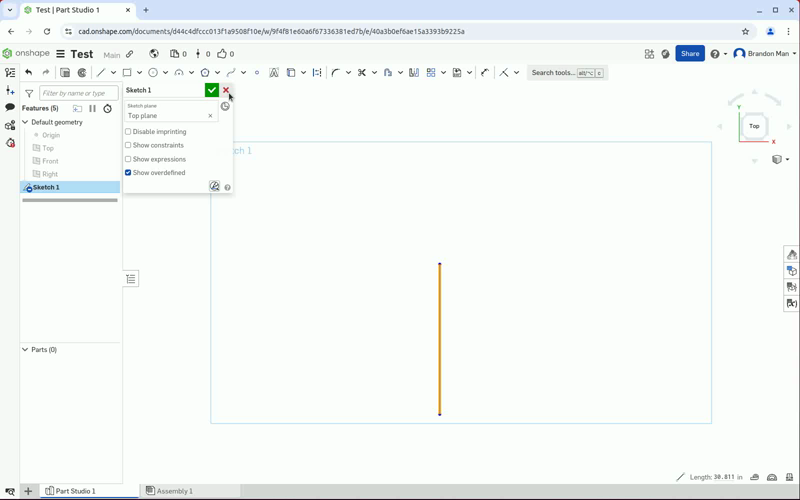
key(shift+h)
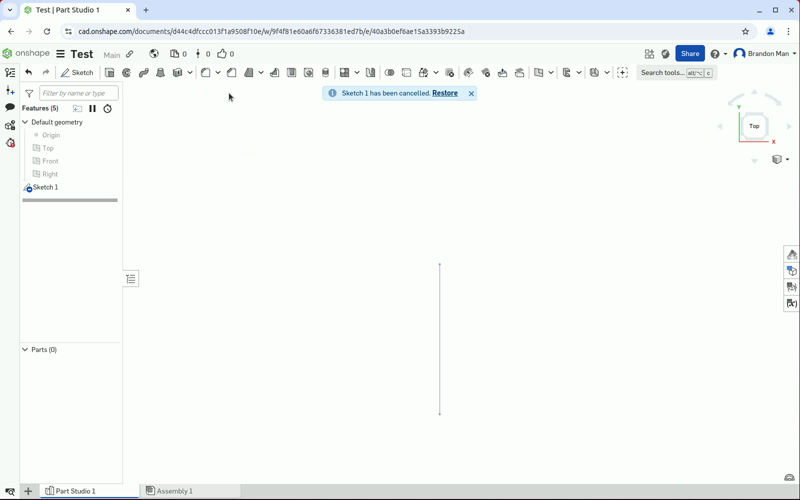
key(shift+s)
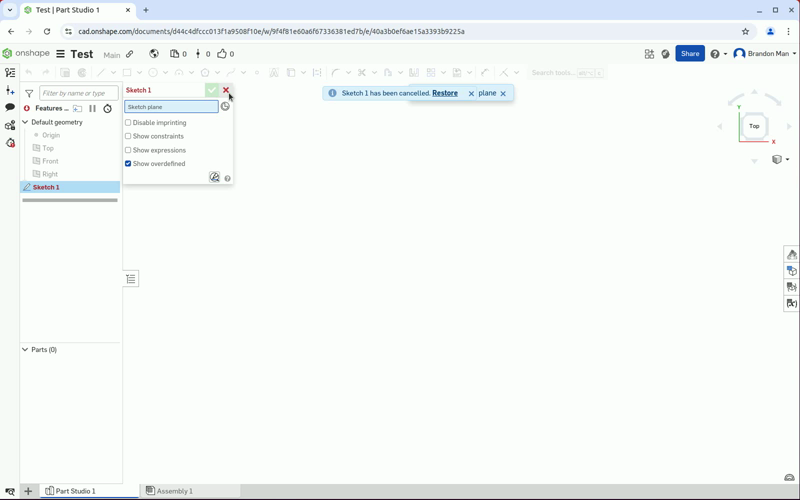
mouse_move(73, 150)
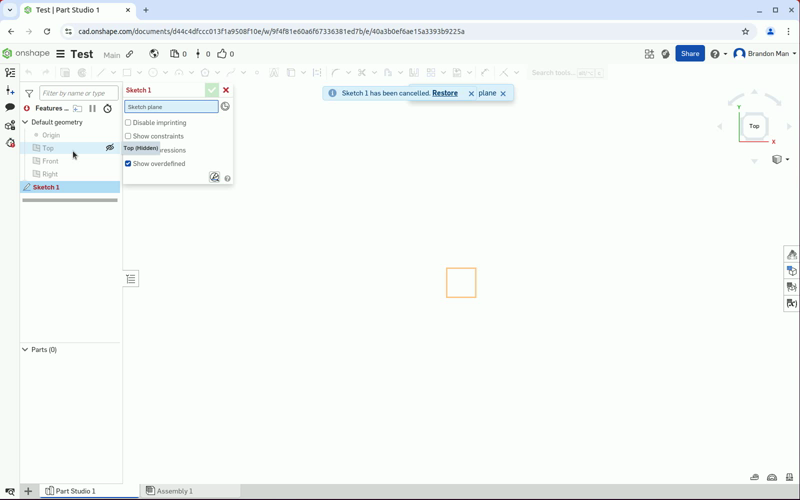
click(73, 150)
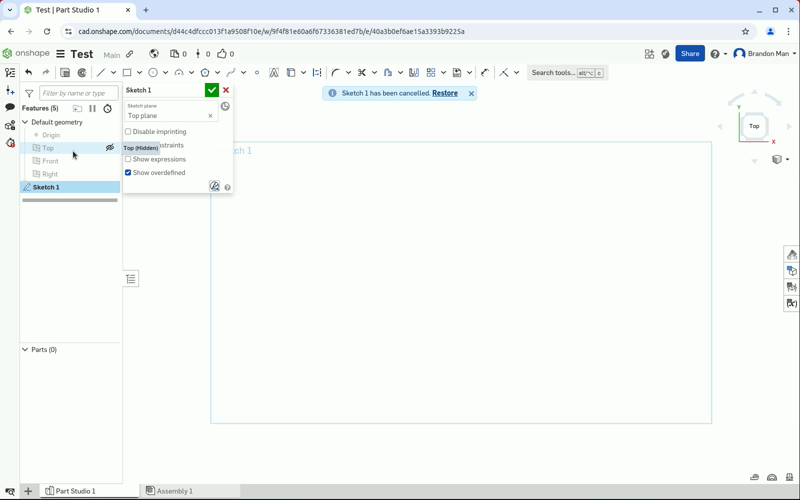
mouse_move(73, 352)
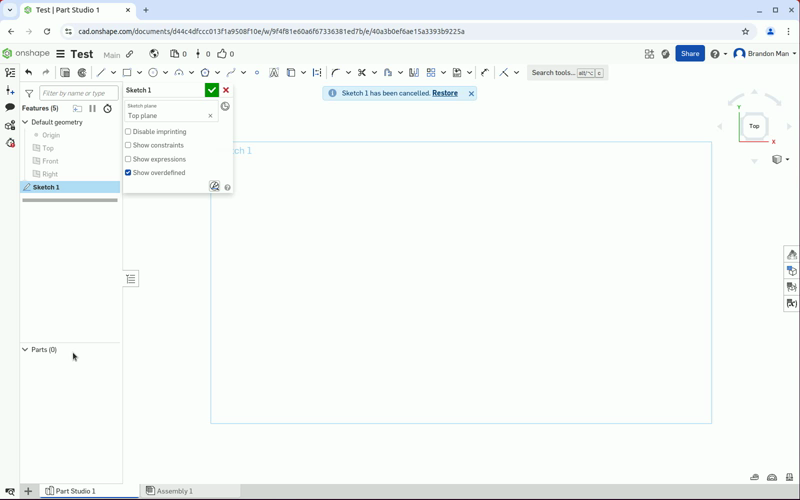
key(y)
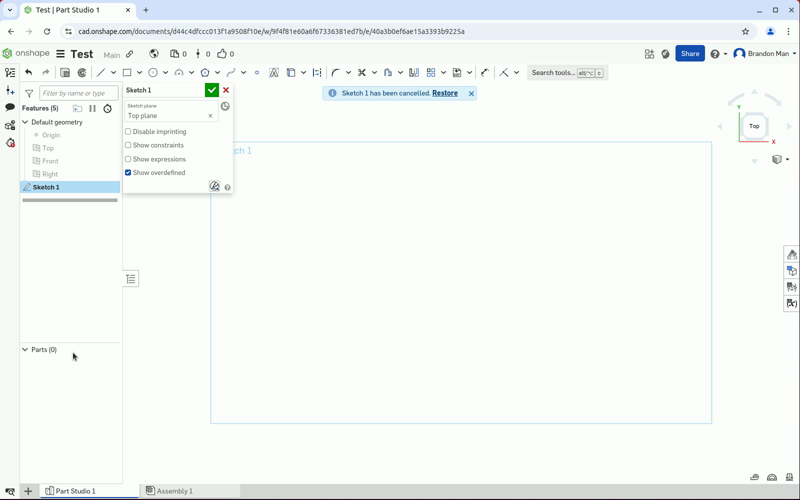
key(l)
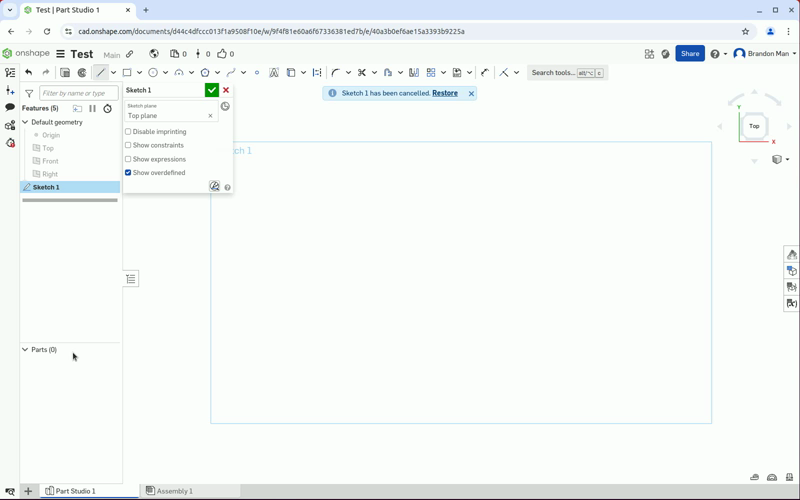
key_down(shift)
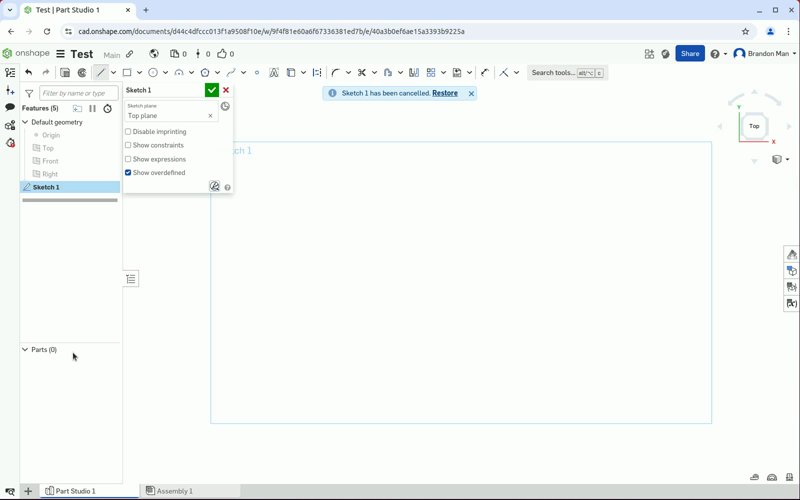
mouse_move(460, 288)
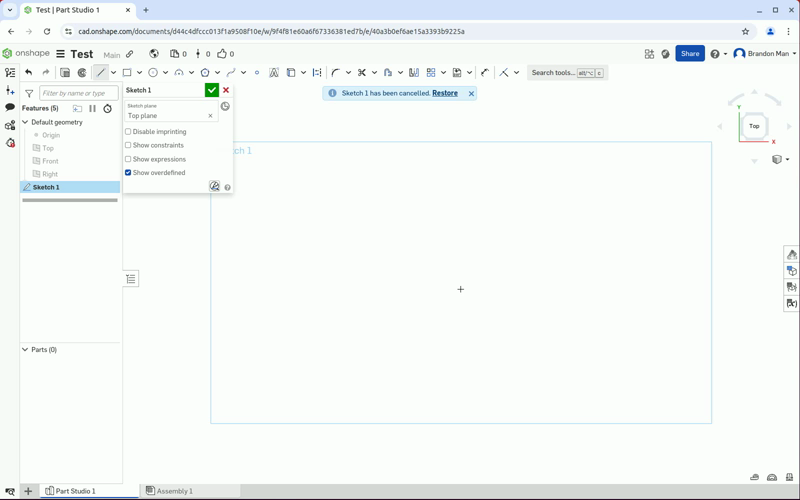
click(460, 288)
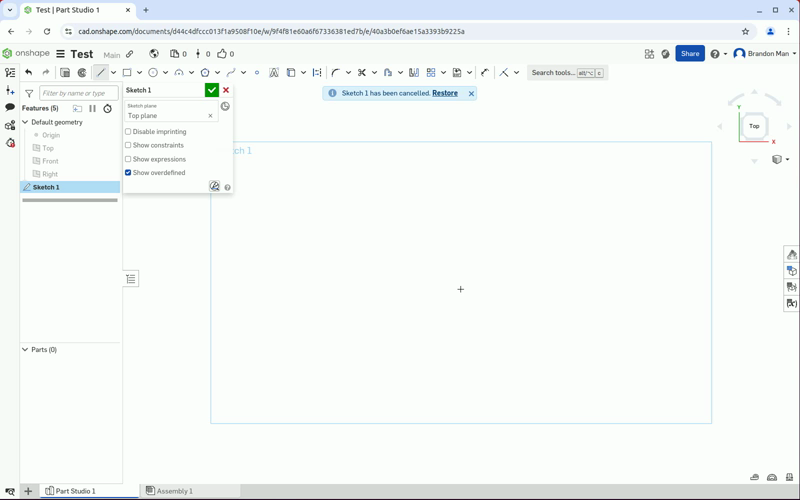
key_up(shift)
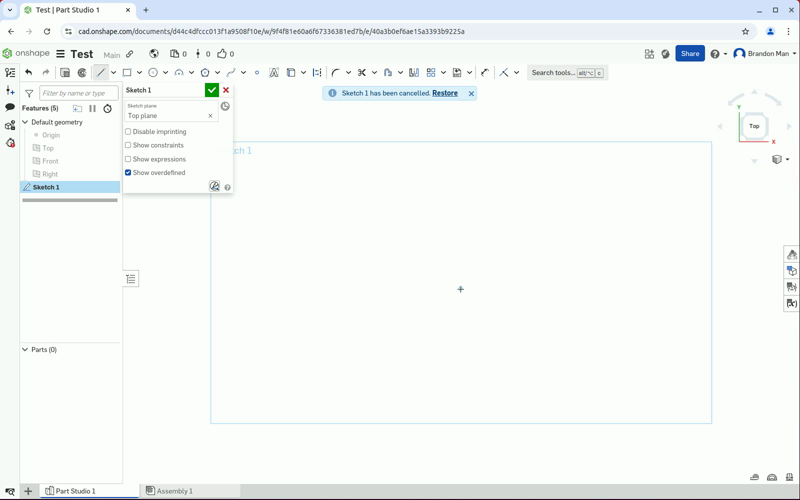
key_down(shift)
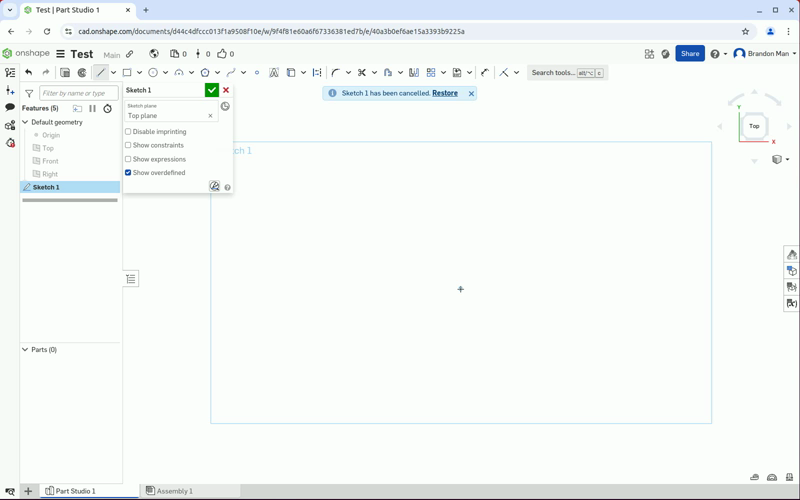
mouse_move(490, 288)
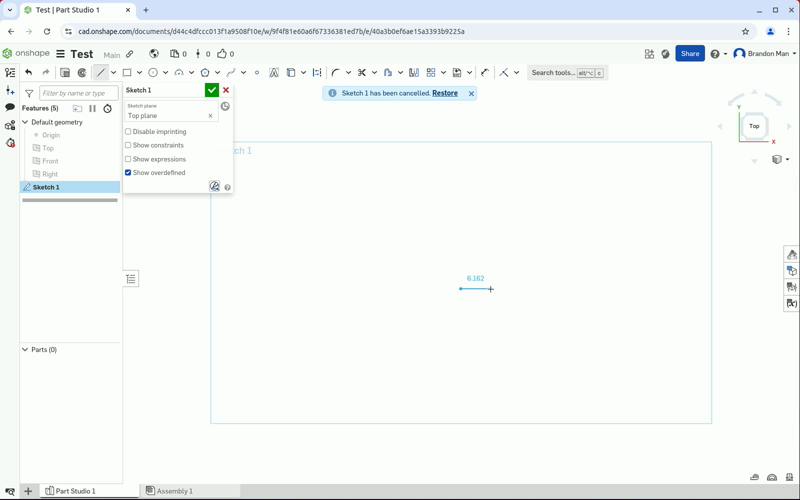
mouse_move(471, 288)
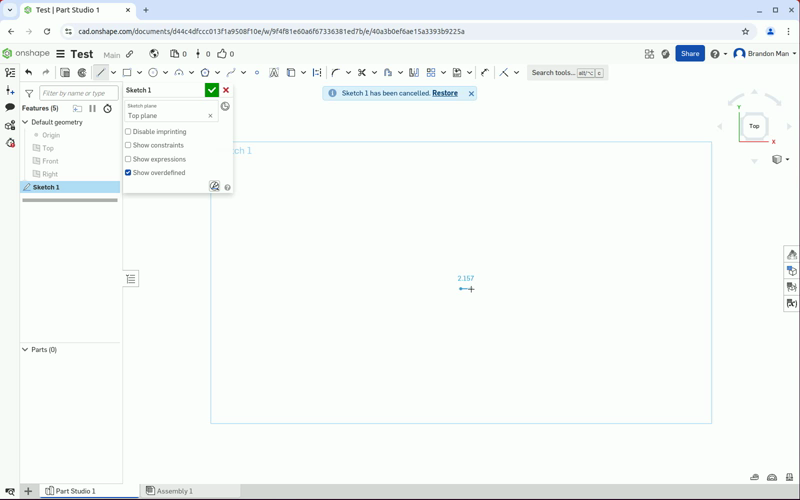
click(471, 288)
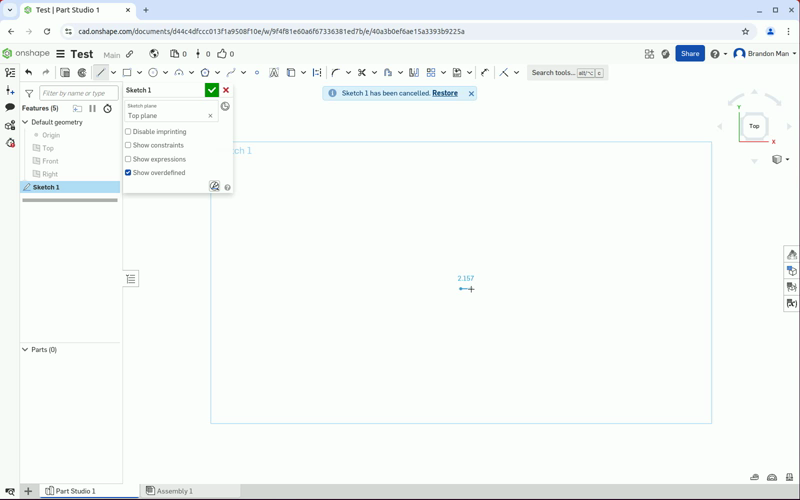
key_up(shift)
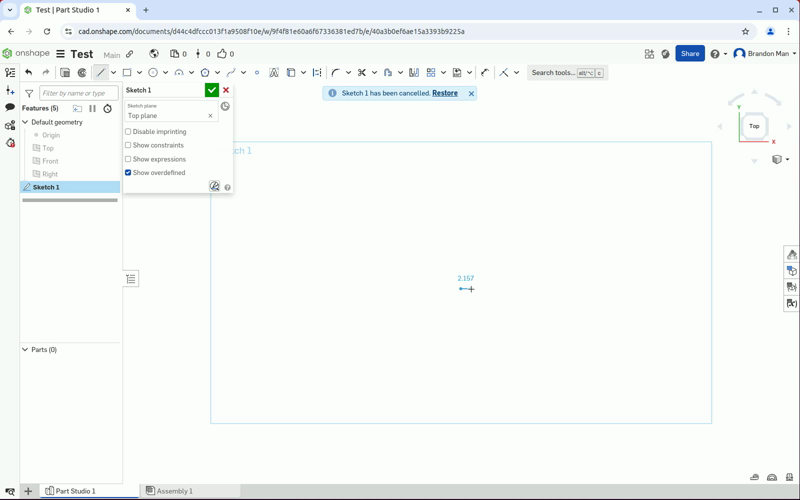
key_down(shift)
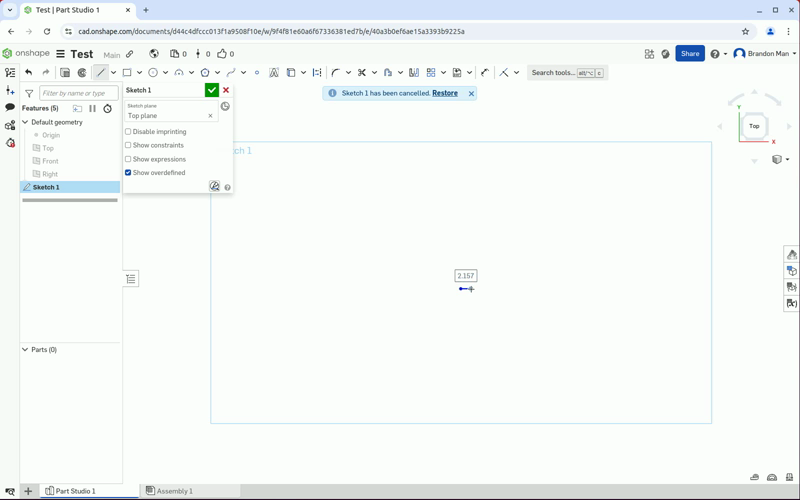
mouse_move(501, 288)
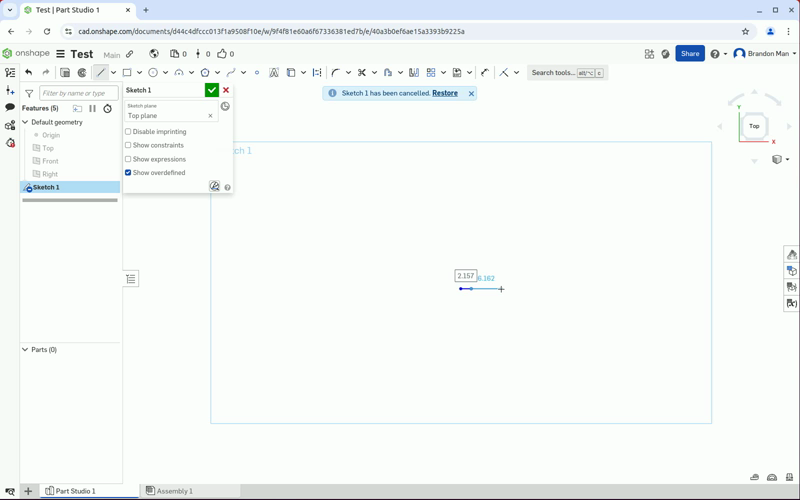
mouse_move(471, 282)
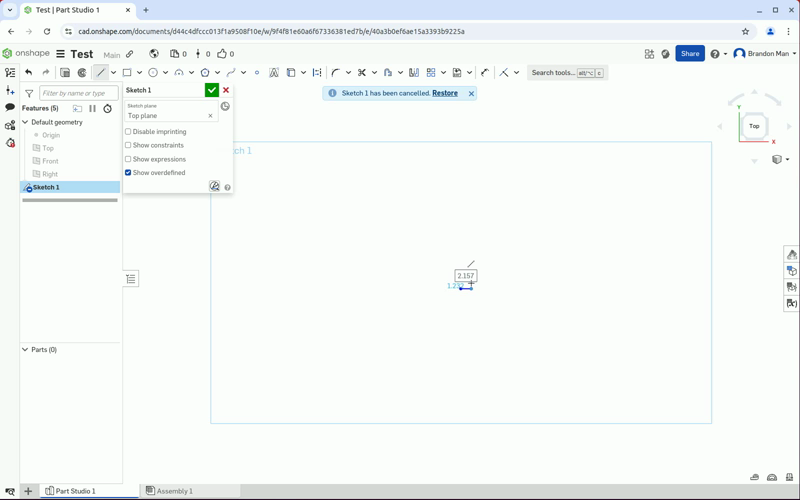
scroll(6)
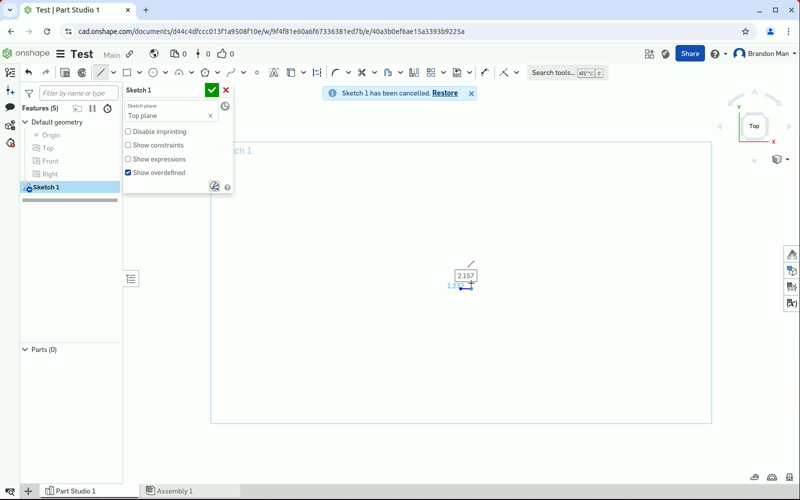
scroll(6)
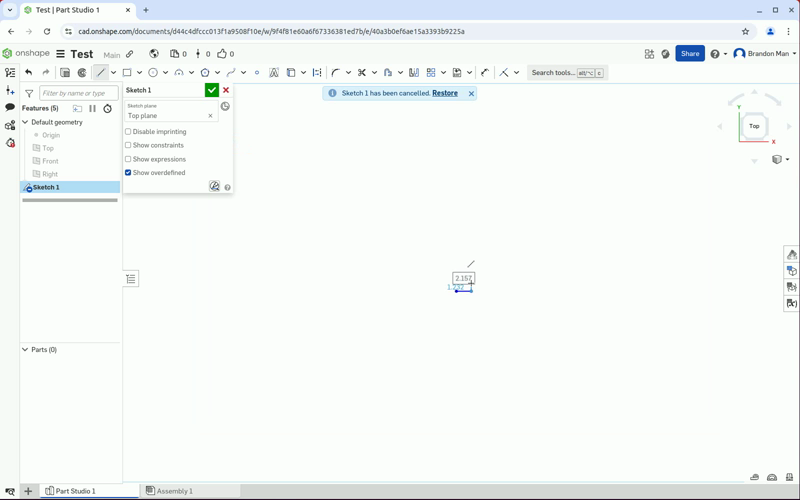
scroll(6)
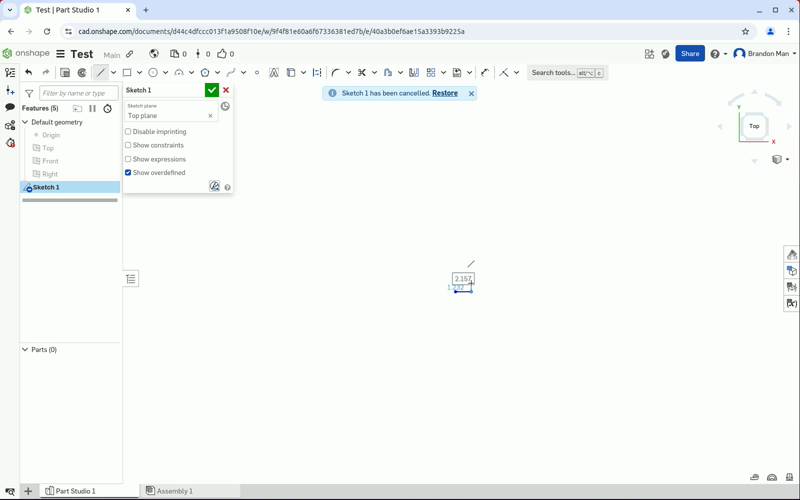
scroll(6)
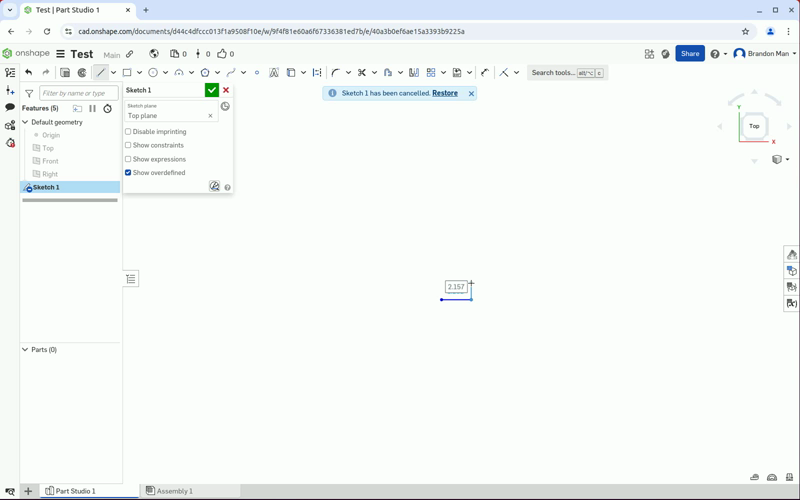
scroll(6)
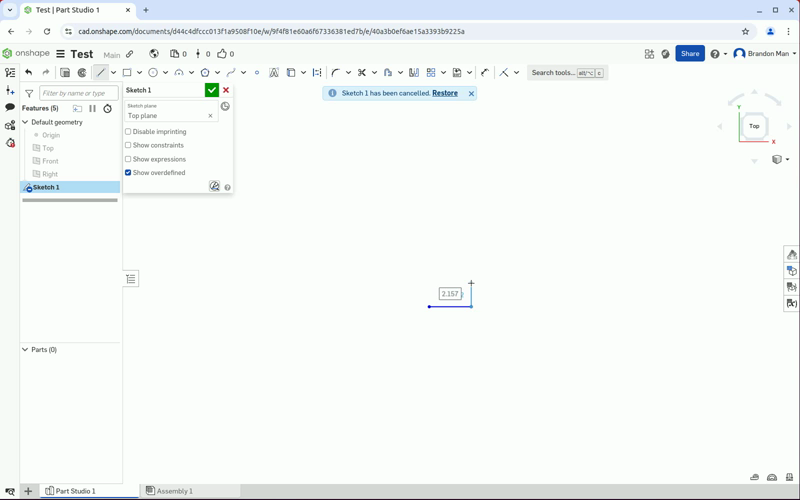
scroll(6)
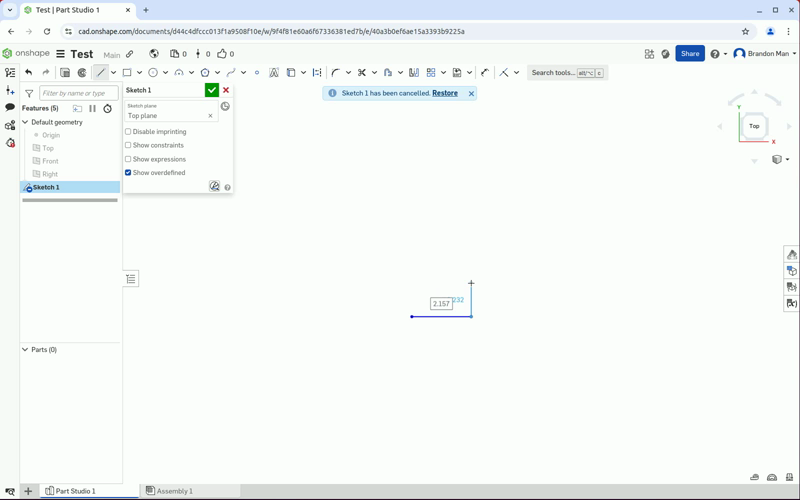
scroll(6)
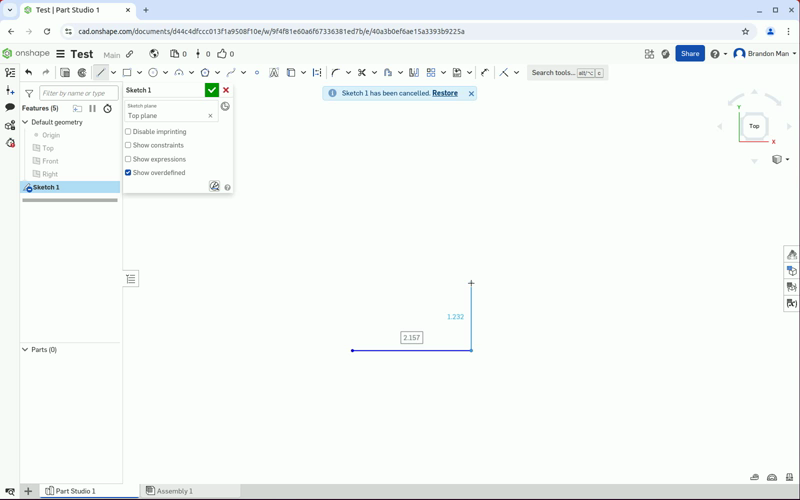
click(471, 282)
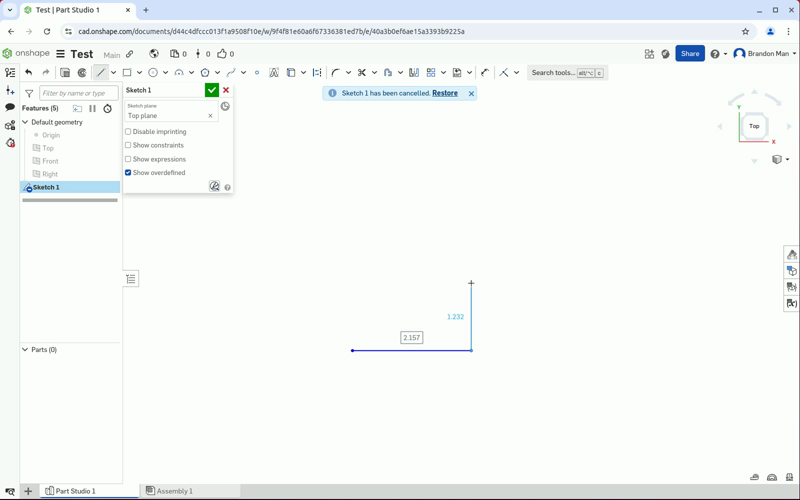
scroll(-6)
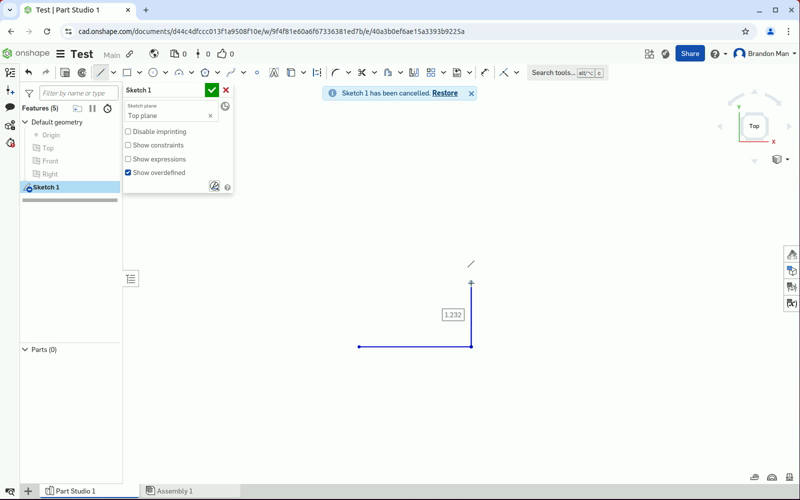
scroll(-6)
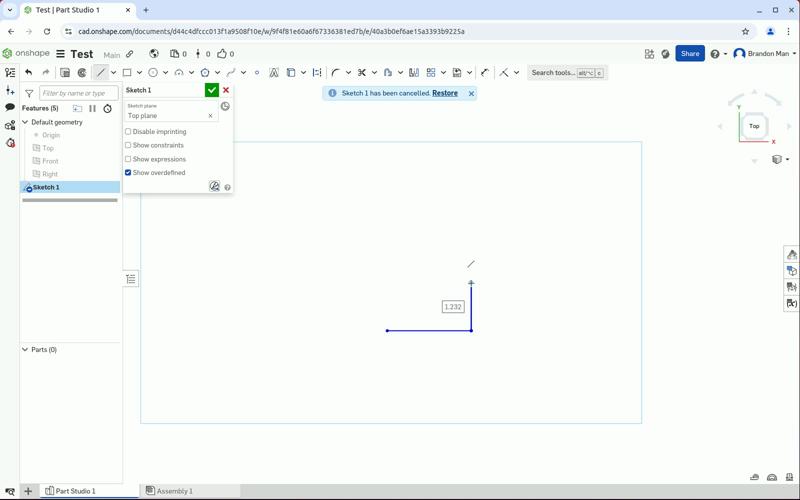
scroll(-6)
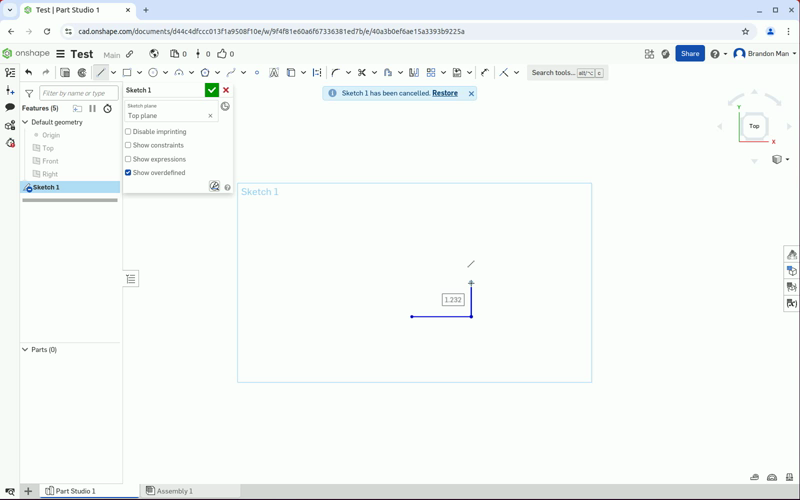
scroll(-6)
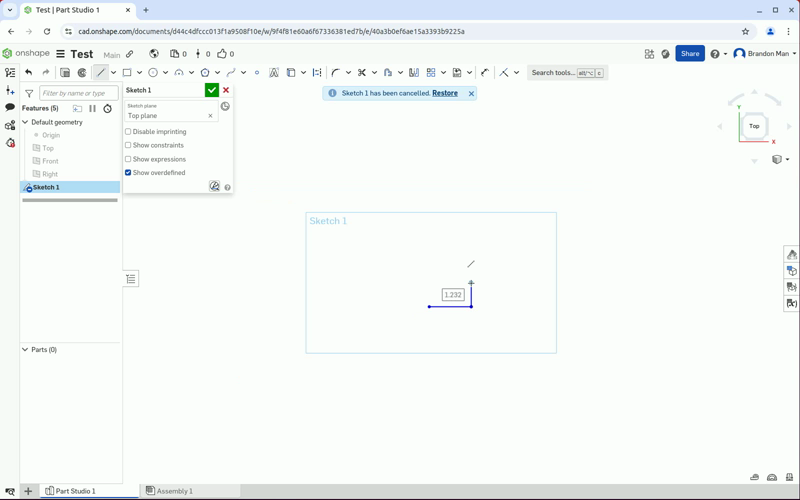
scroll(-6)
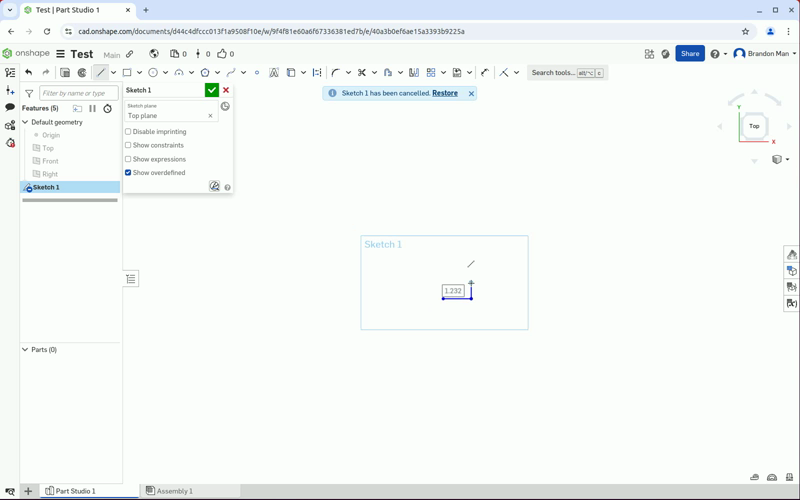
scroll(-6)
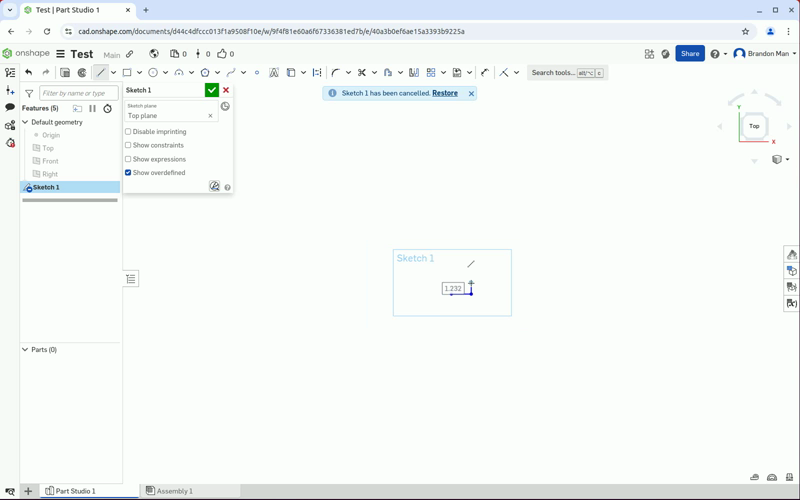
scroll(-6)
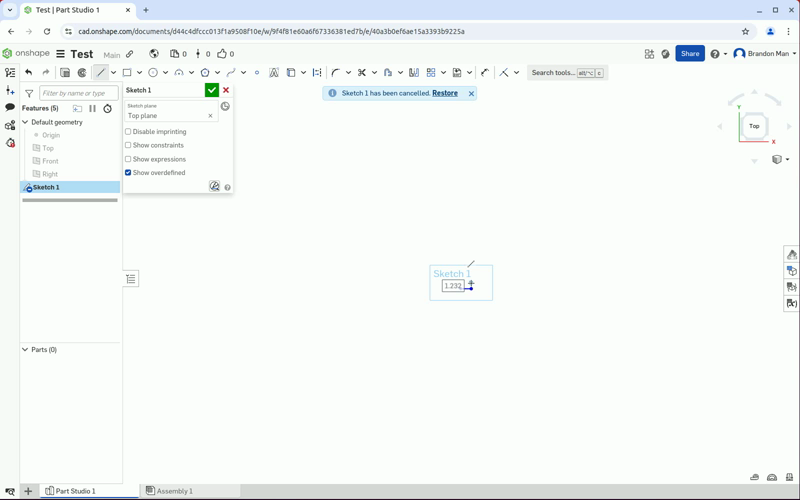
key_up(shift)
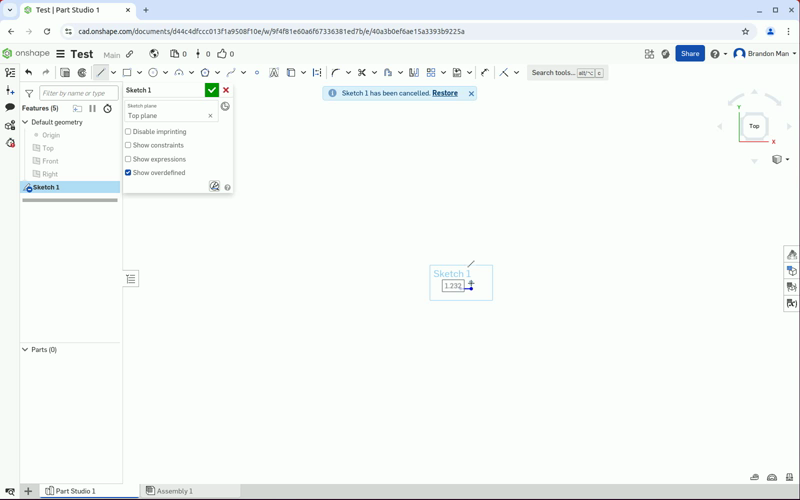
key_down(shift)
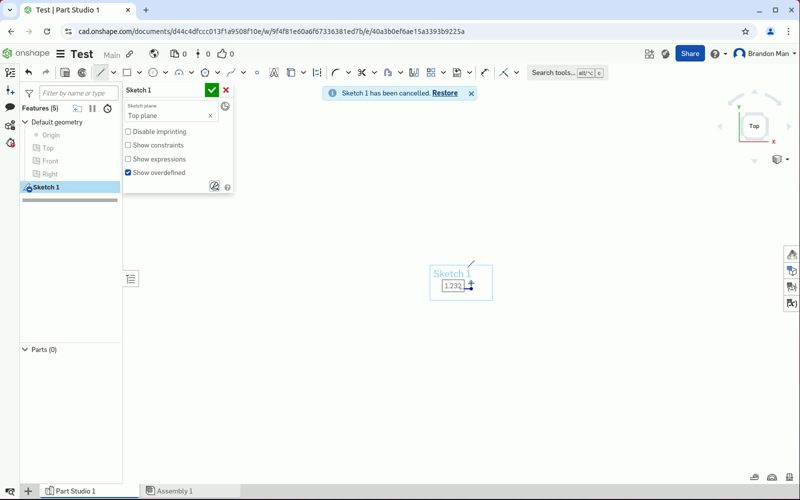
mouse_move(501, 282)
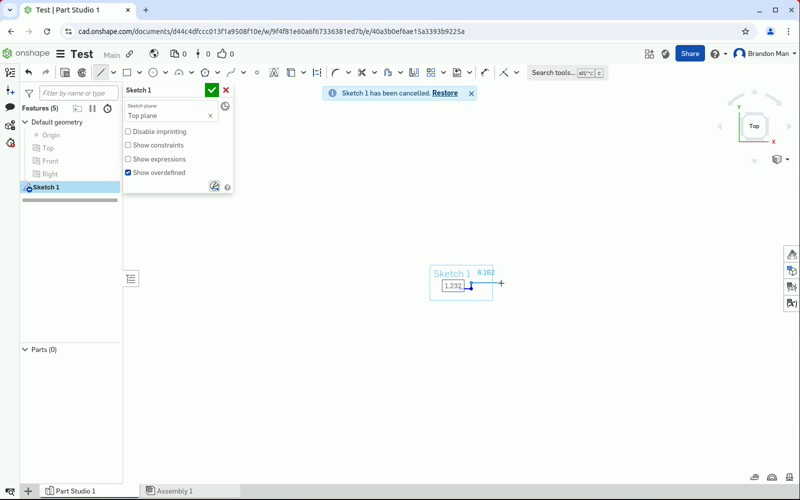
mouse_move(464, 282)
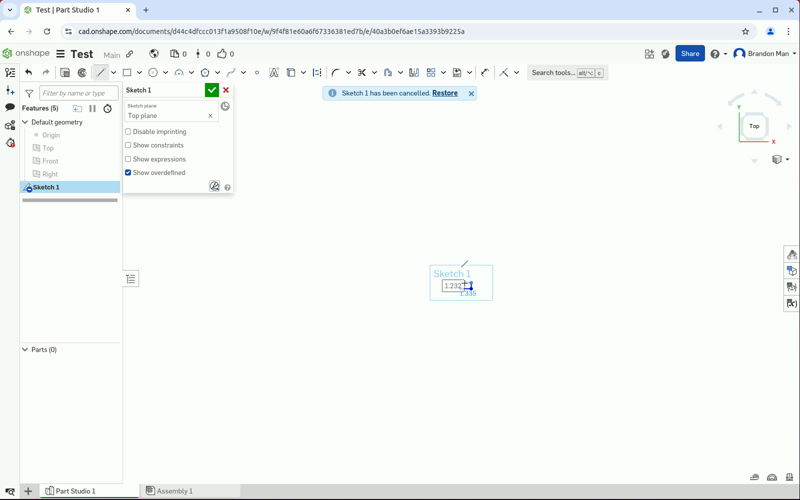
scroll(6)
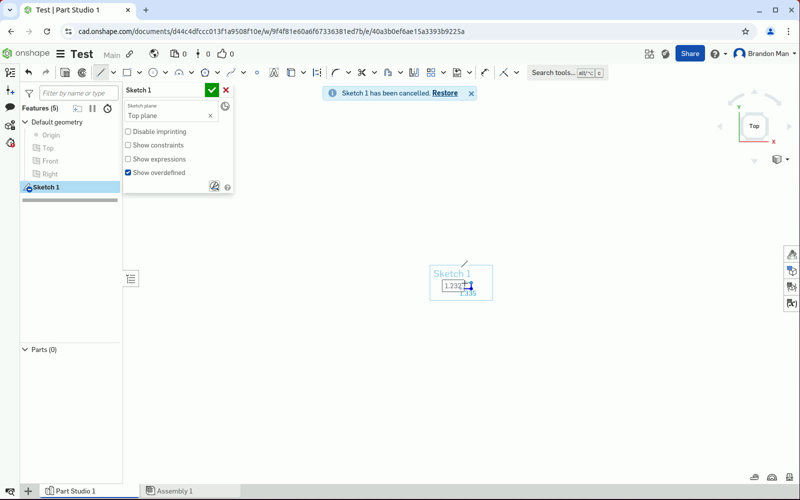
scroll(6)
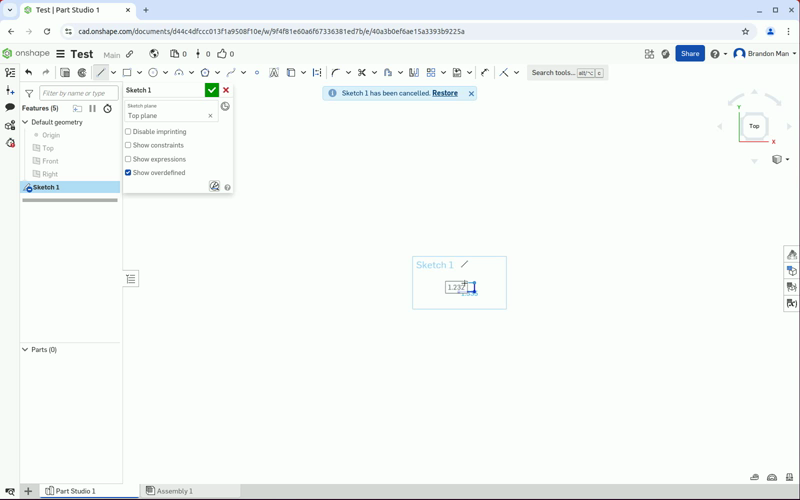
scroll(6)
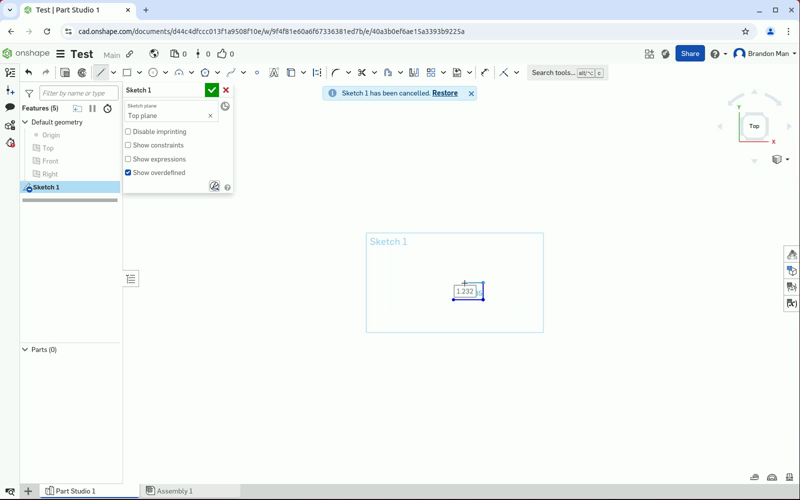
scroll(6)
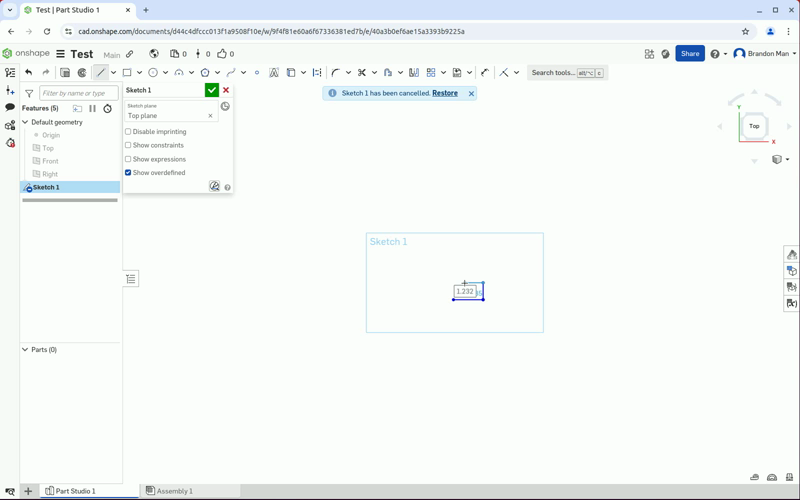
scroll(6)
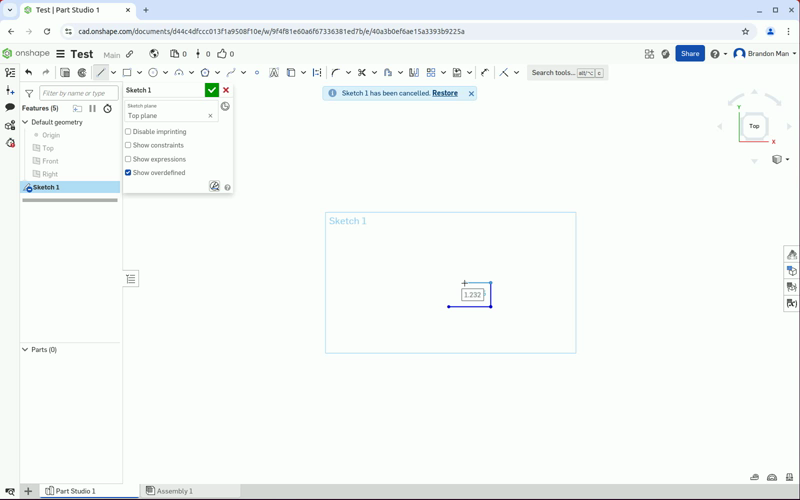
scroll(6)
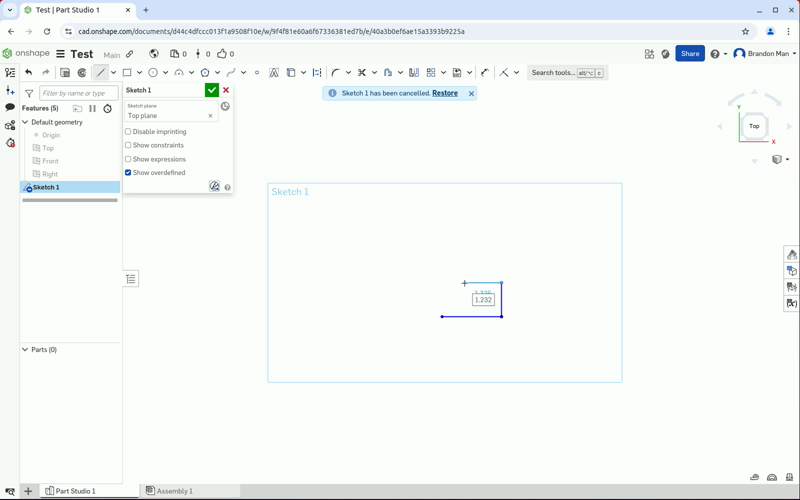
scroll(6)
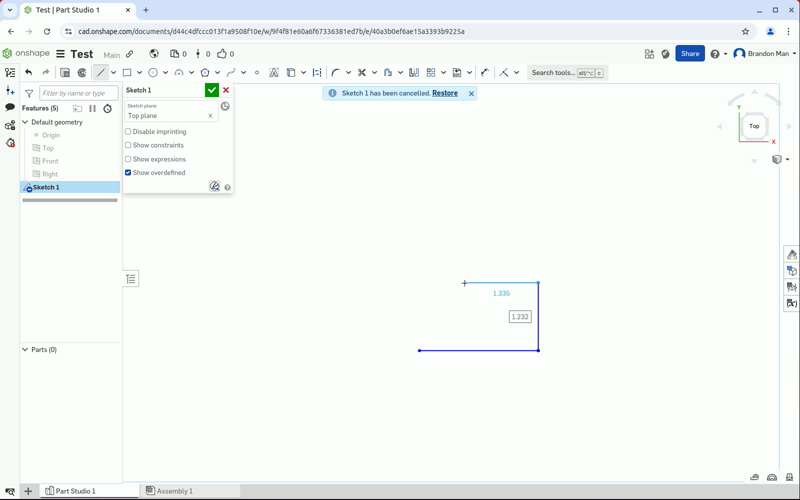
click(464, 282)
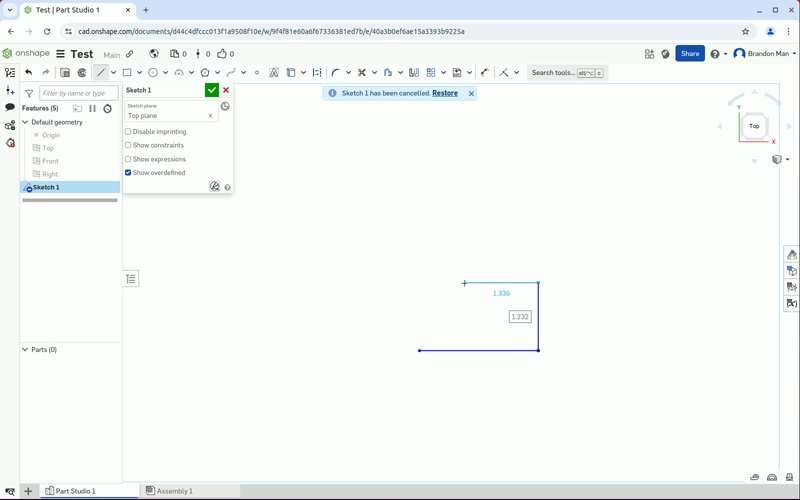
scroll(-6)
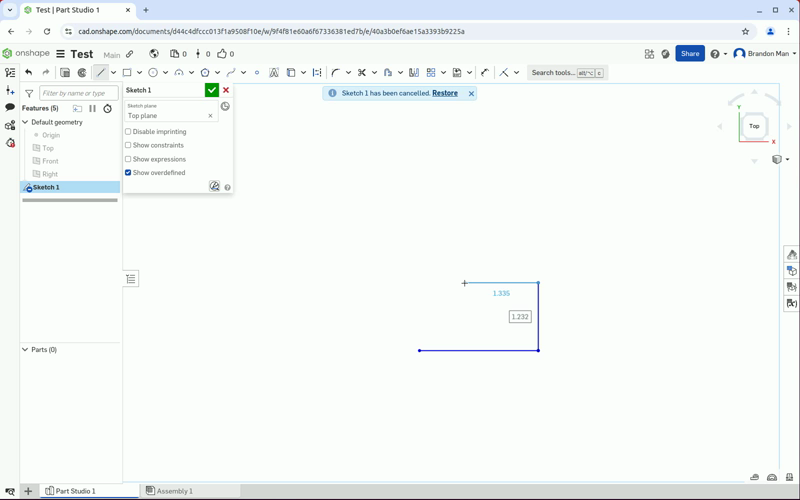
scroll(-6)
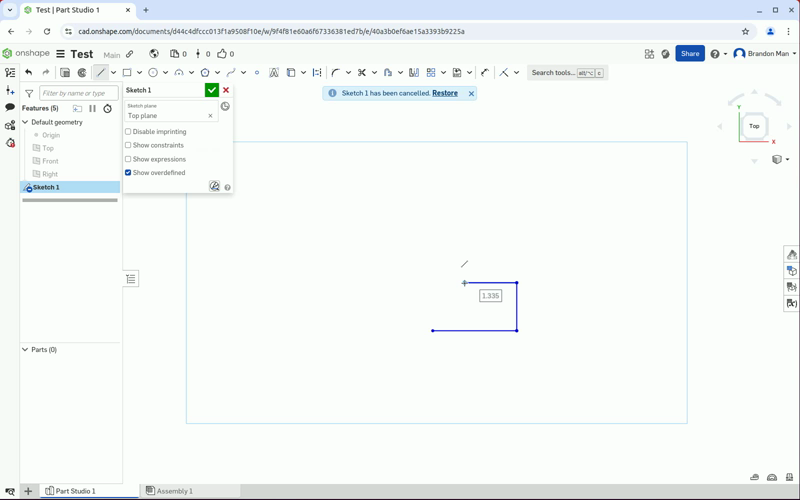
scroll(-6)
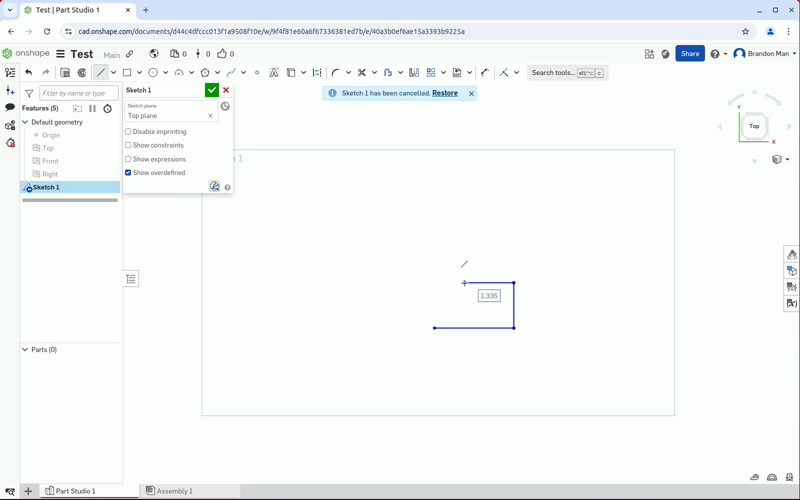
scroll(-6)
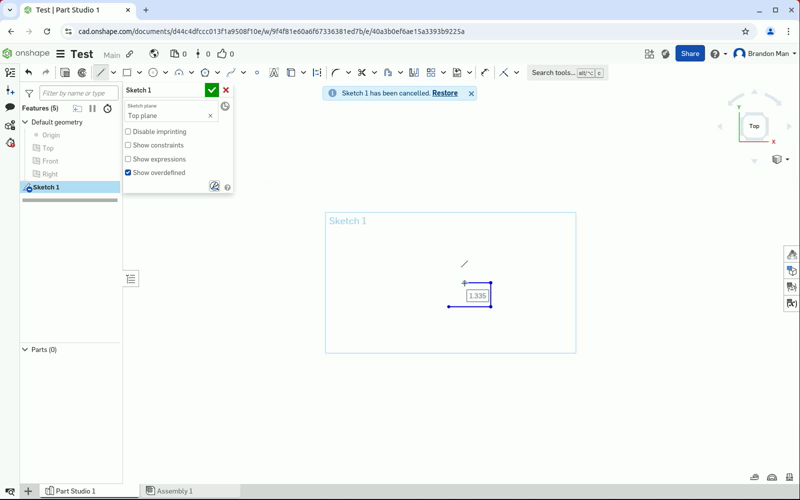
scroll(-6)
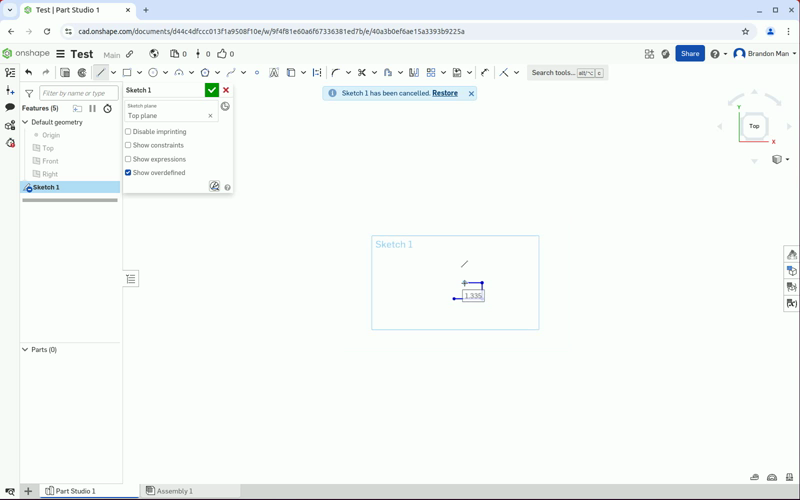
scroll(-6)
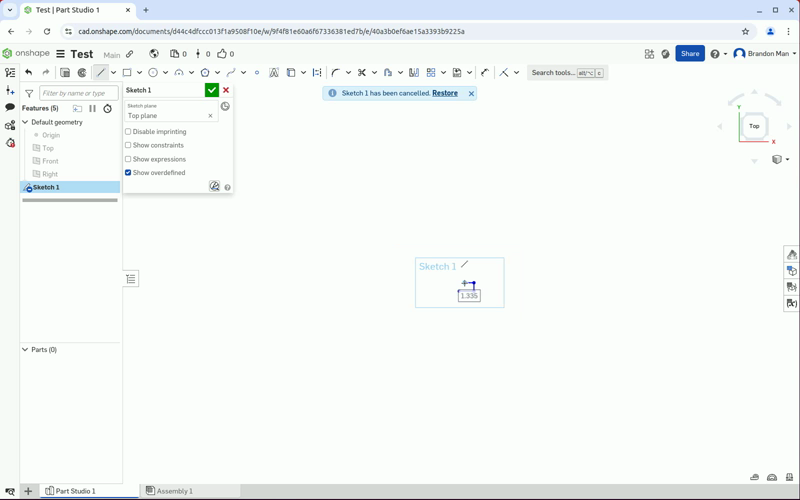
scroll(-6)
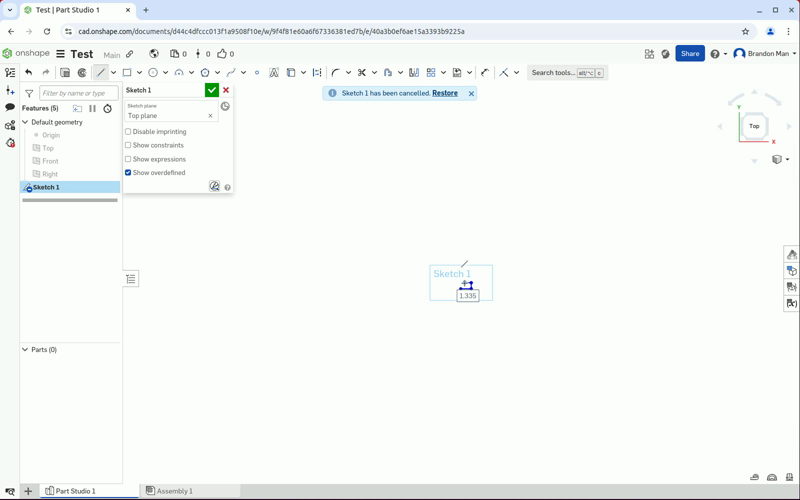
key_up(shift)
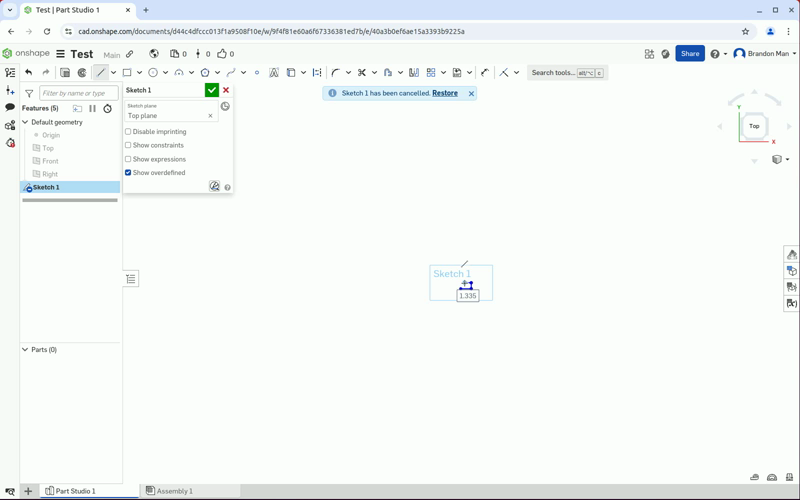
mouse_move(495, 282)
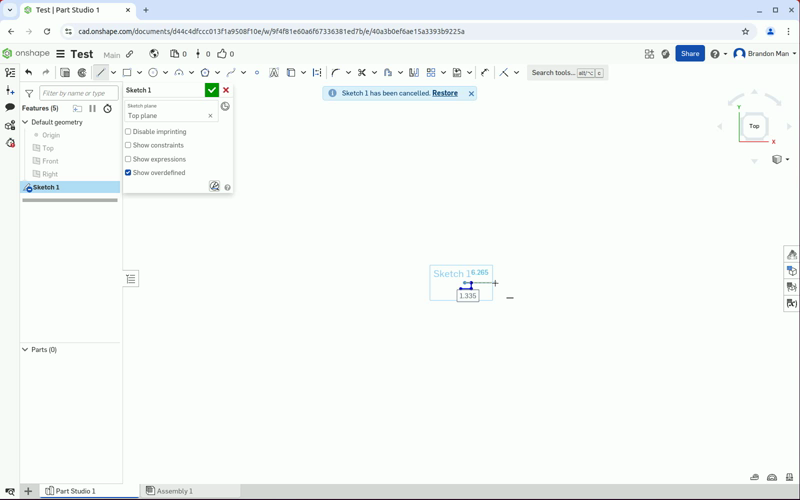
key_down(shift)
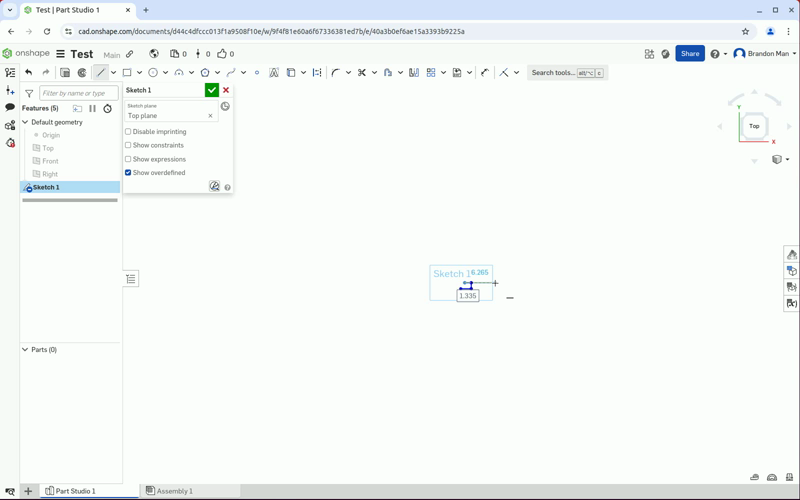
mouse_move(460, 288)
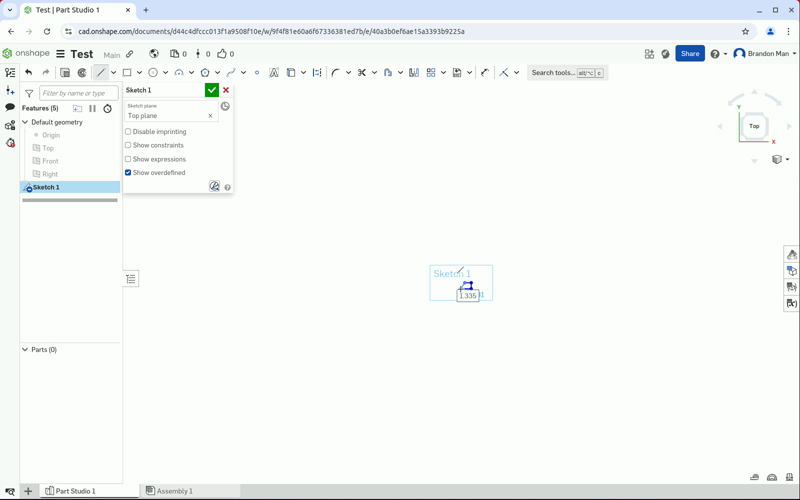
key_up(shift)
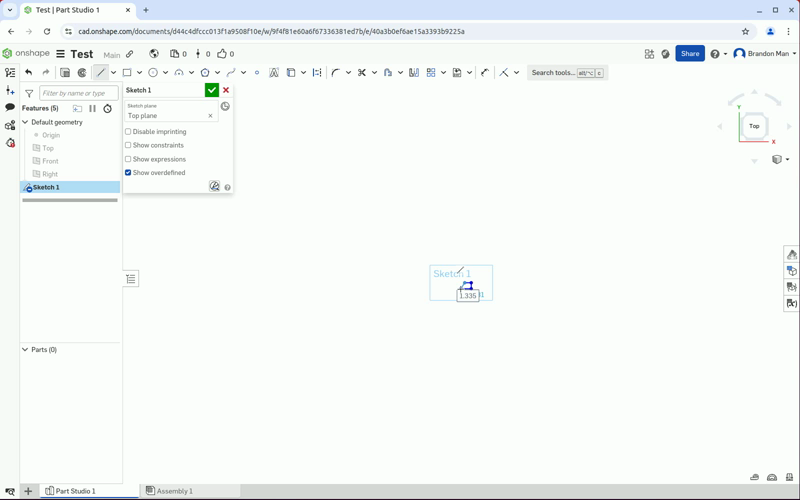
click(460, 288)
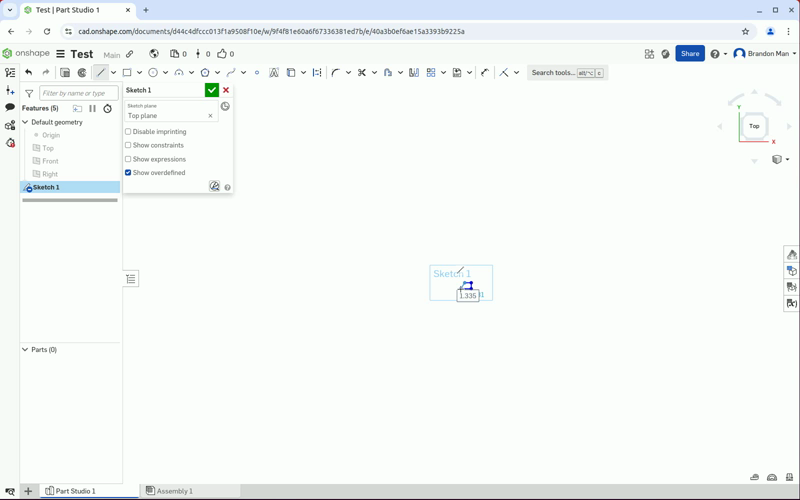
key(esc)
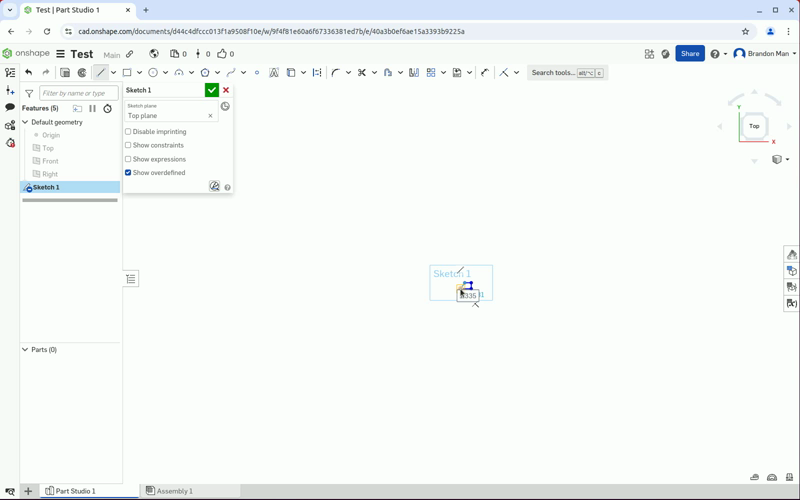
mouse_move(469, 286)
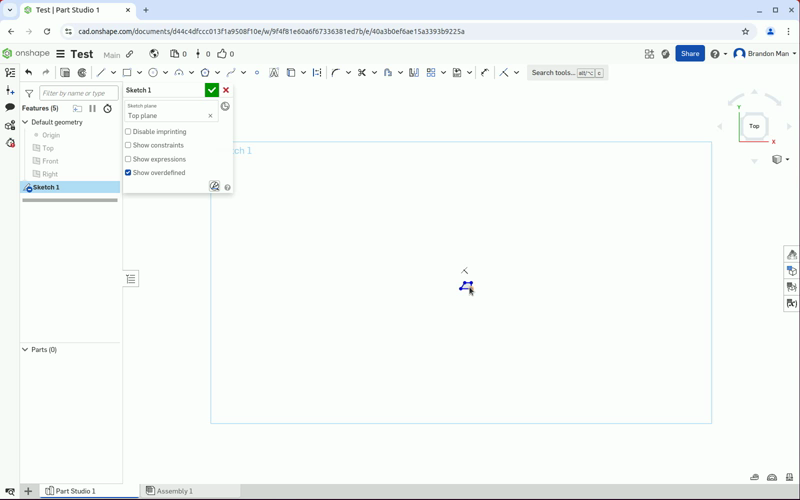
scroll(6)
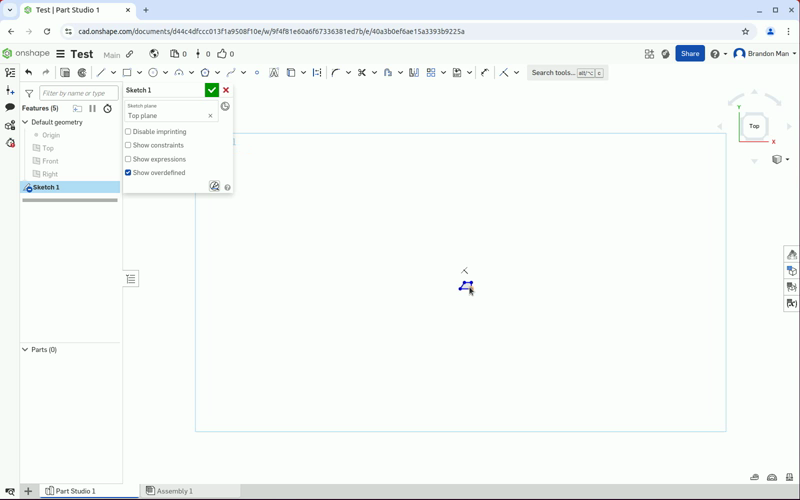
scroll(6)
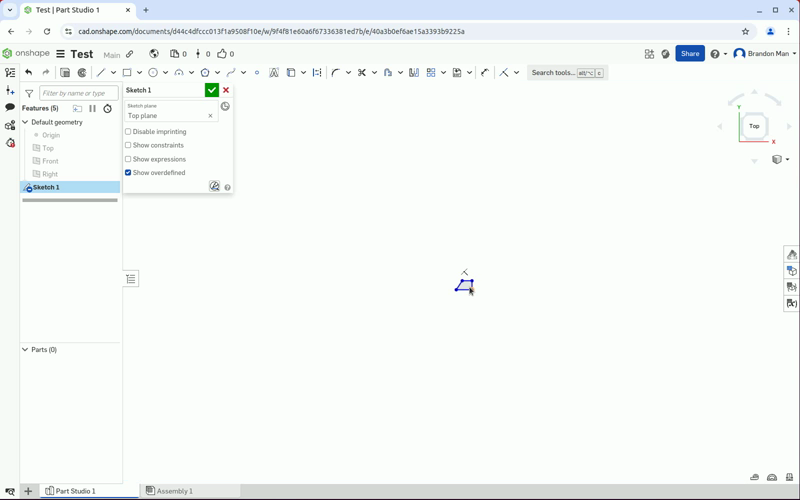
scroll(6)
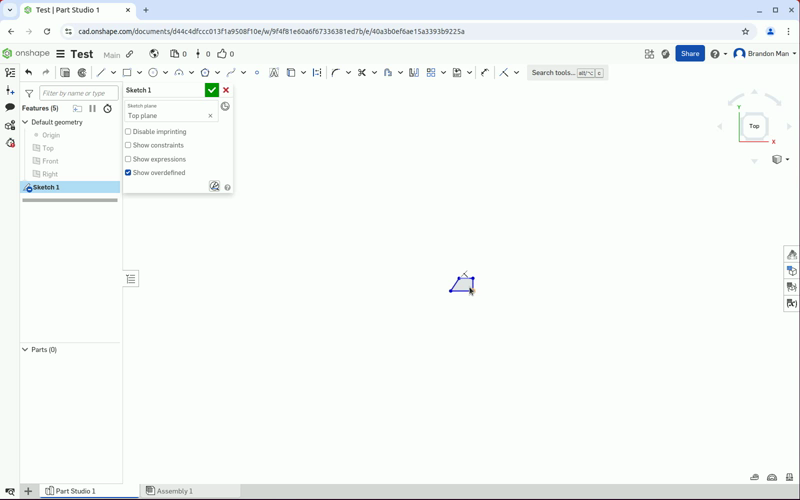
scroll(6)
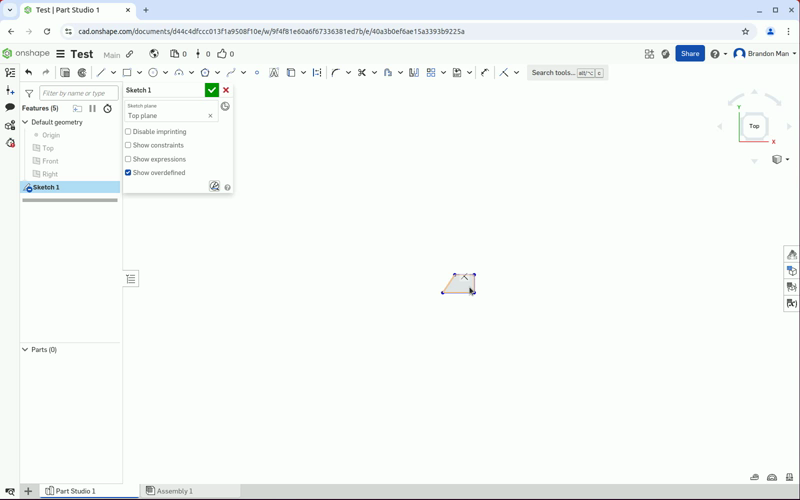
scroll(6)
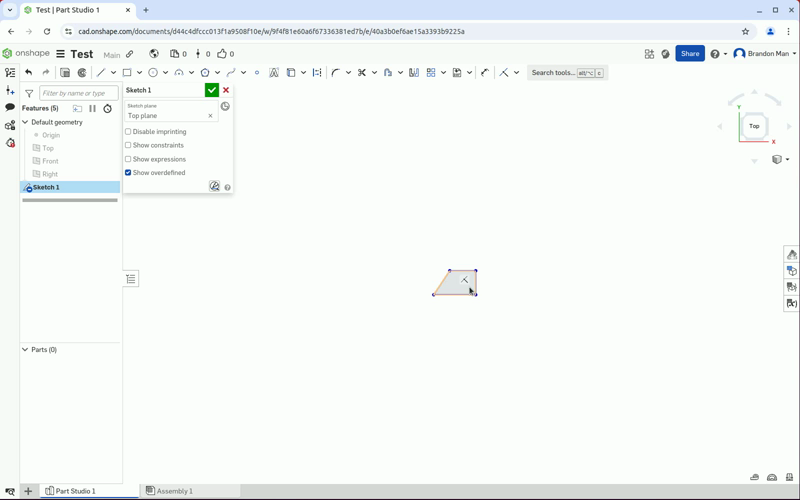
scroll(6)
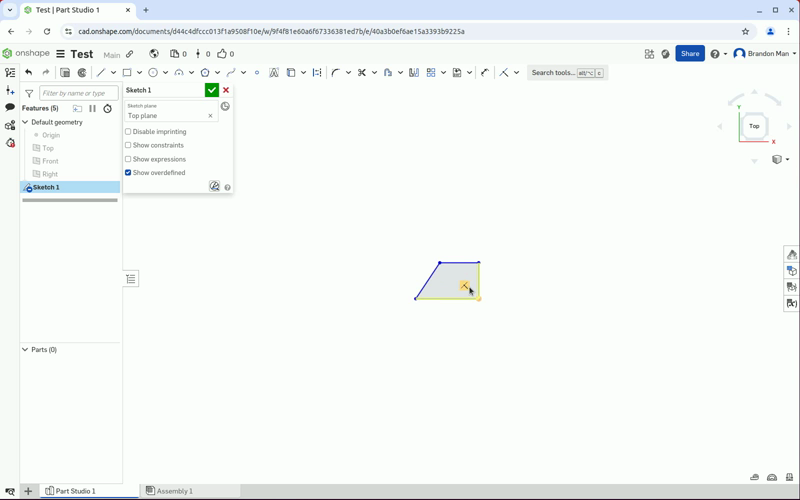
scroll(6)
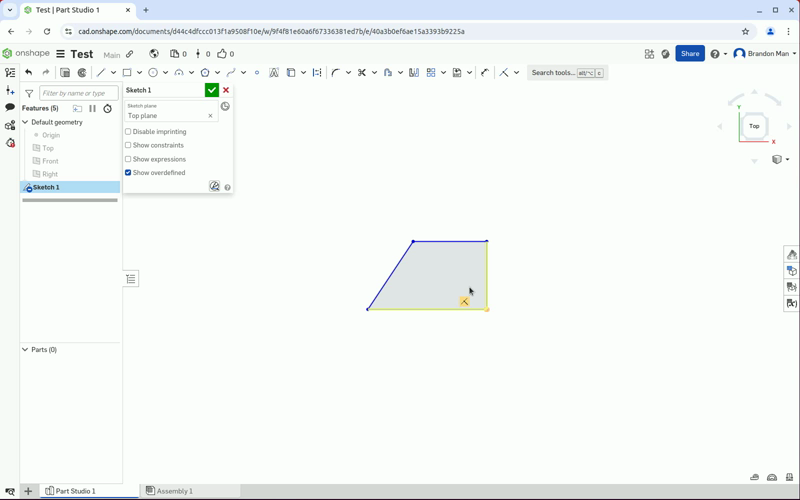
click(469, 286)
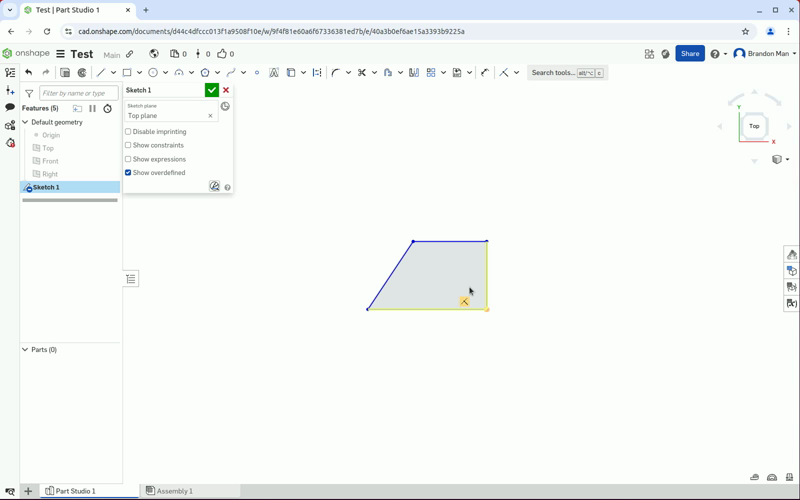
scroll(-6)
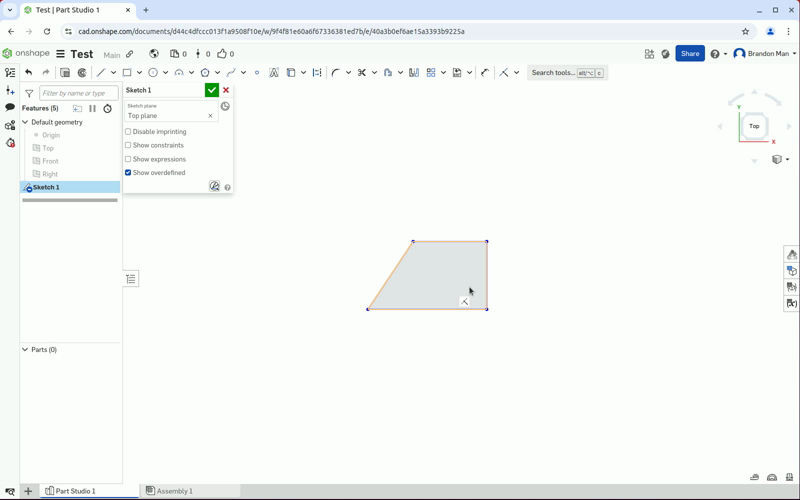
scroll(-6)
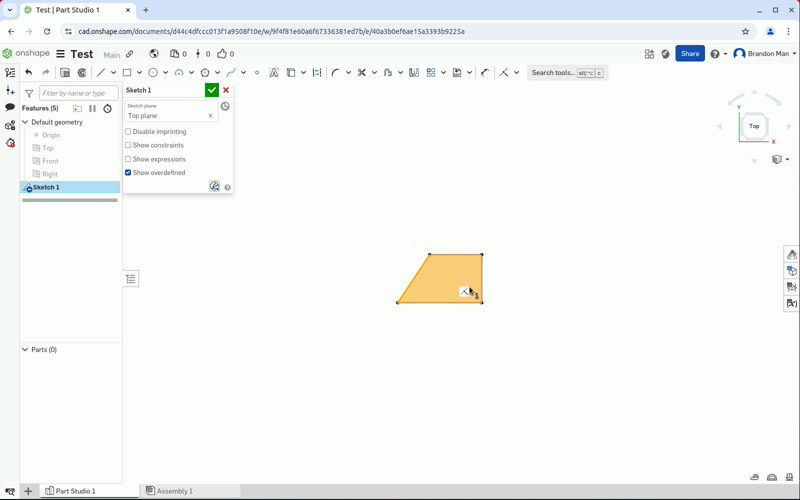
scroll(-6)
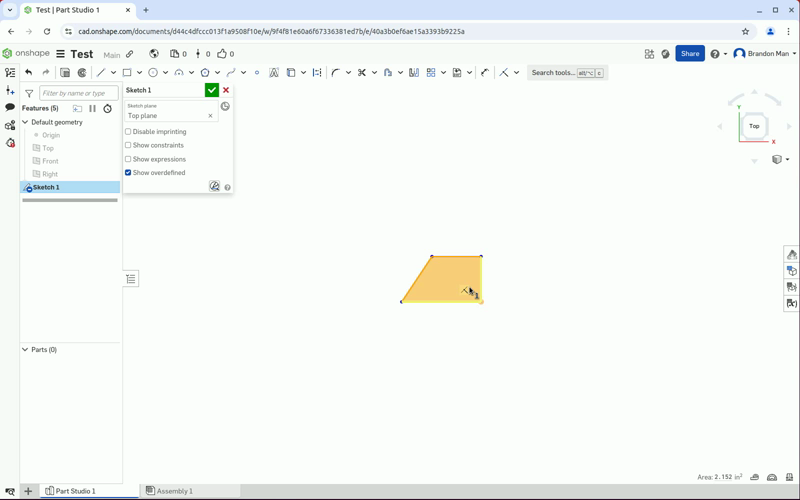
scroll(-6)
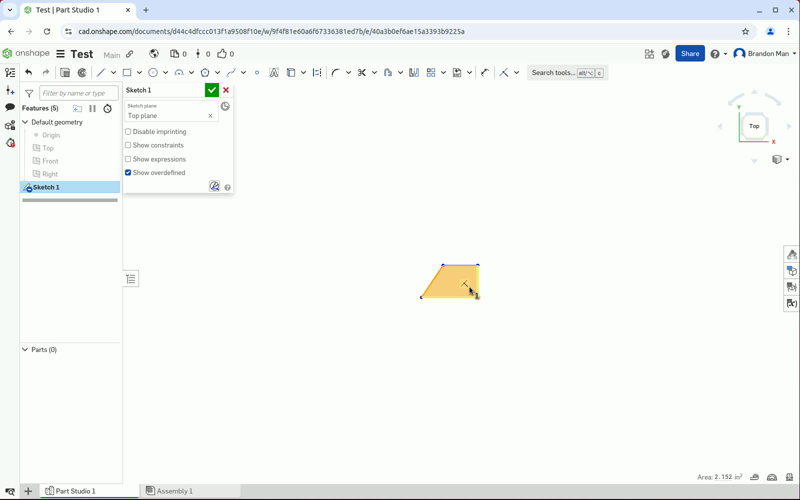
scroll(-6)
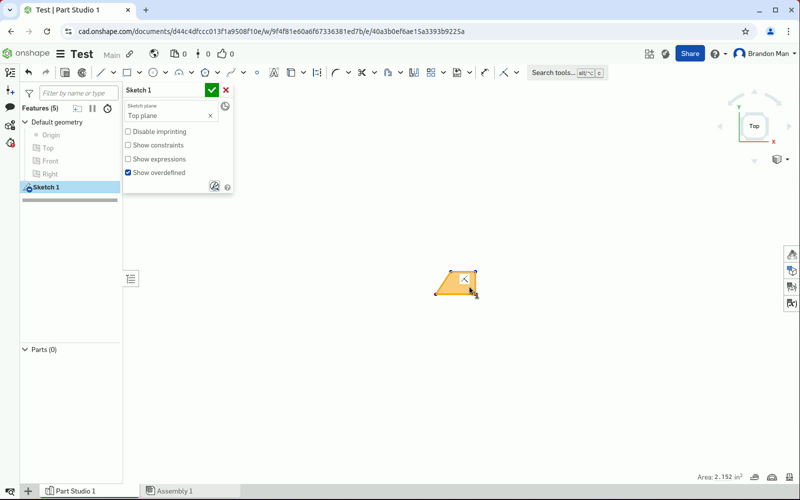
scroll(-6)
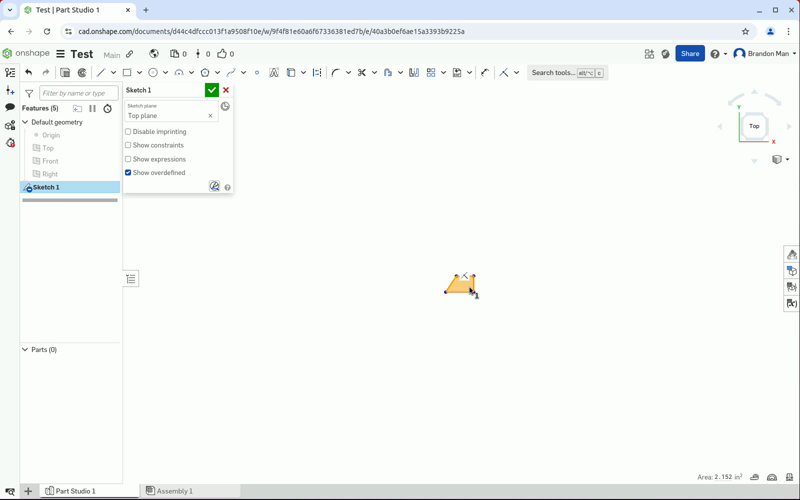
scroll(-6)
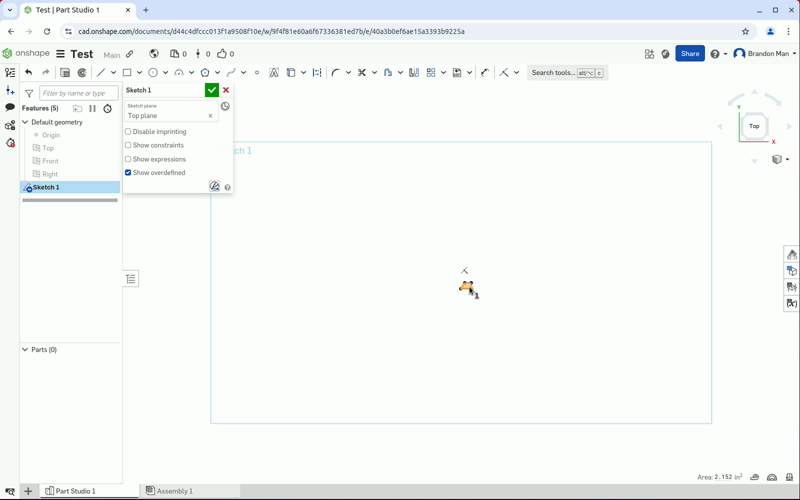
mouse_move(73, 352)
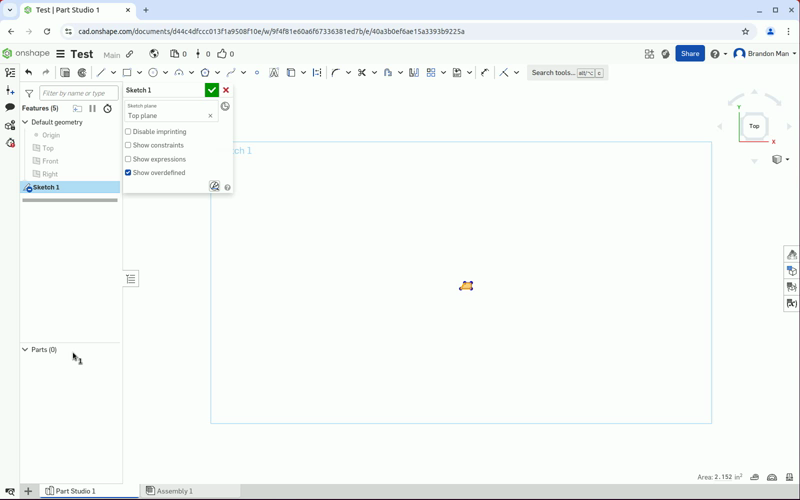
key(shift+y)
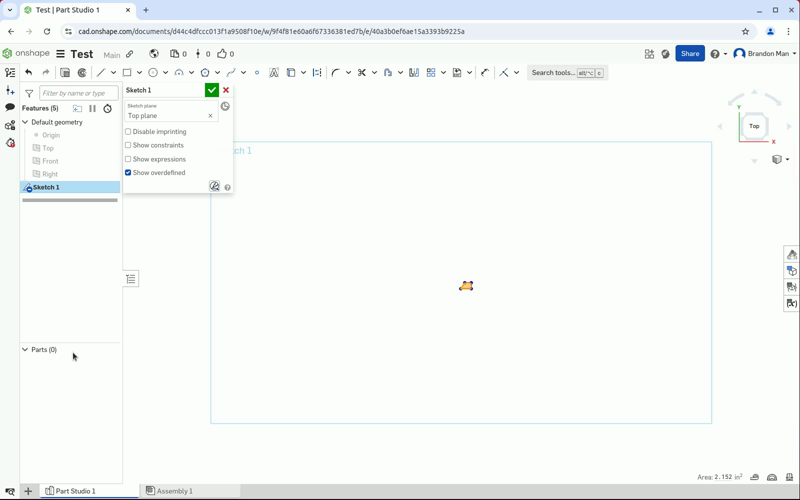
key(shift+e)
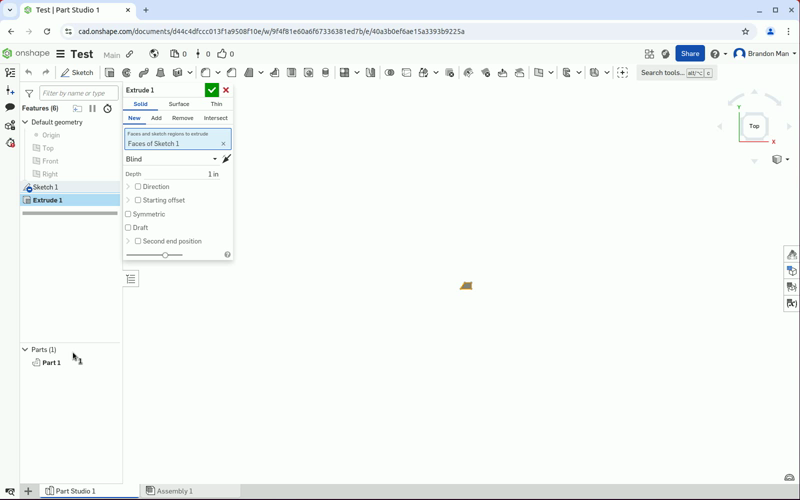
mouse_move(143, 106)
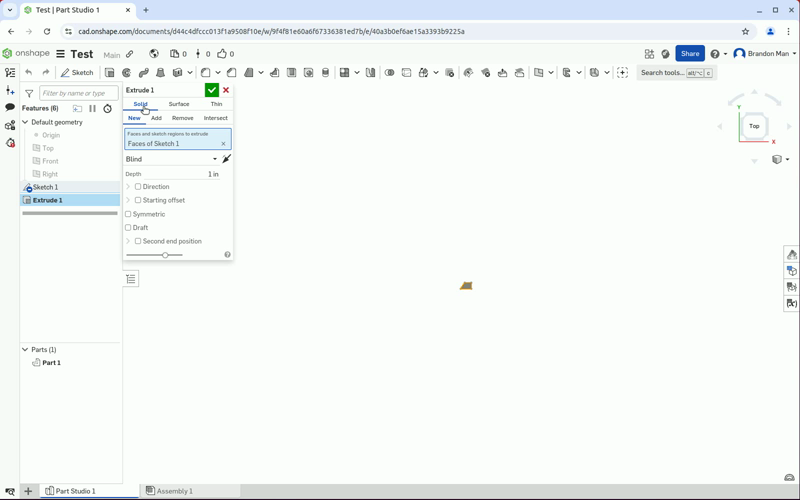
click(143, 106)
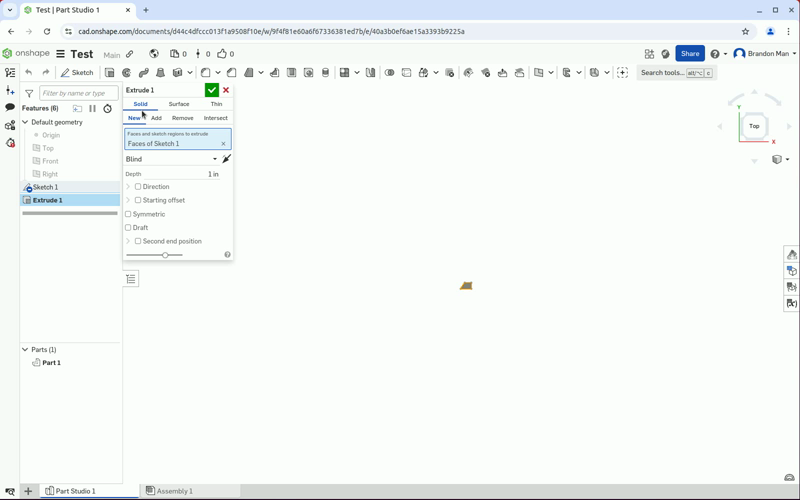
mouse_move(137, 120)
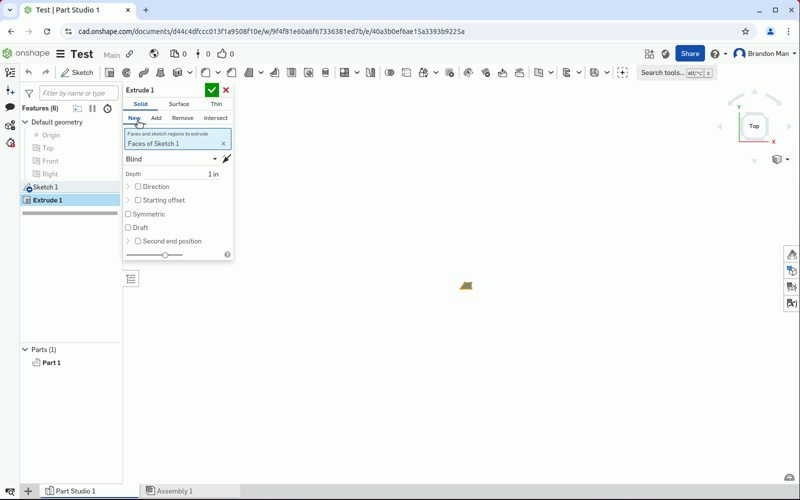
click(137, 120)
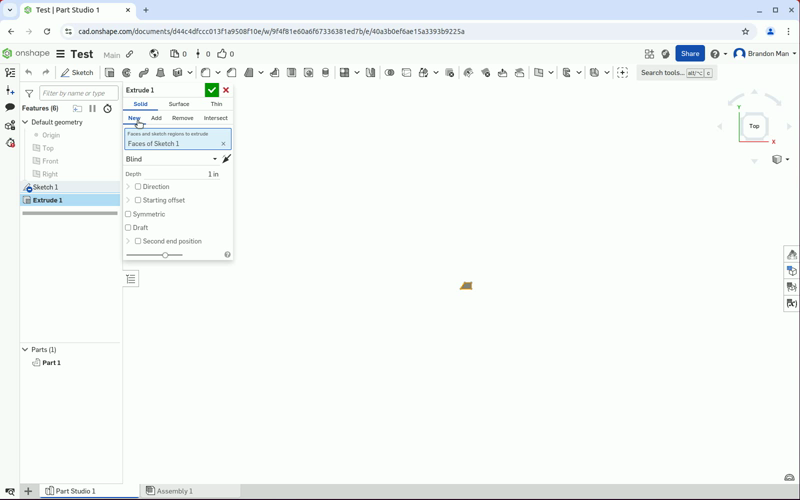
key(tab, 4)
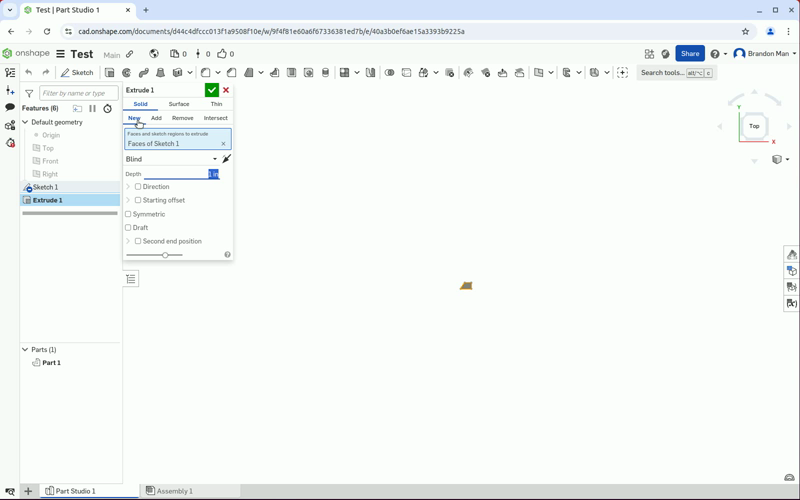
text(0.722)
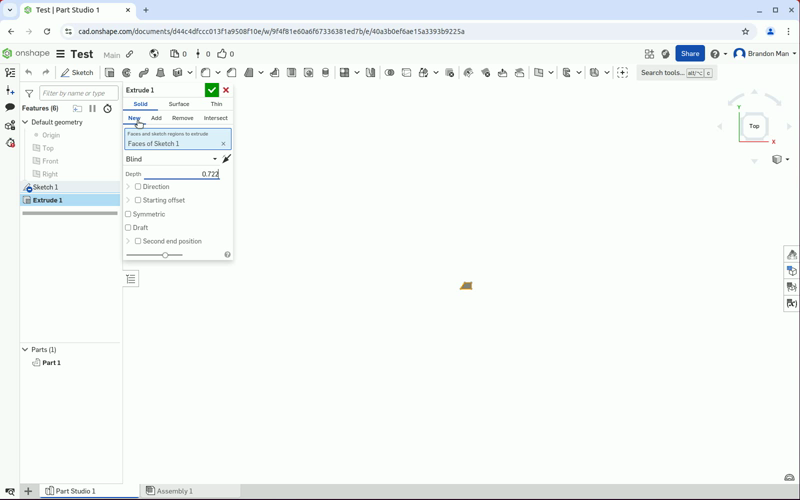
key(enter)
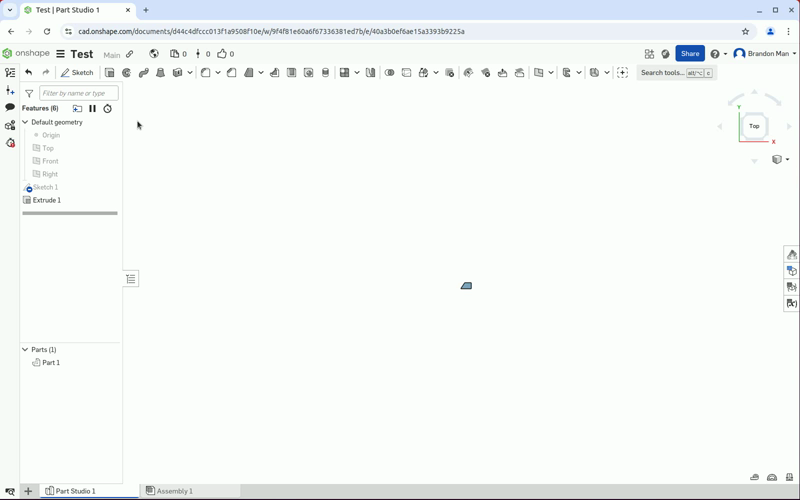
key(shift+h)
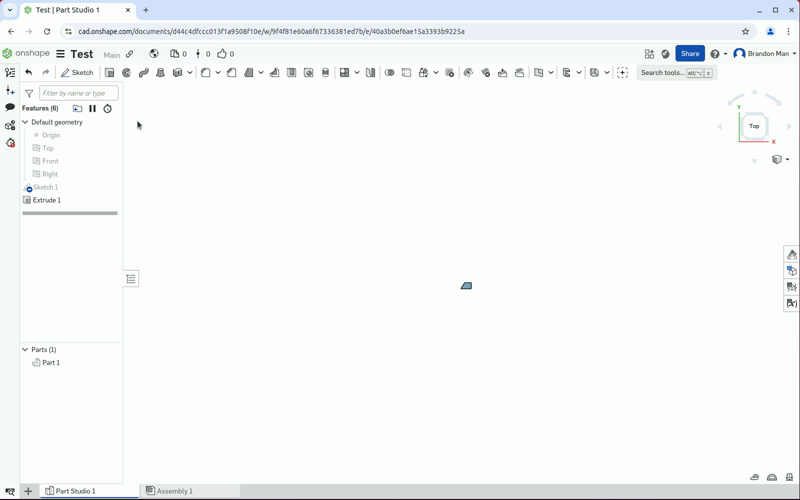
key(shift+h)
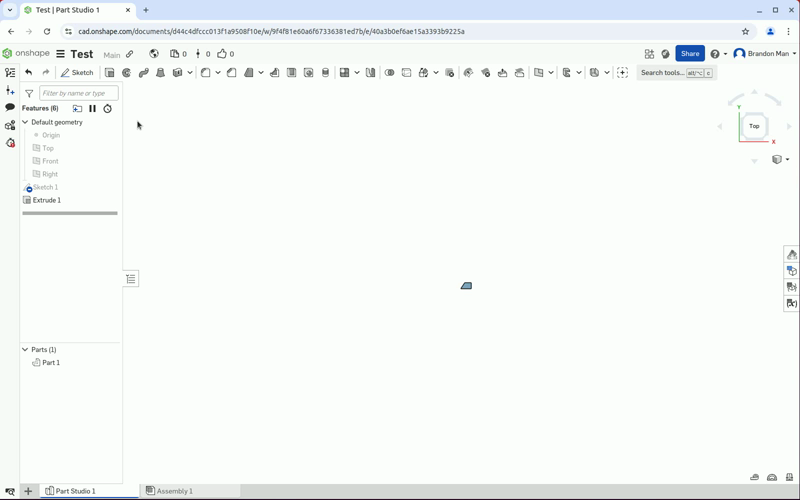
mouse_move(73, 189)
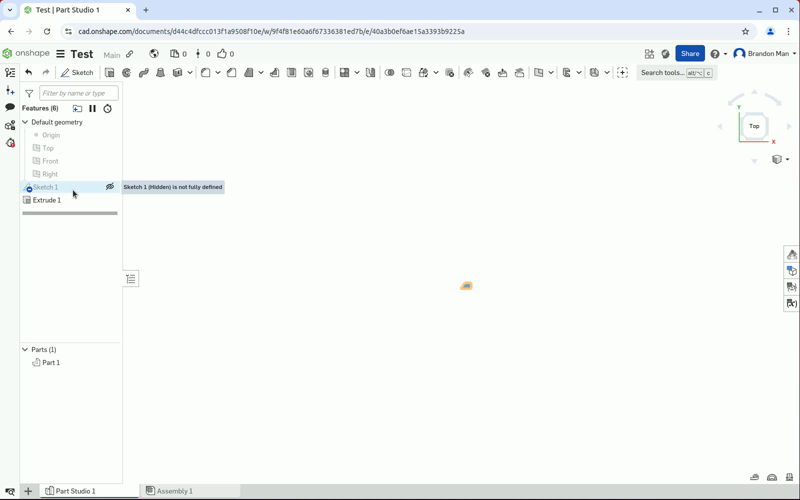
click(73, 189)
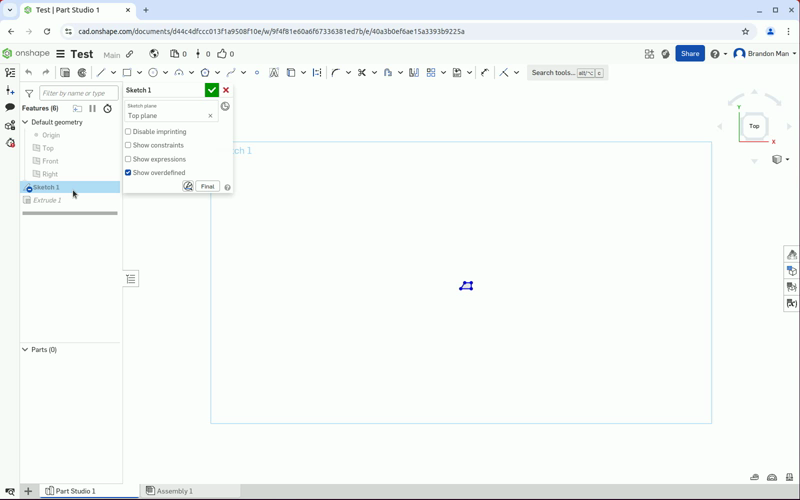
mouse_move(229, 92)
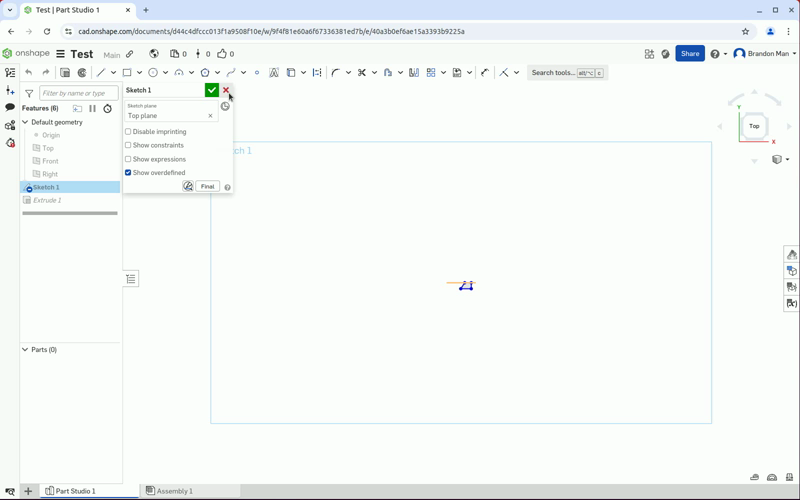
click(229, 92)
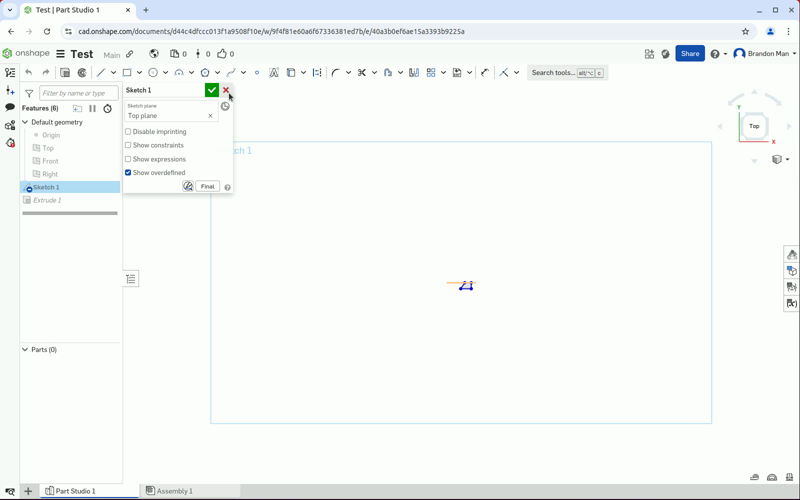
key(shift+s)
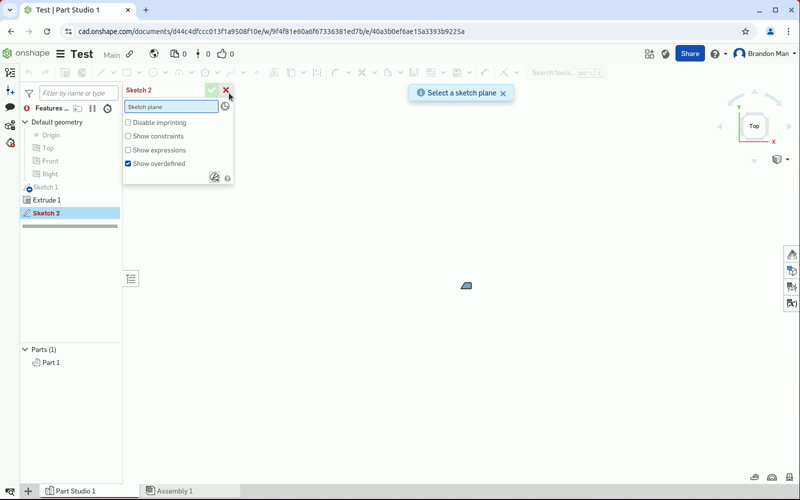
mouse_move(73, 150)
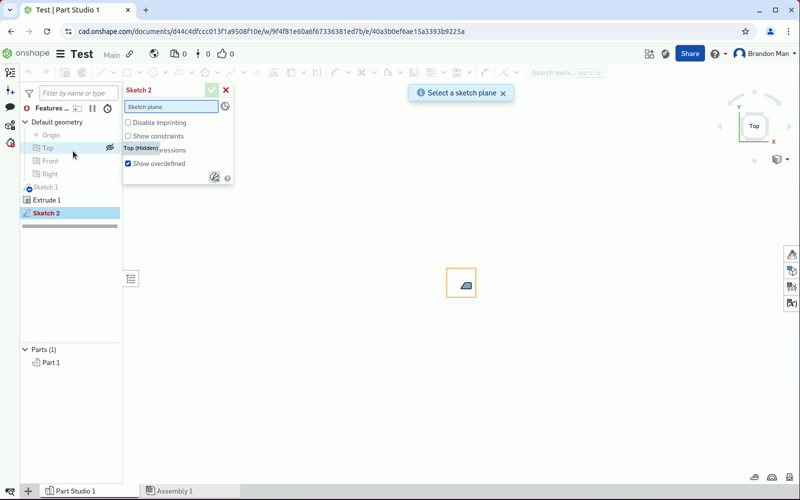
click(73, 150)
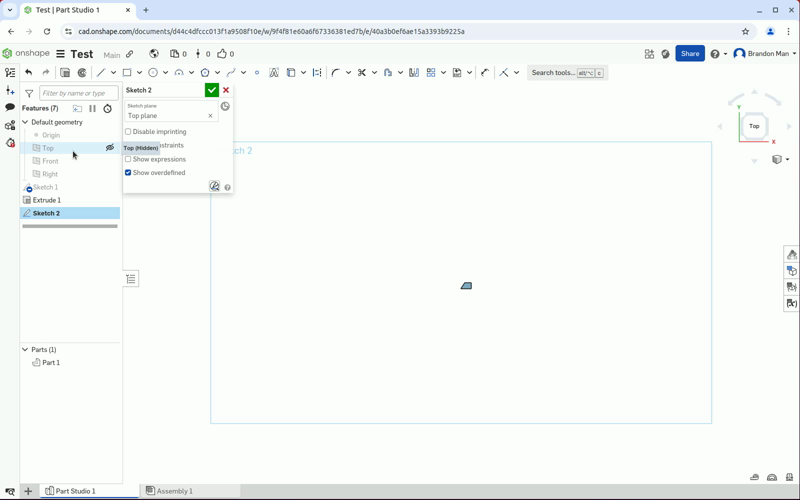
mouse_move(73, 352)
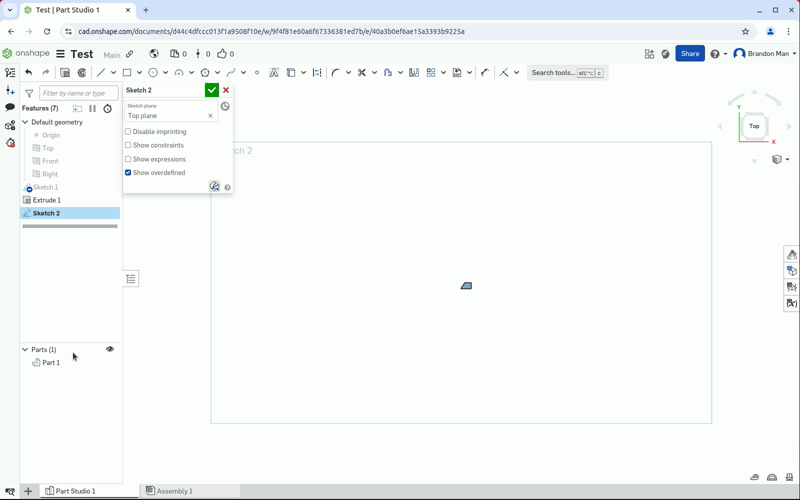
key(y)
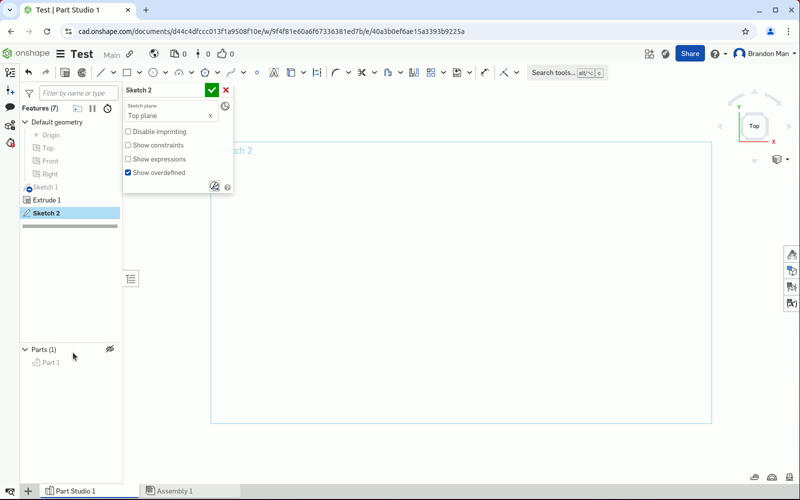
key(l)
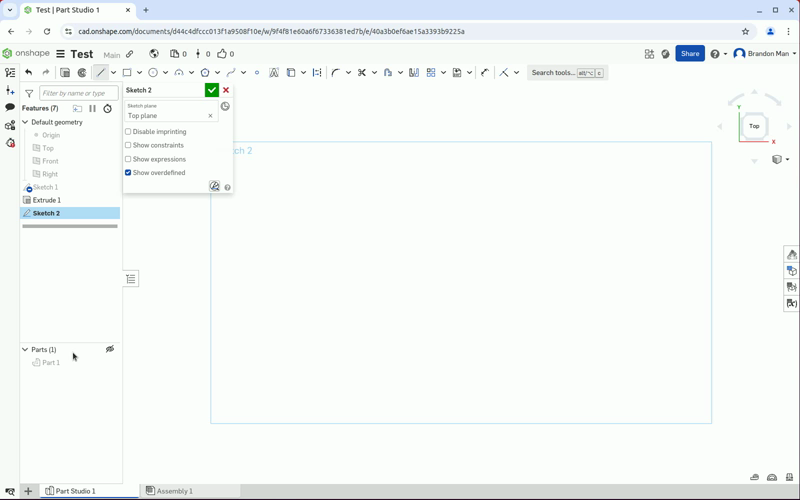
key_down(shift)
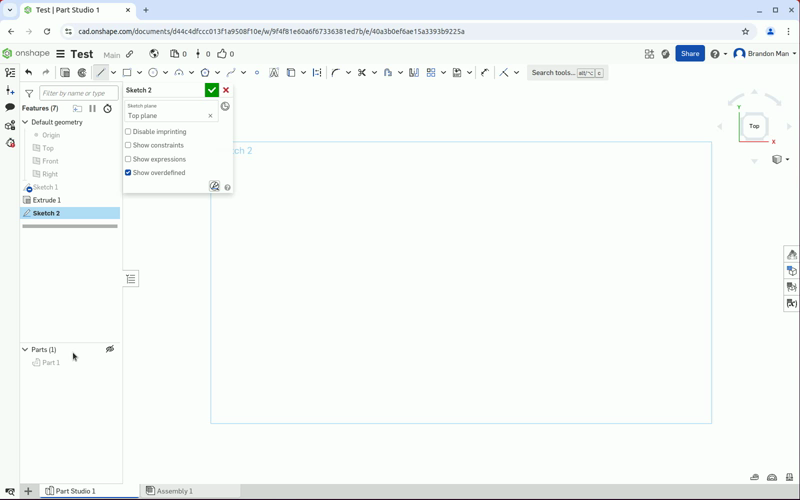
mouse_move(460, 305)
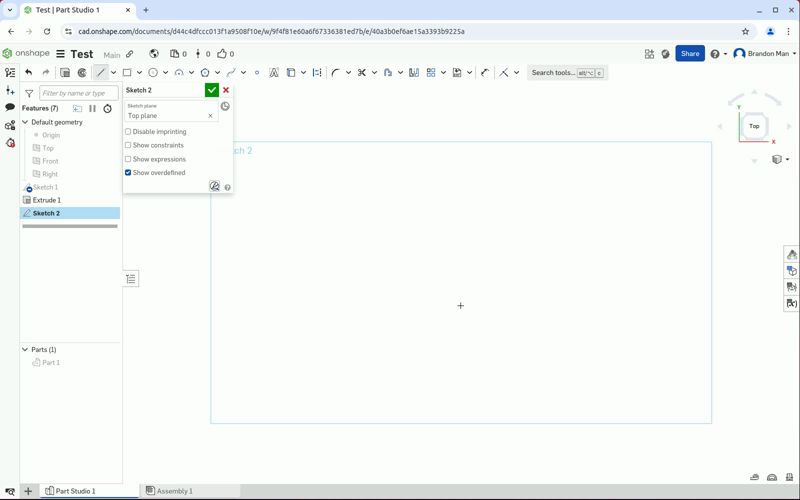
click(460, 305)
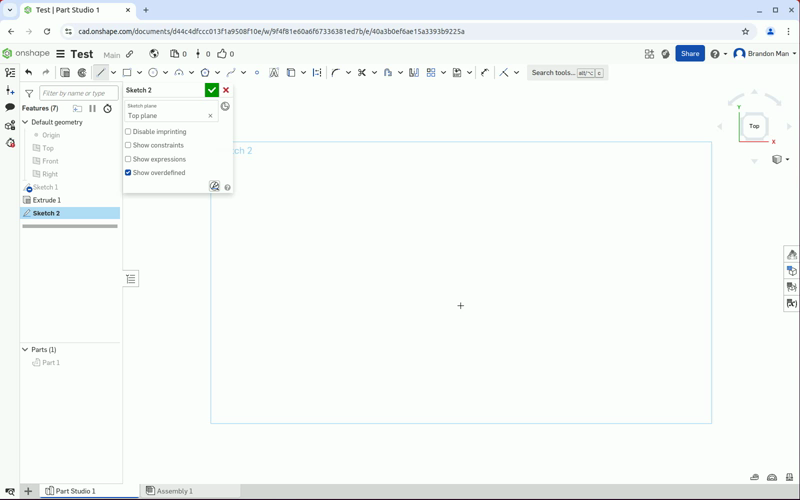
key_up(shift)
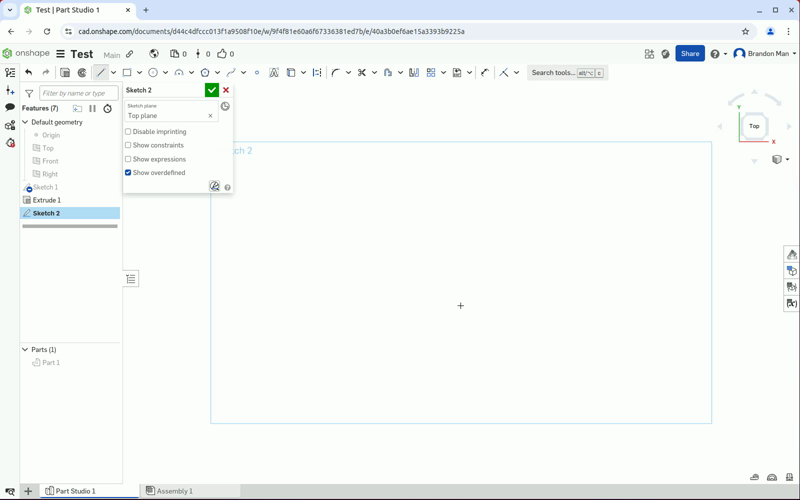
key_down(shift)
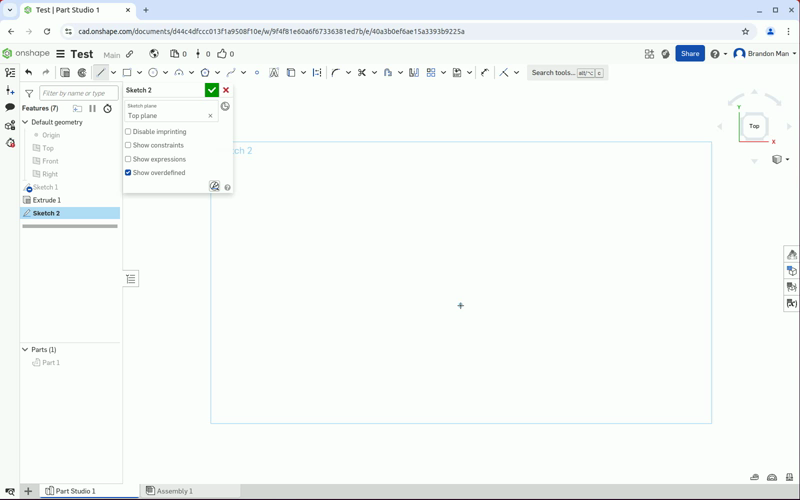
mouse_move(490, 305)
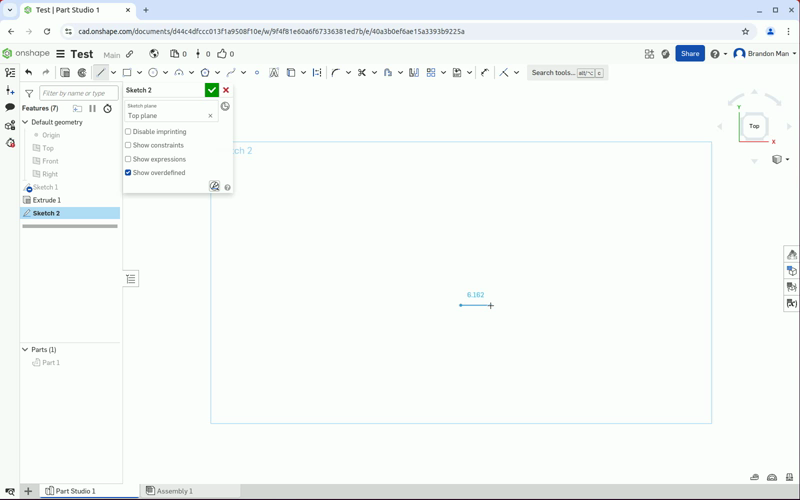
mouse_move(471, 305)
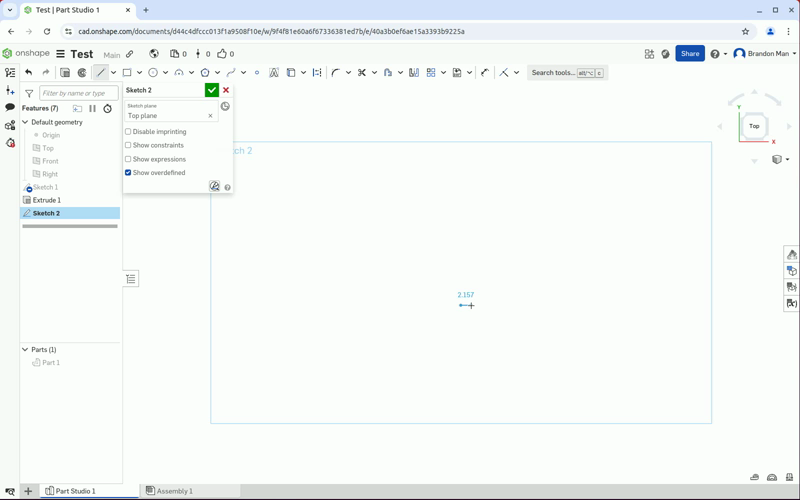
click(471, 305)
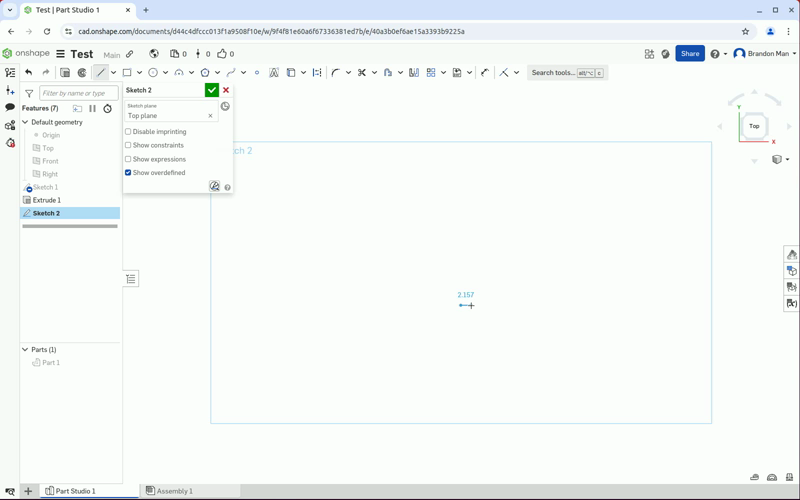
key_up(shift)
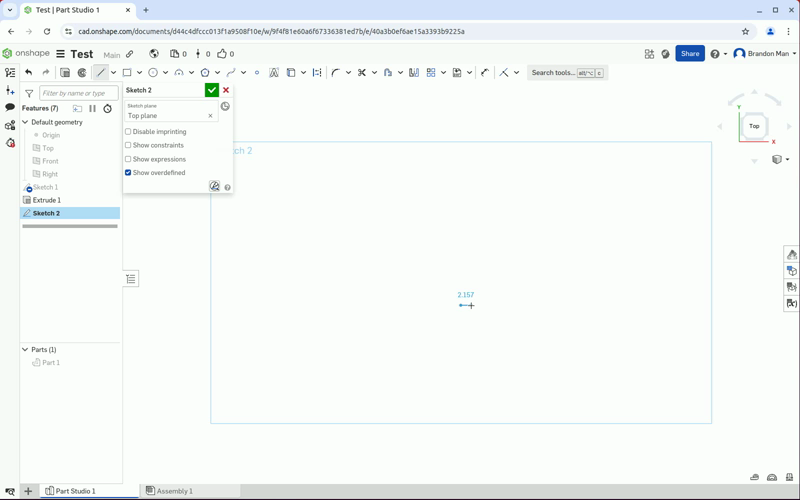
key_down(shift)
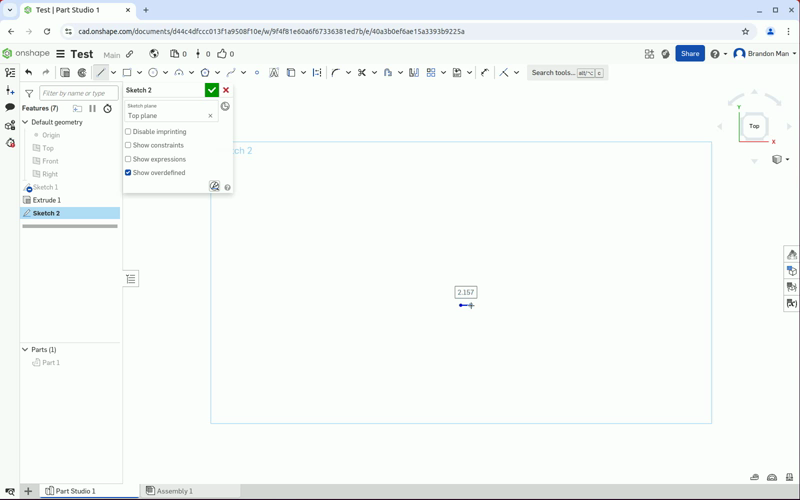
mouse_move(501, 305)
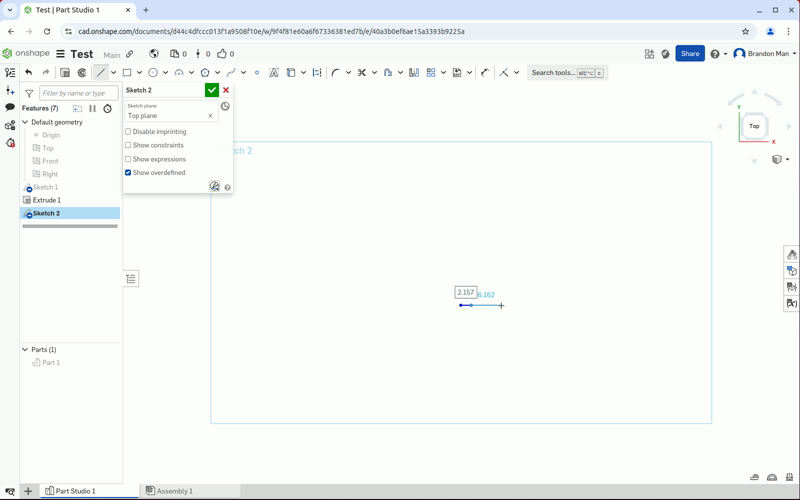
mouse_move(471, 286)
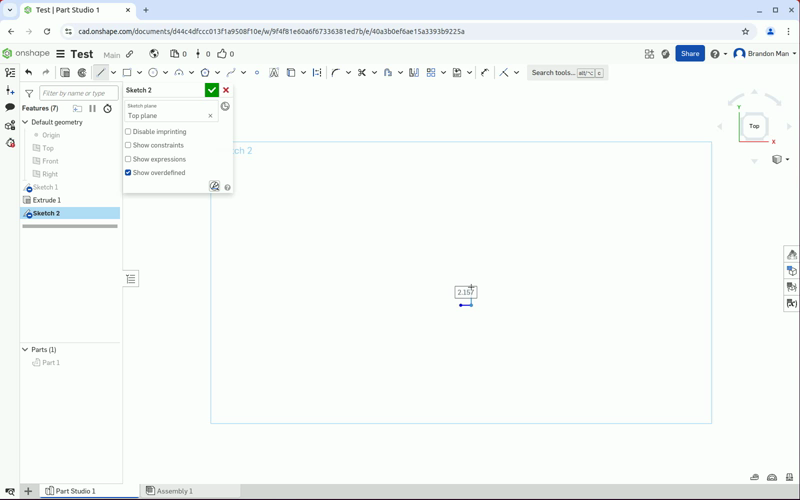
click(471, 286)
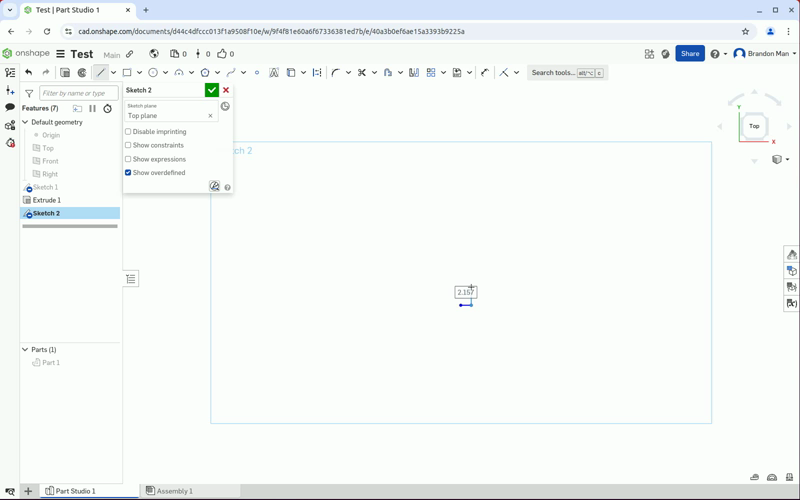
key_up(shift)
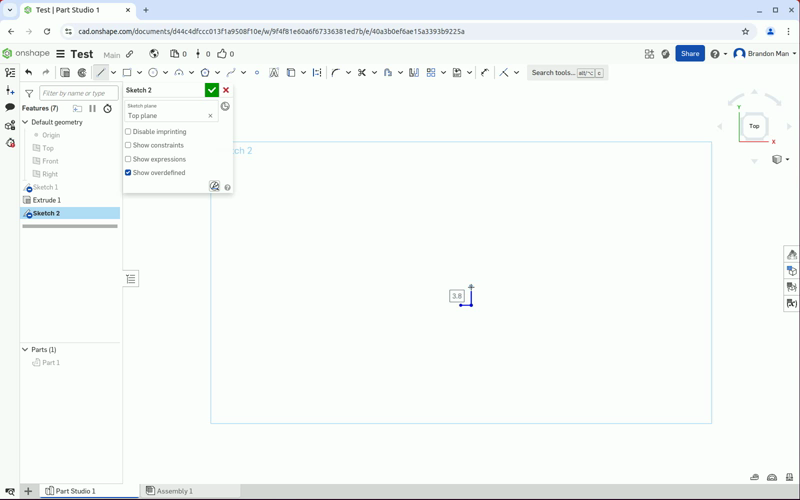
key_down(shift)
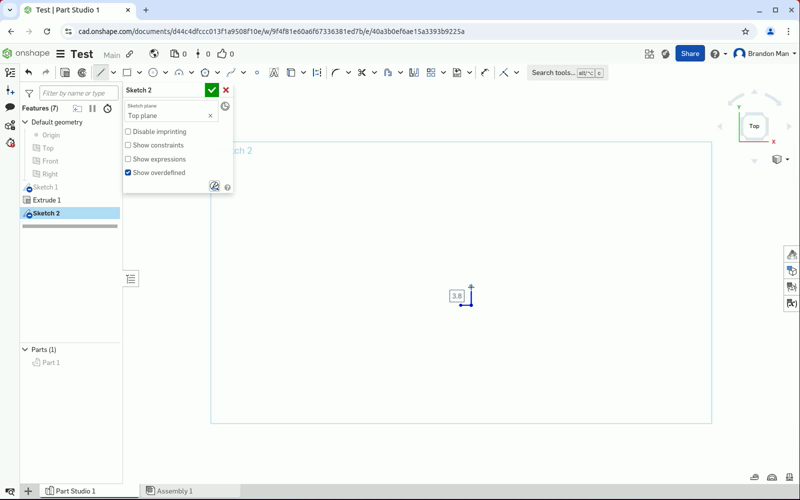
mouse_move(501, 286)
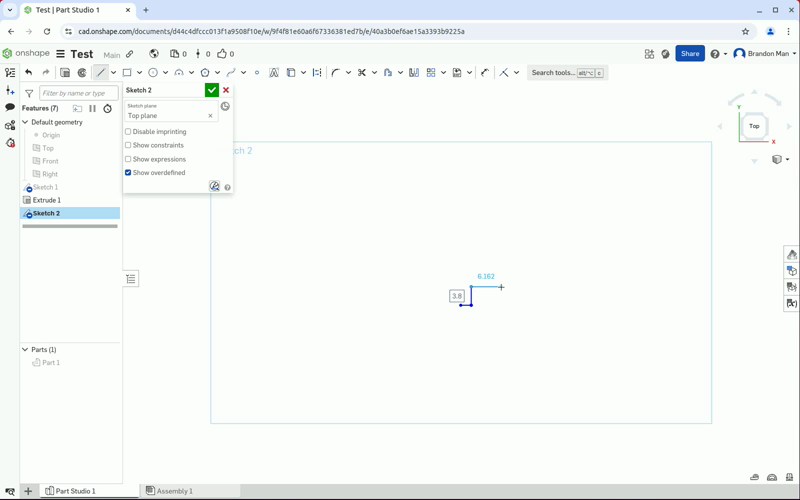
mouse_move(460, 286)
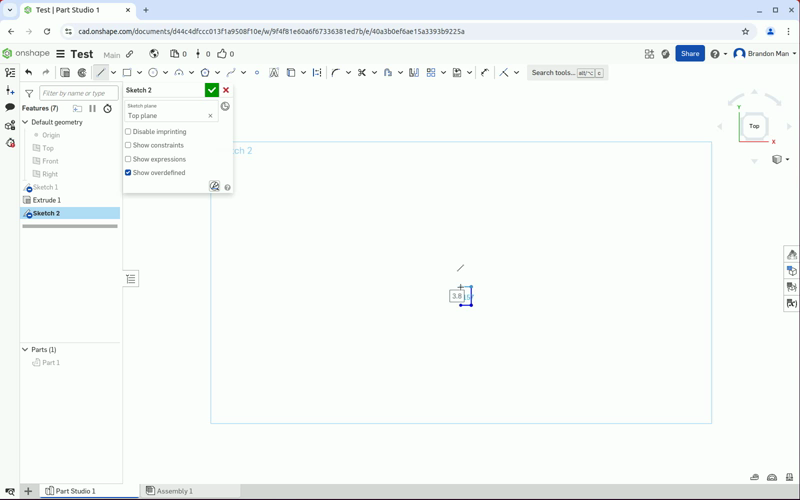
click(460, 286)
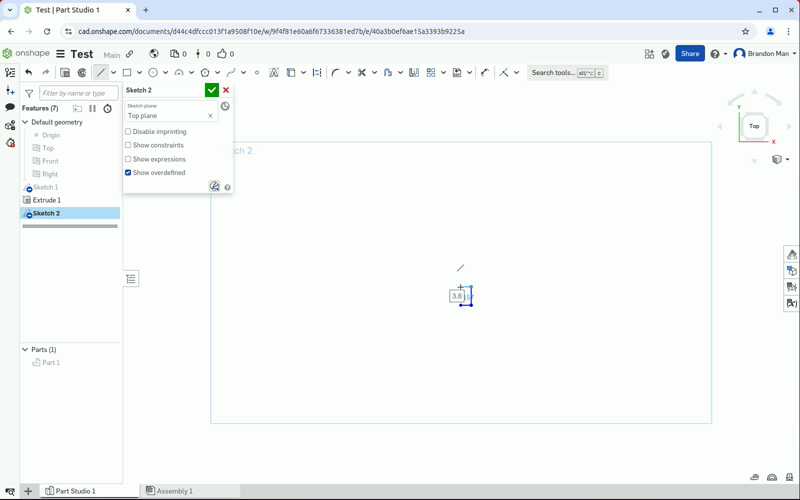
key_up(shift)
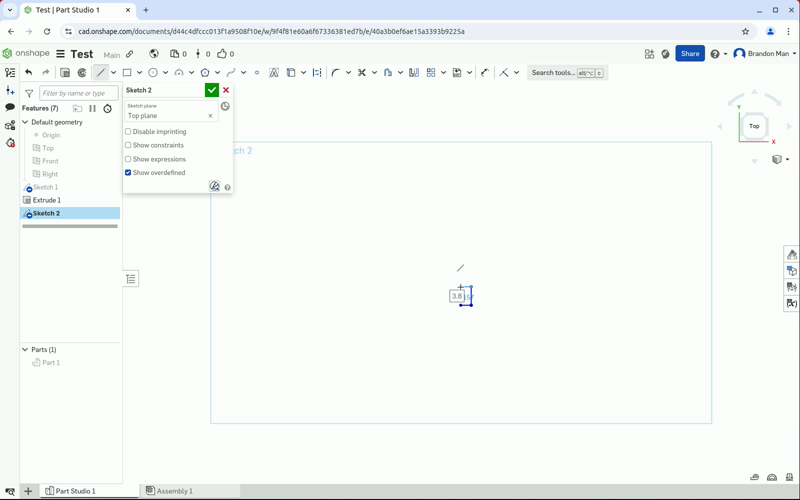
mouse_move(490, 286)
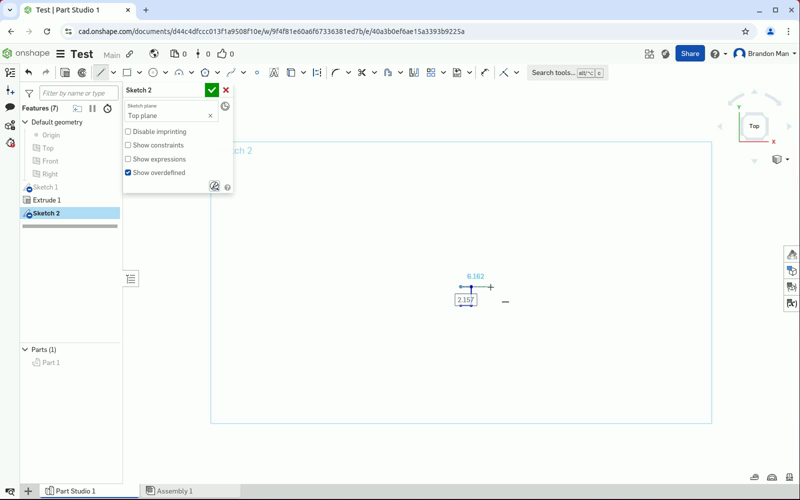
key_down(shift)
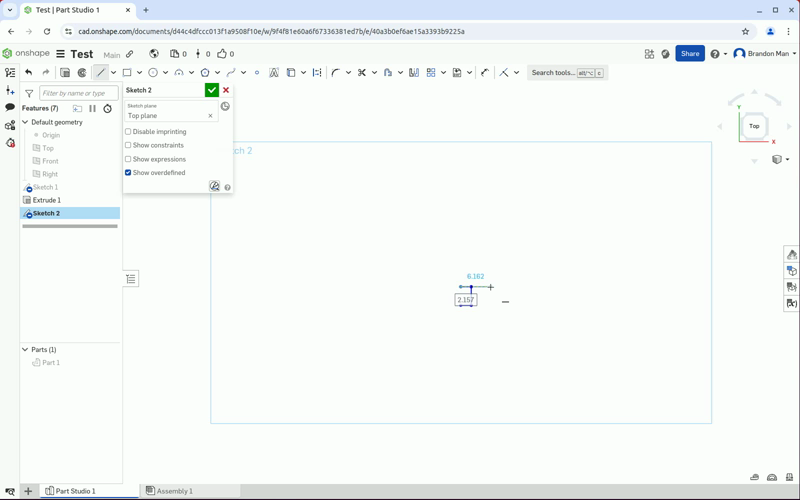
mouse_move(460, 305)
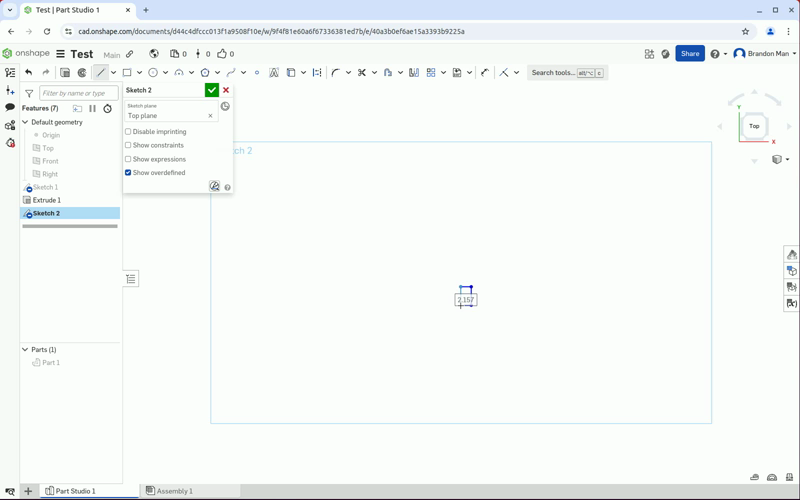
key_up(shift)
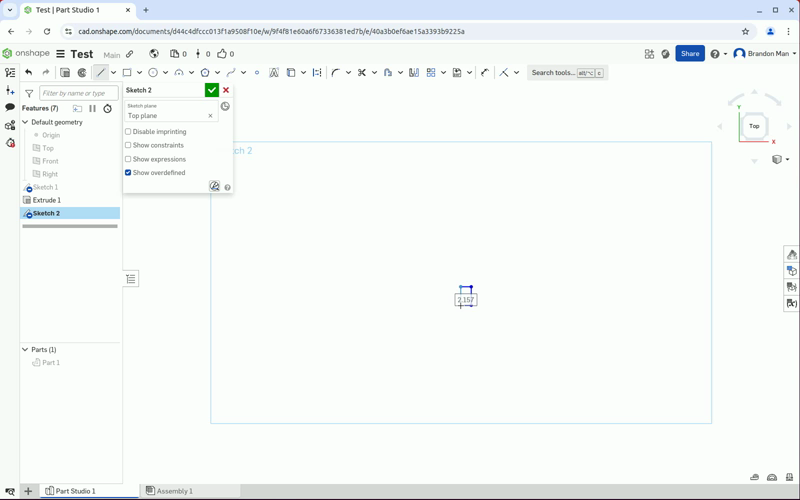
click(460, 305)
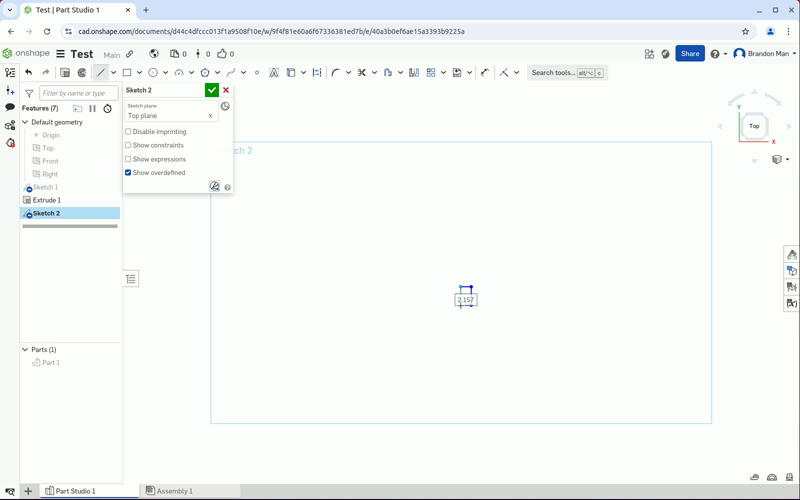
key(esc)
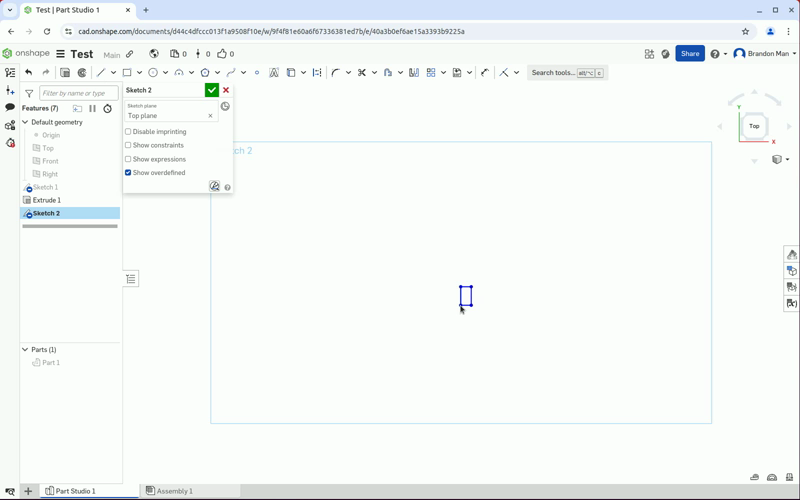
mouse_move(468, 294)
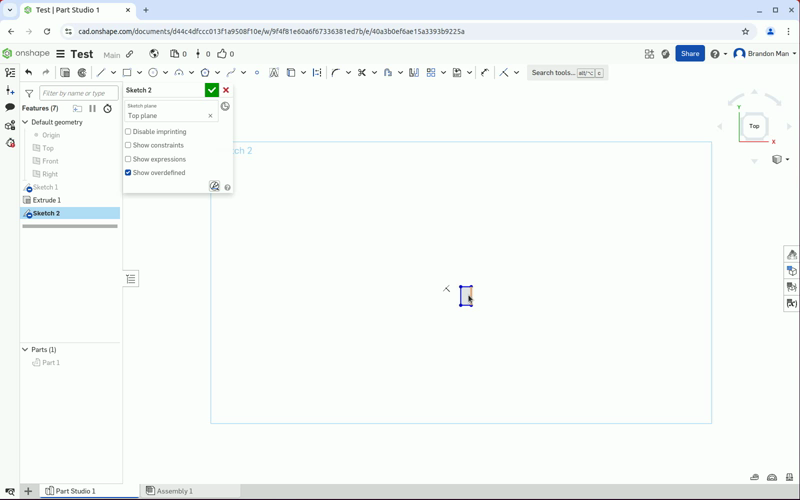
scroll(6)
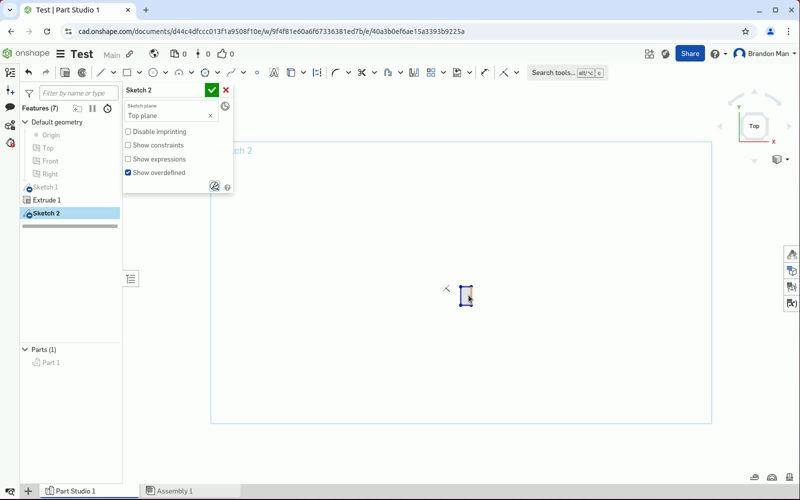
scroll(6)
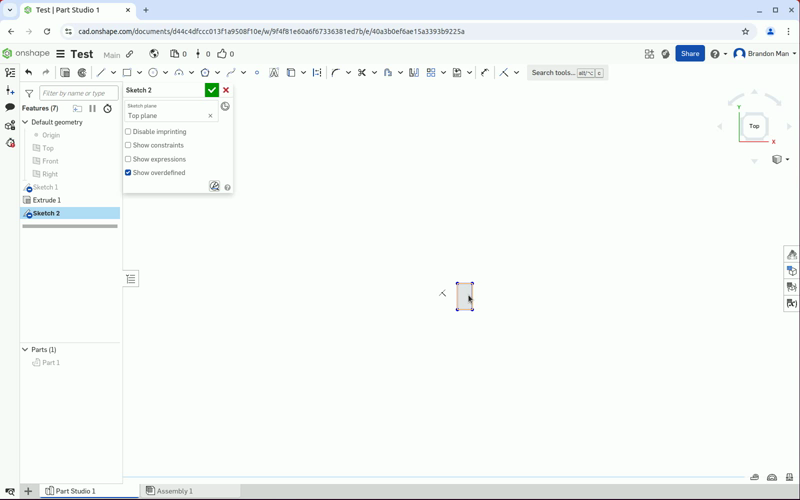
scroll(6)
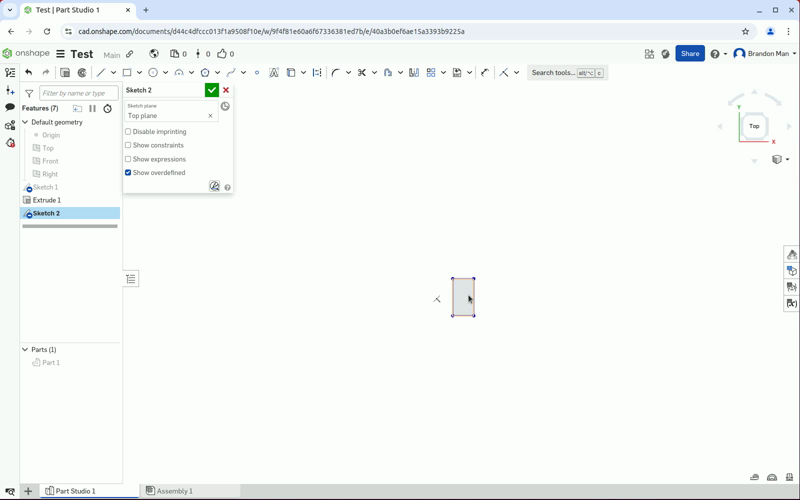
scroll(6)
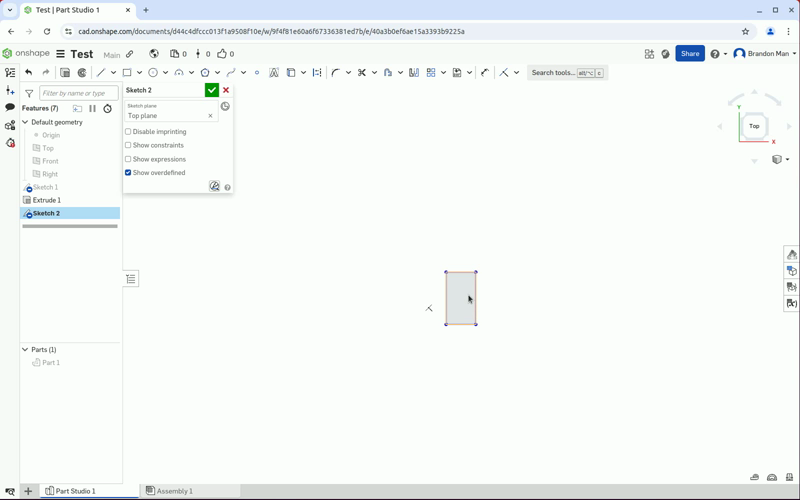
scroll(6)
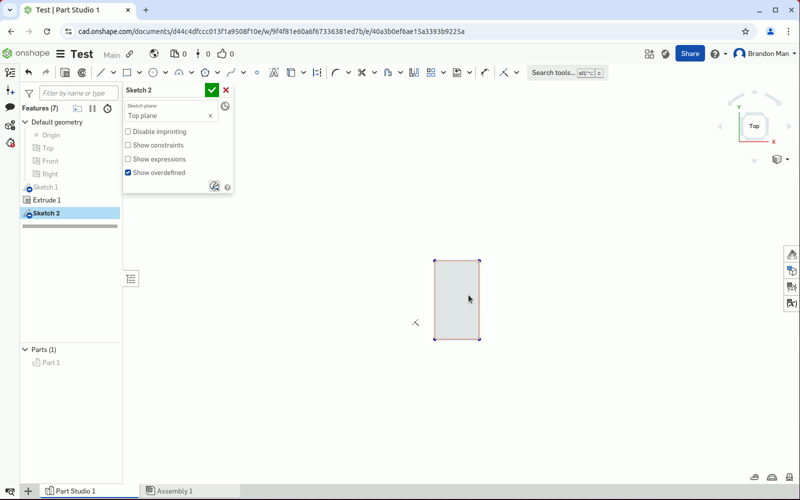
scroll(6)
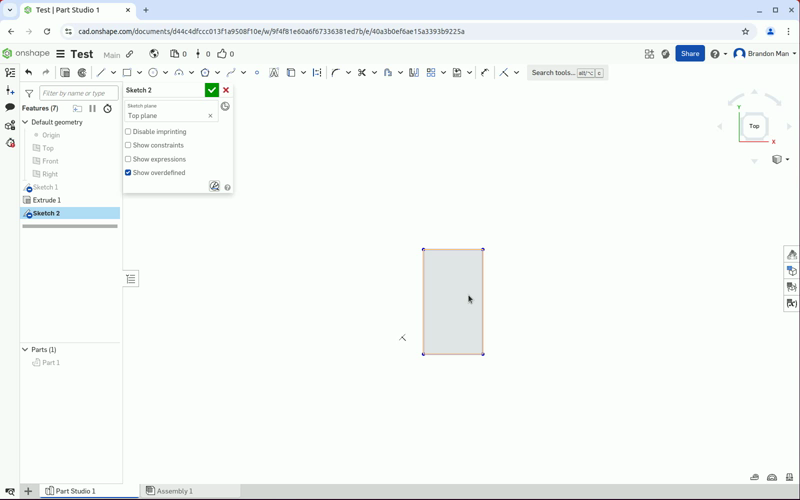
scroll(6)
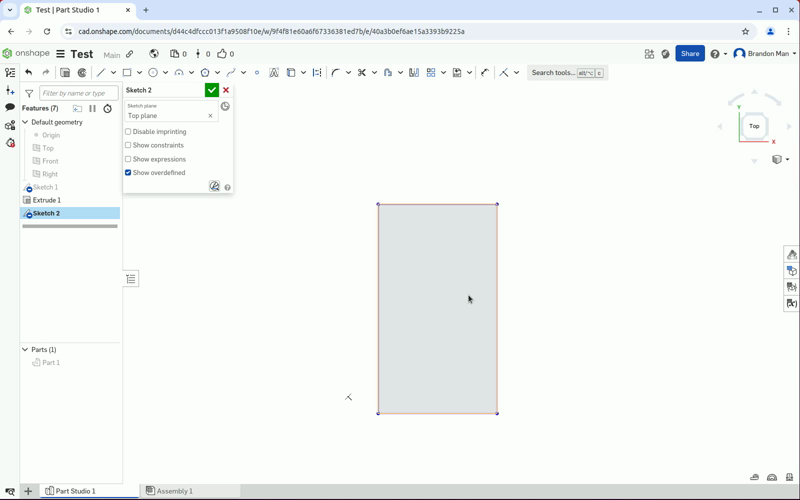
click(468, 294)
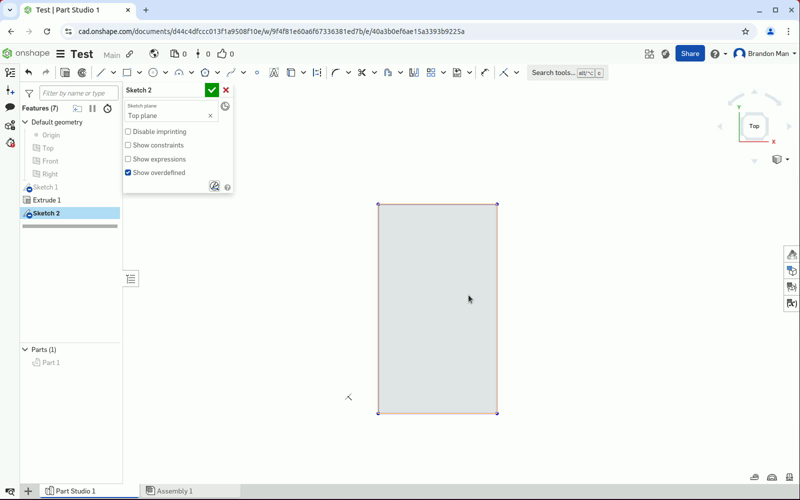
scroll(-6)
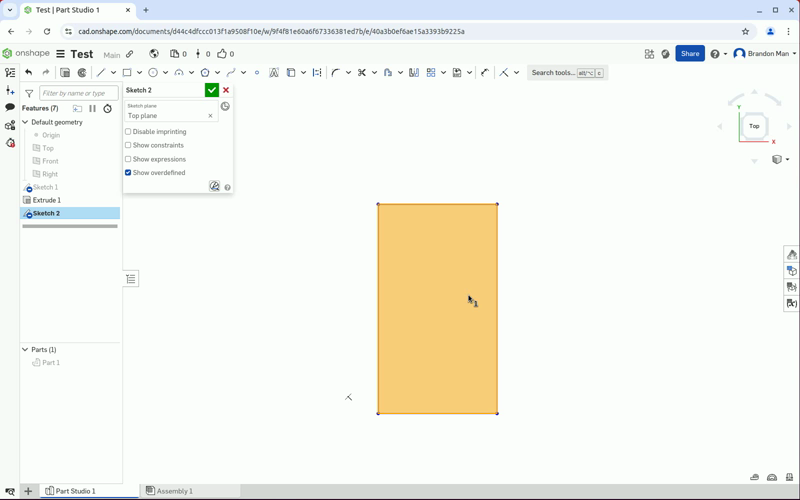
scroll(-6)
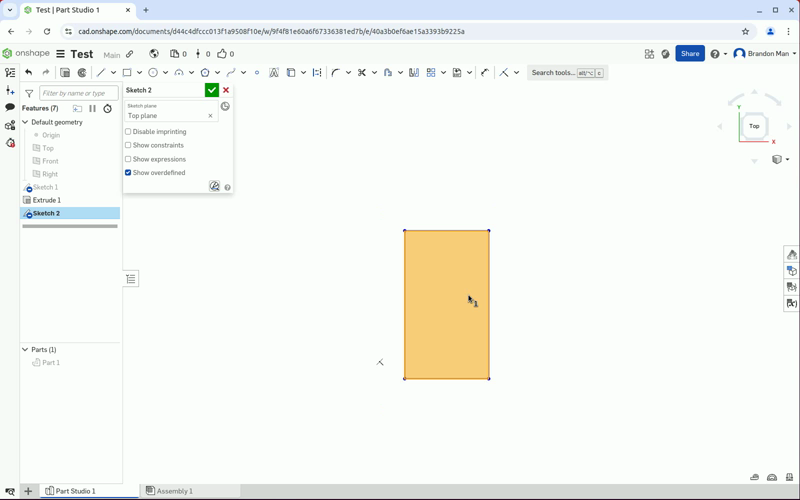
scroll(-6)
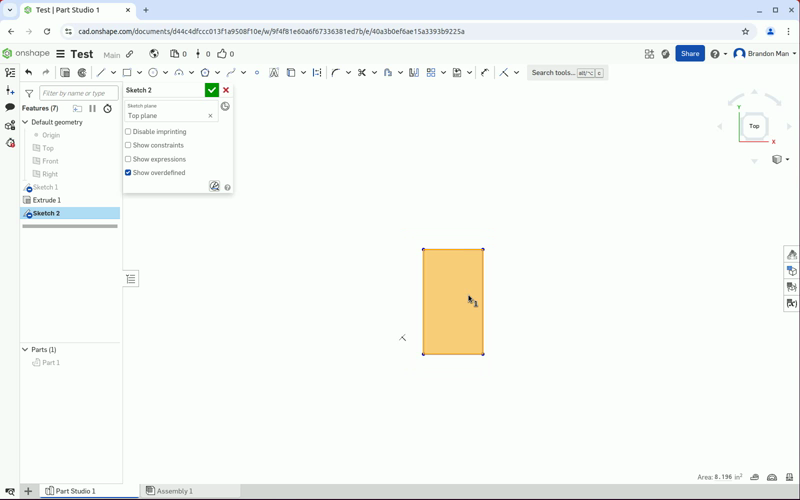
scroll(-6)
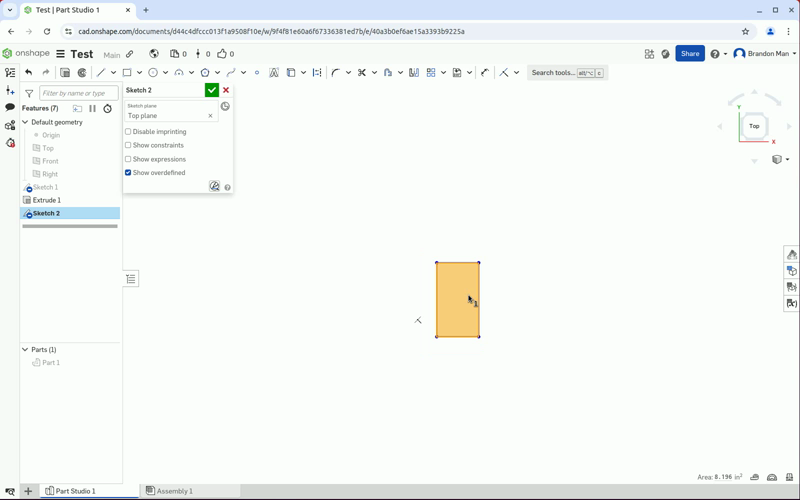
scroll(-6)
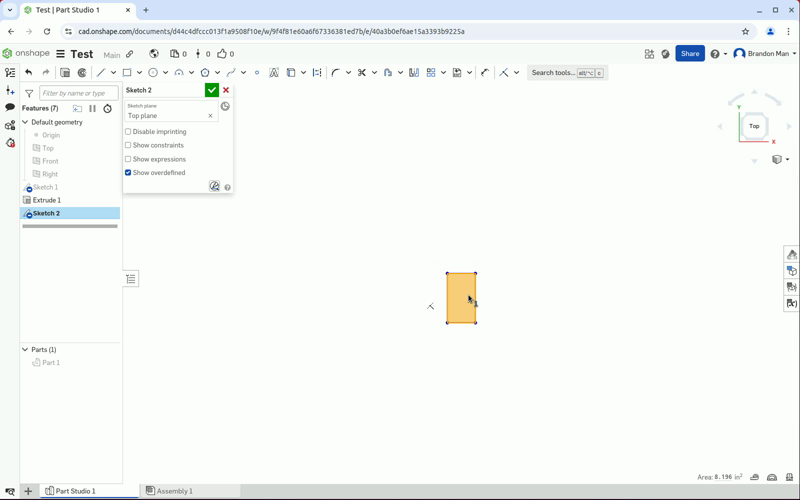
scroll(-6)
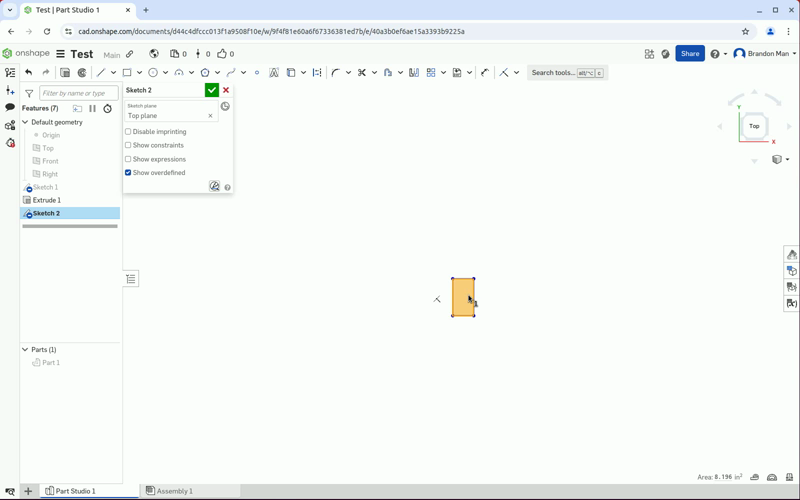
scroll(-6)
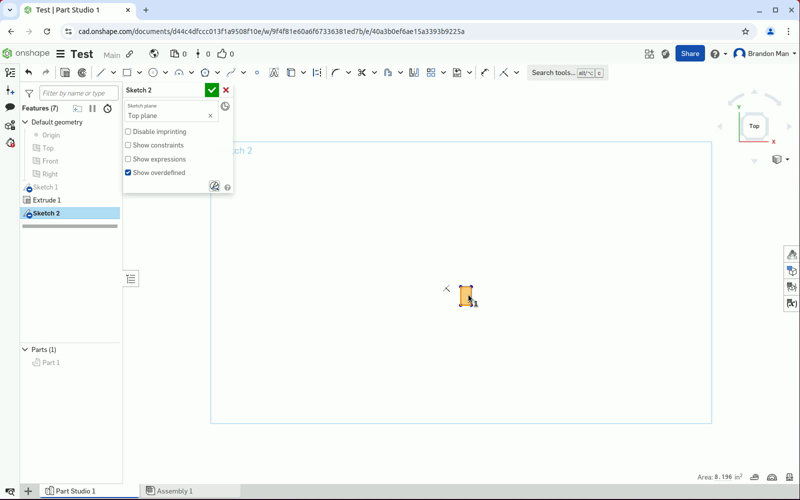
mouse_move(73, 352)
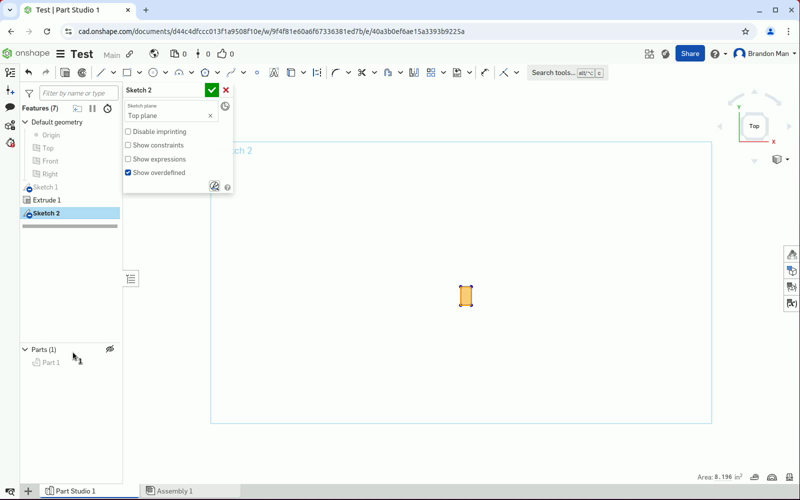
key(shift+y)
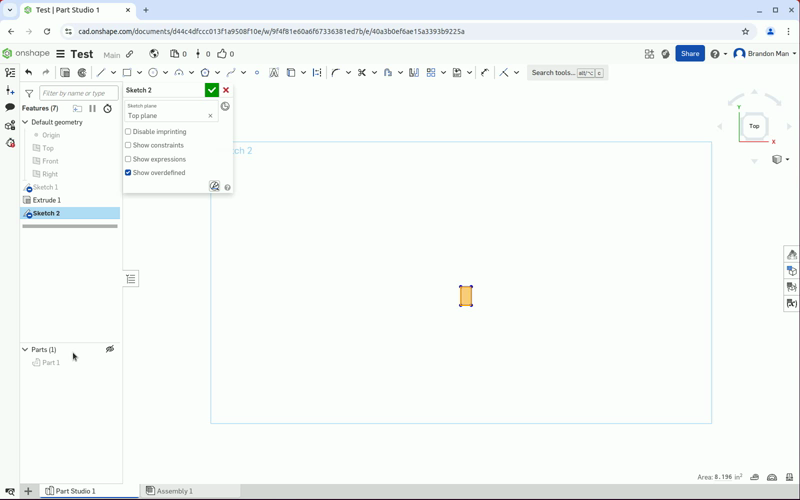
key(shift+e)
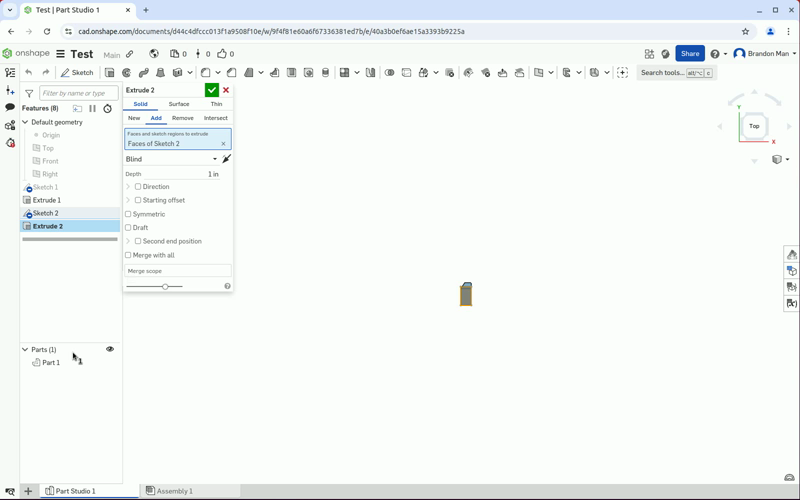
mouse_move(143, 106)
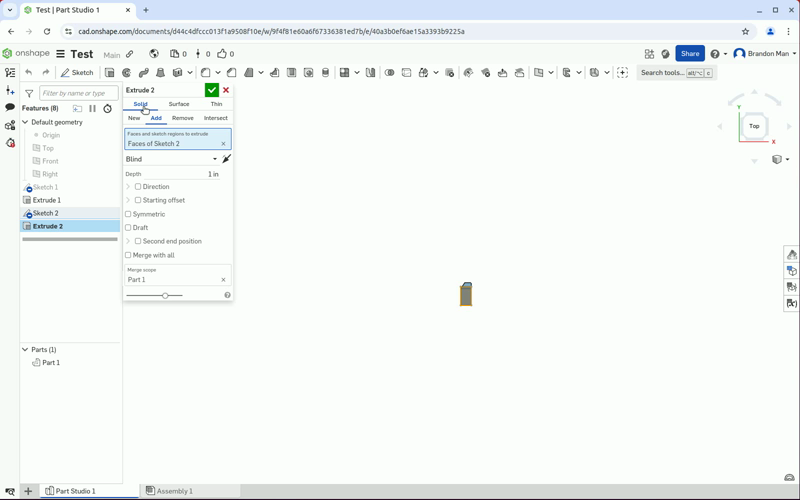
click(143, 106)
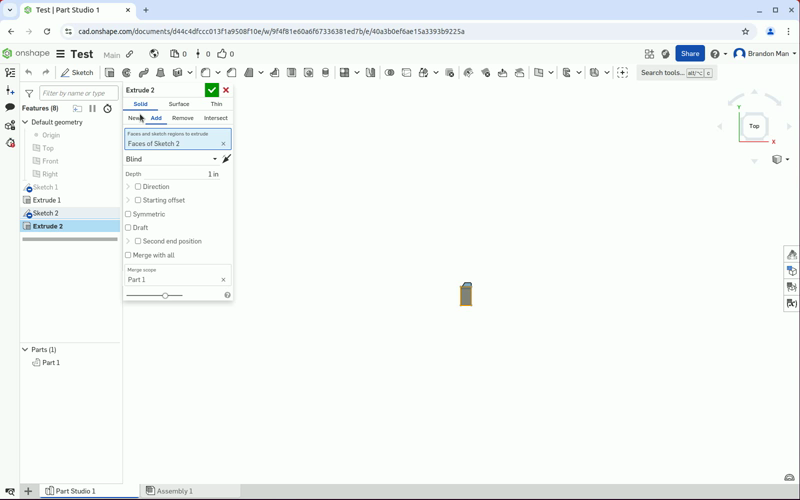
mouse_move(137, 120)
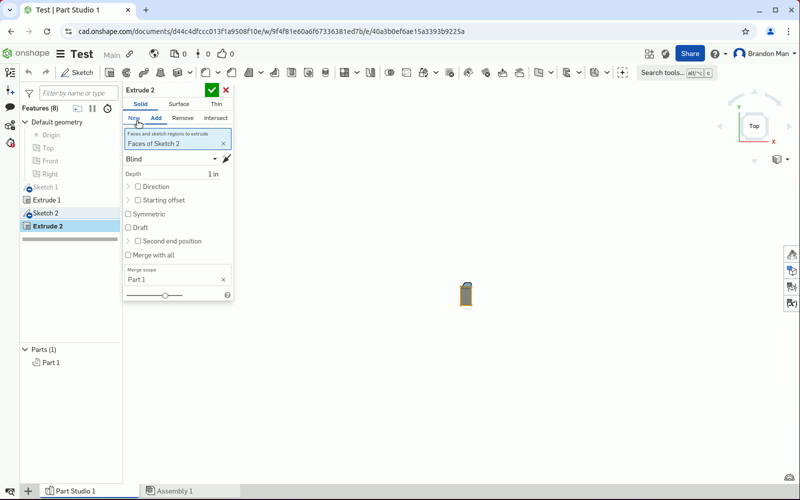
click(137, 120)
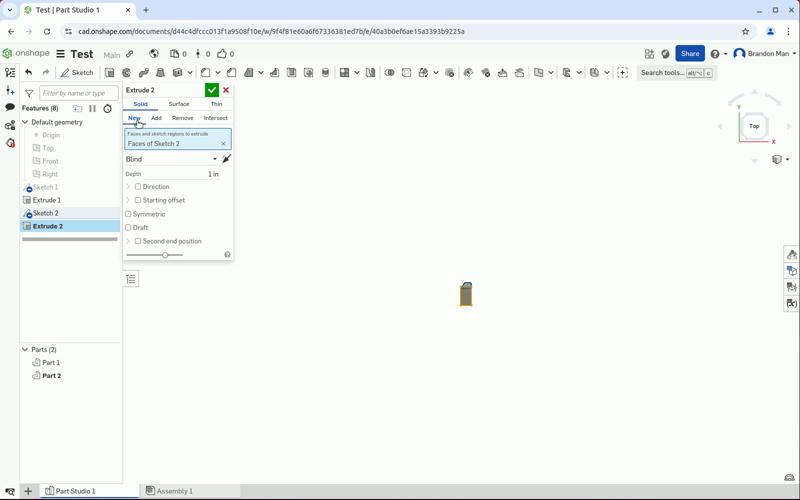
key(tab, 4)
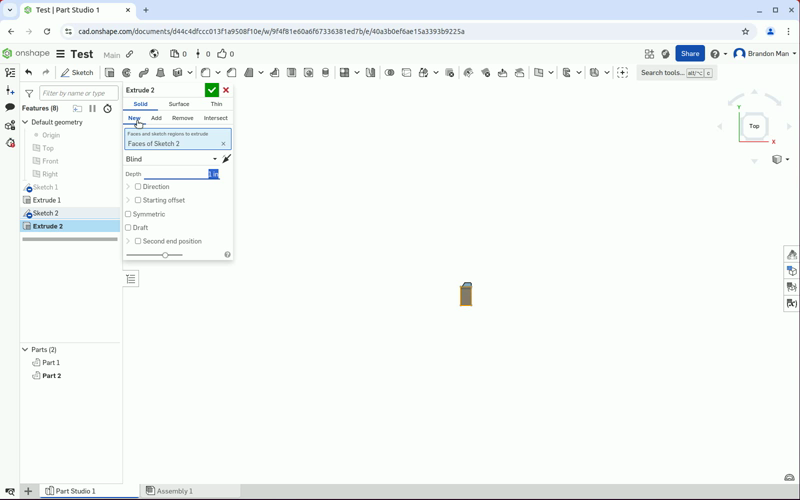
text(0.722)
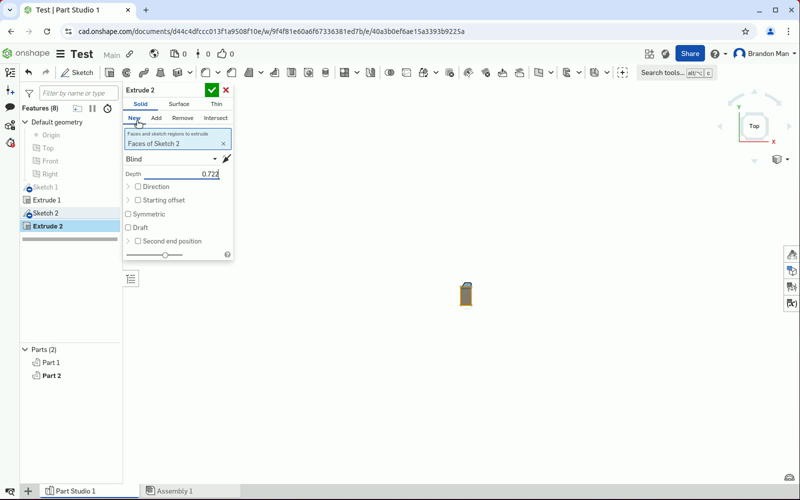
key(enter)
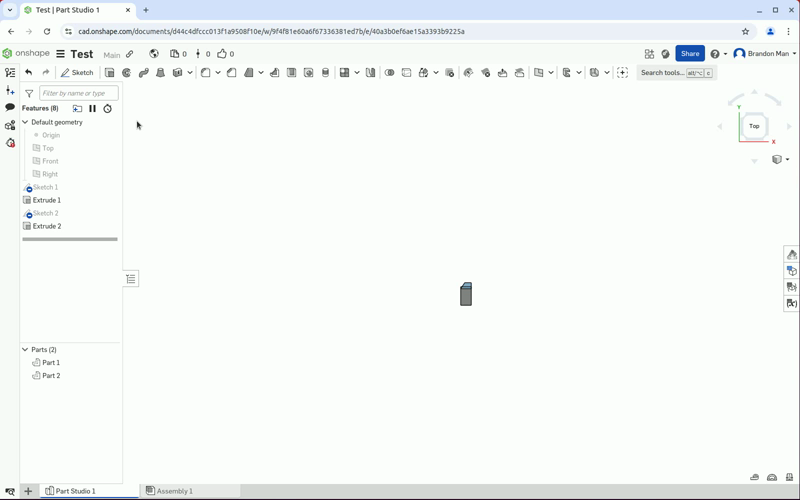
key(shift+h)
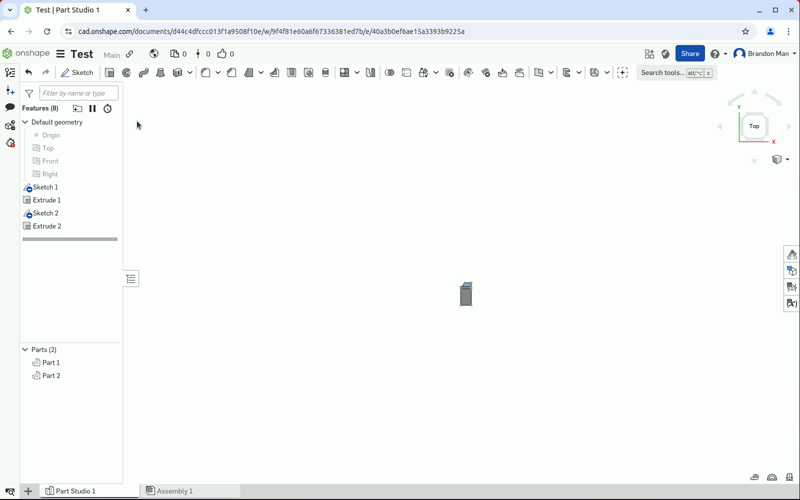
key(shift+h)
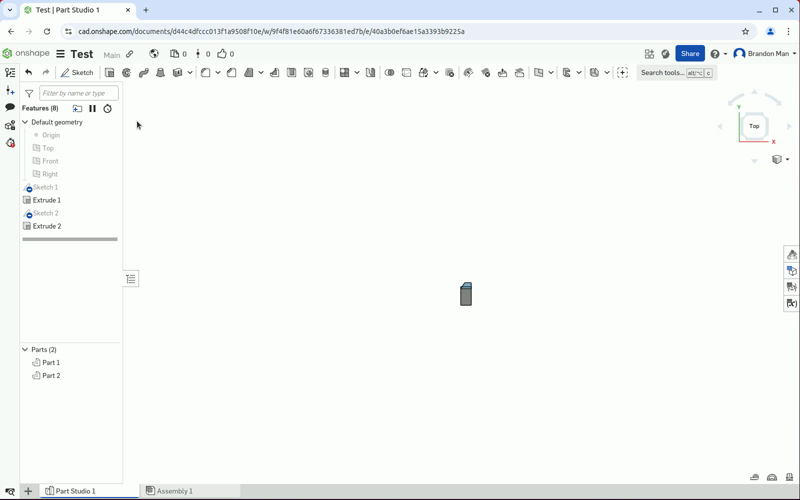
mouse_move(73, 189)
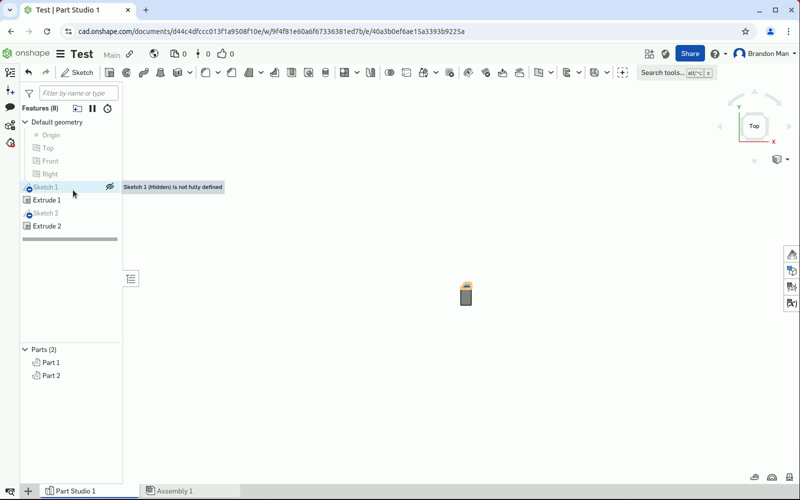
click(73, 189)
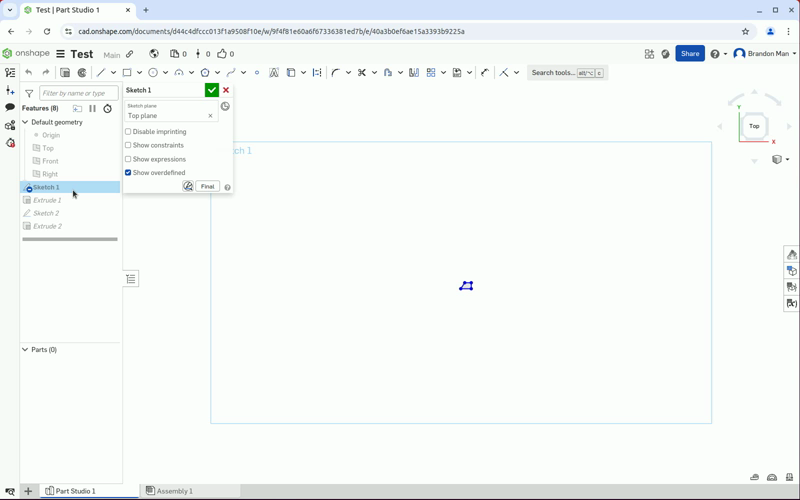
mouse_move(229, 92)
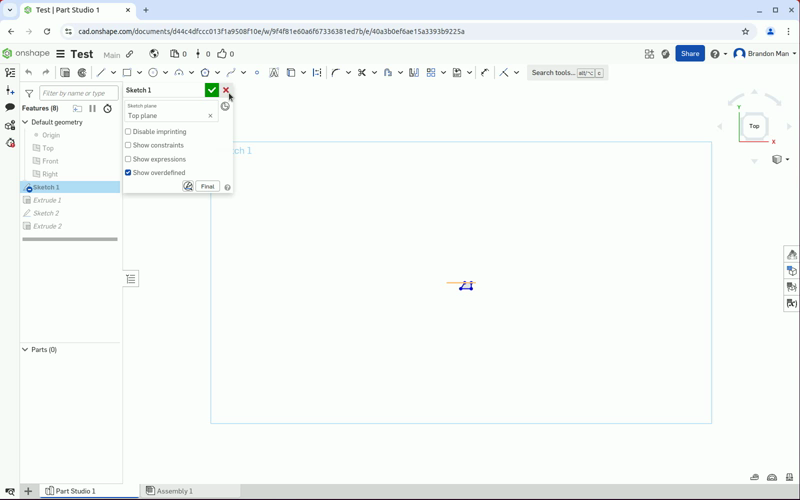
click(229, 92)
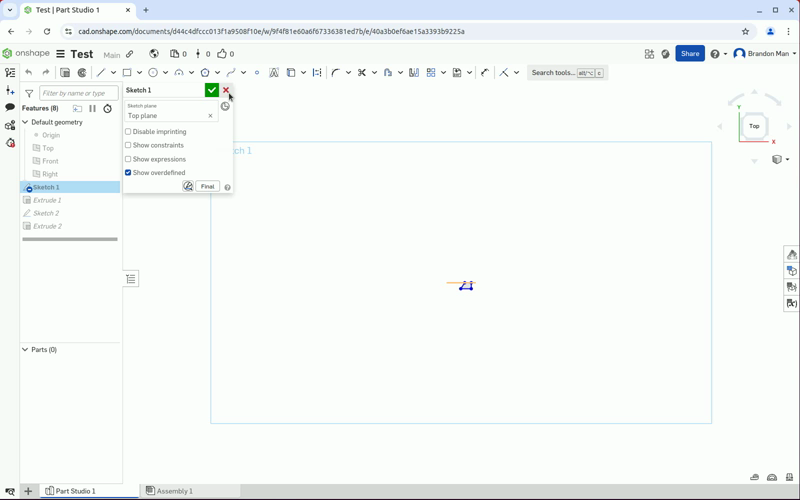
key(shift+s)
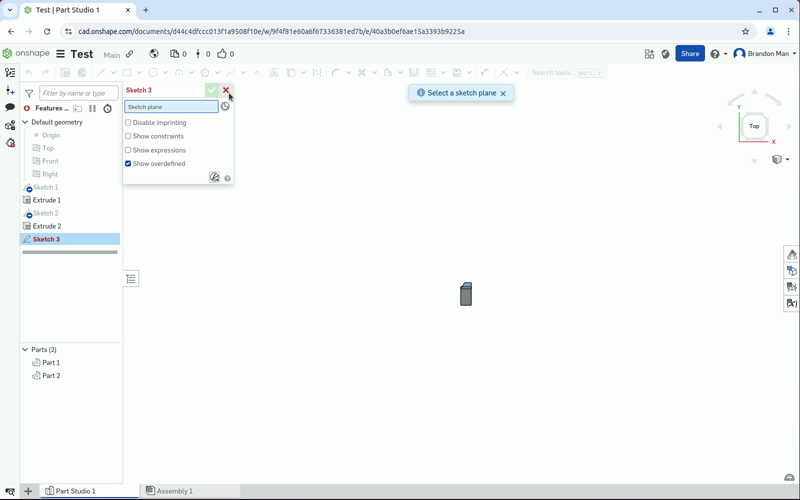
mouse_move(73, 150)
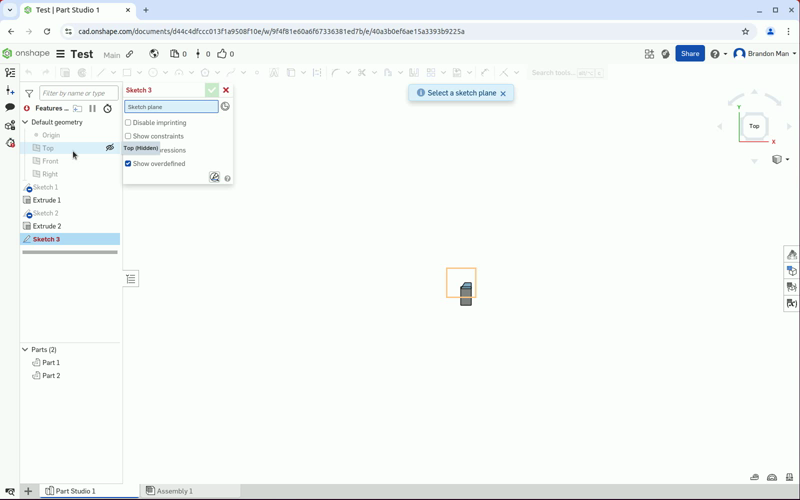
click(73, 150)
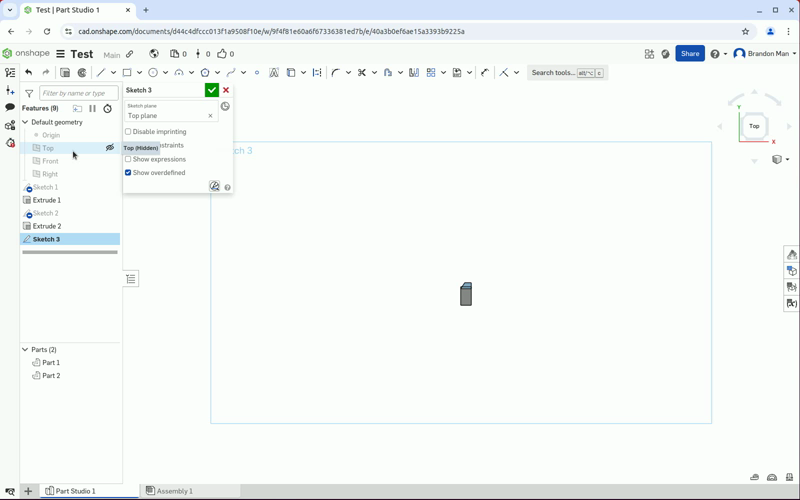
mouse_move(73, 352)
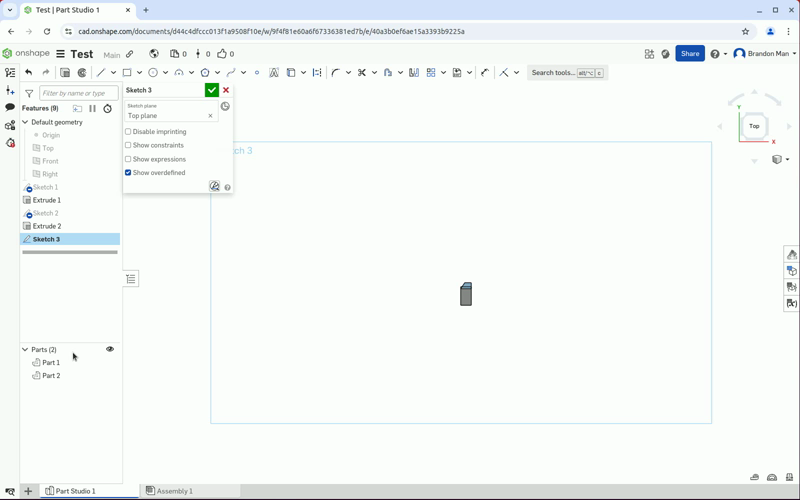
key(y)
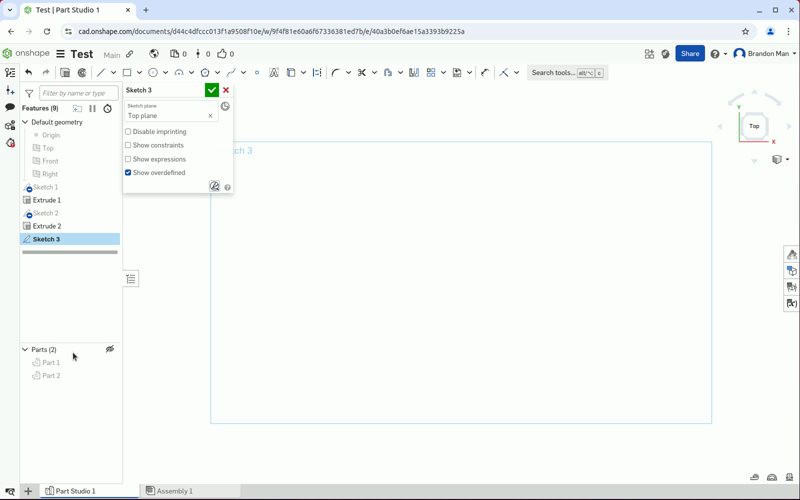
key(l)
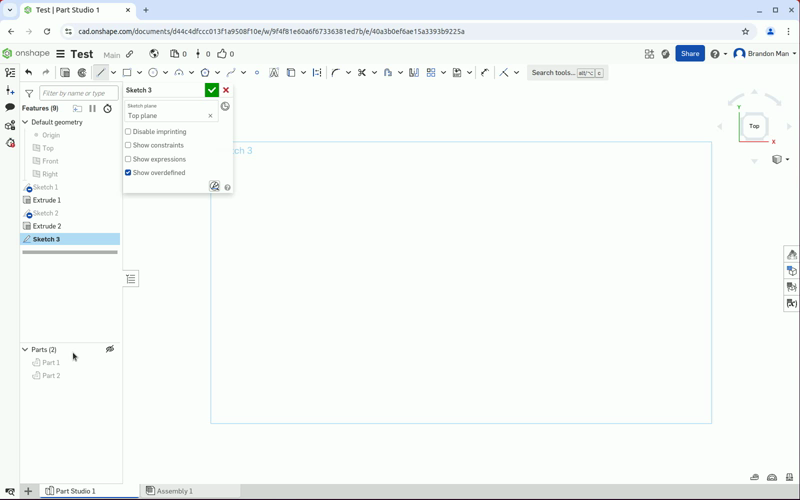
key_down(shift)
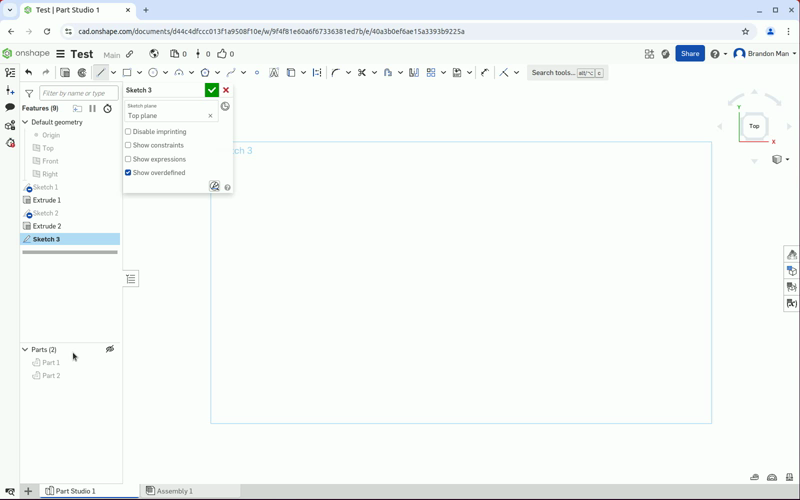
mouse_move(570, 290)
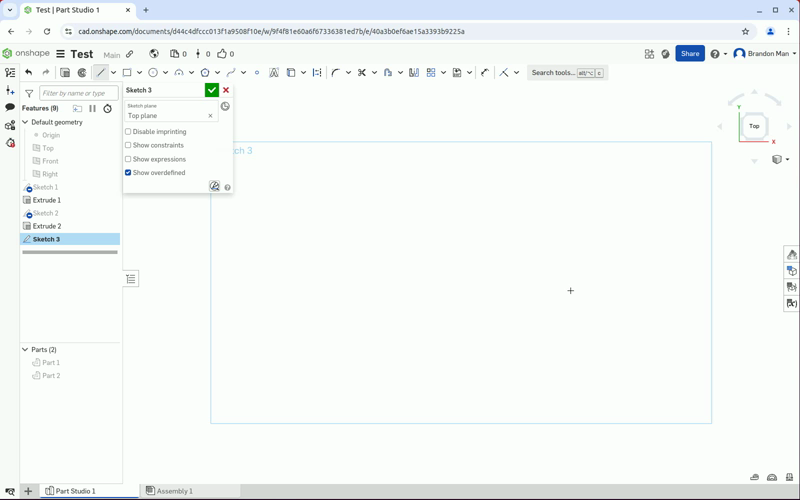
click(570, 290)
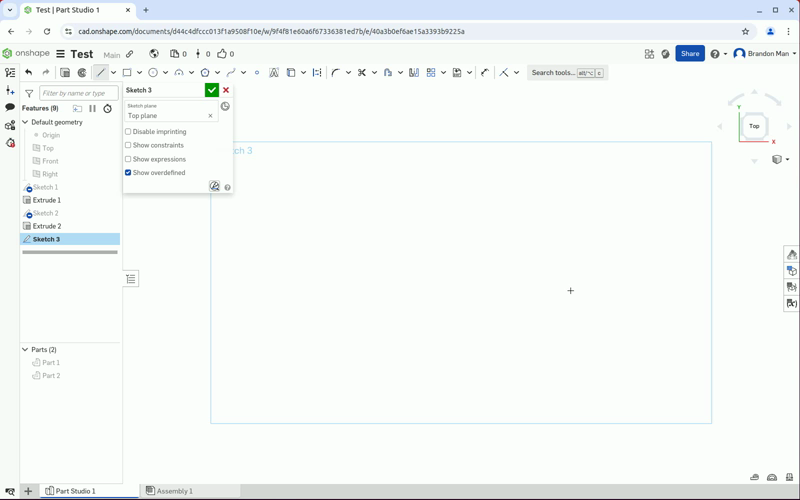
key_up(shift)
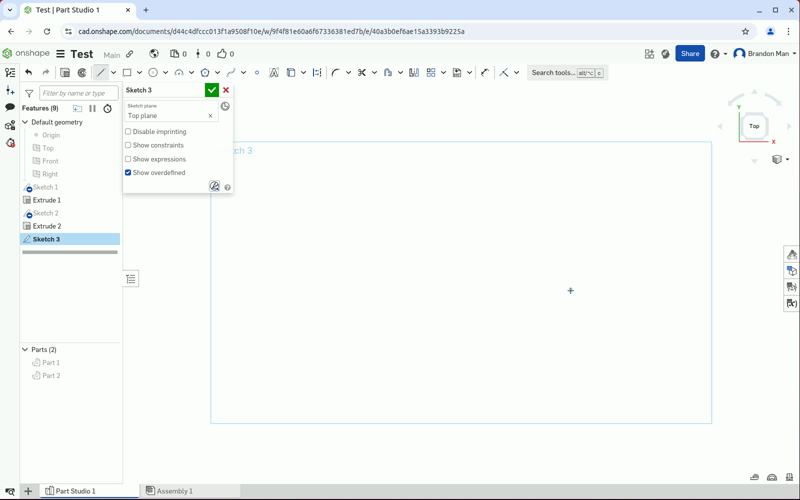
key_down(shift)
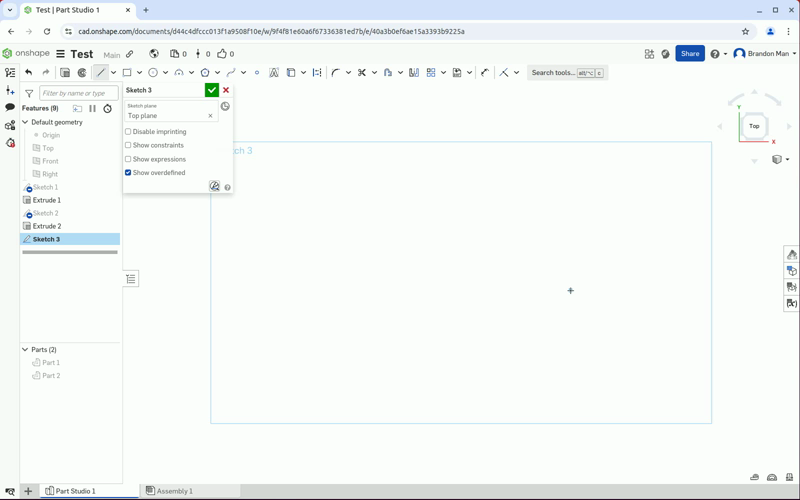
mouse_move(589, 290)
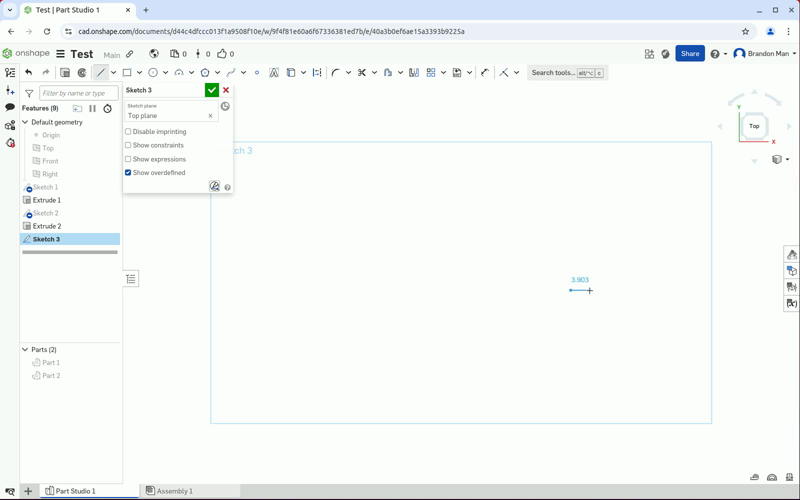
mouse_move(574, 290)
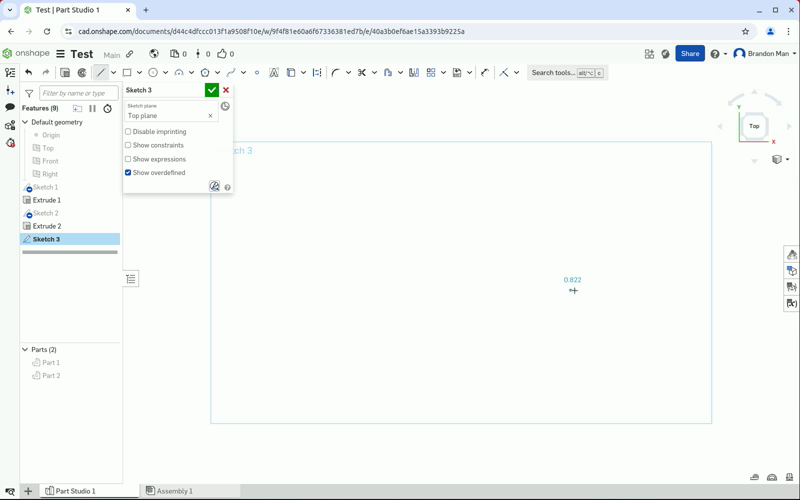
scroll(6)
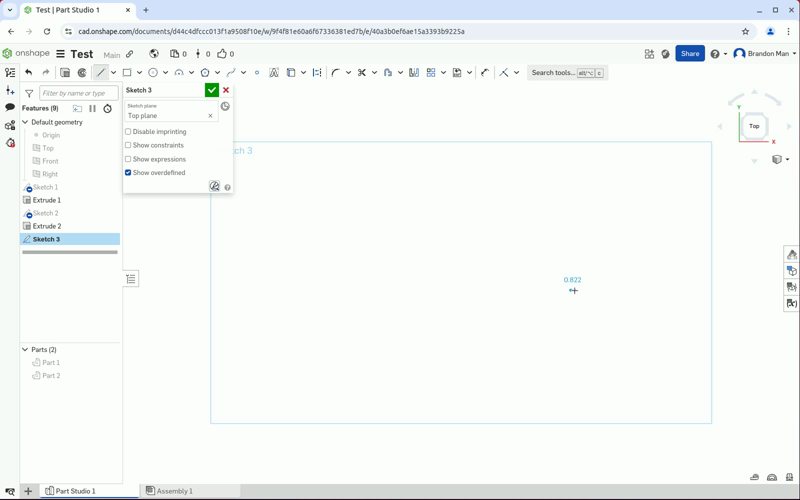
scroll(6)
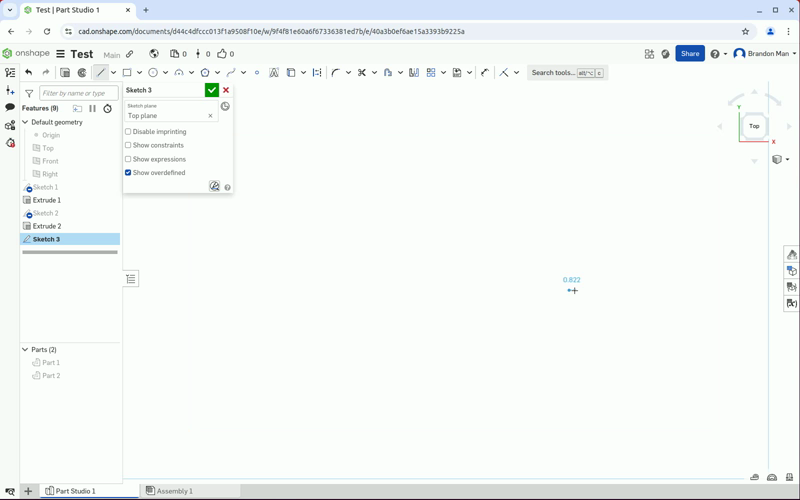
scroll(6)
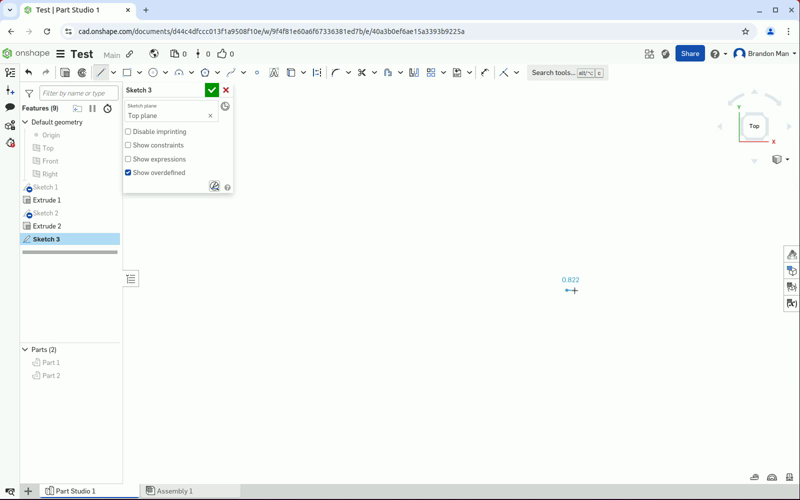
scroll(6)
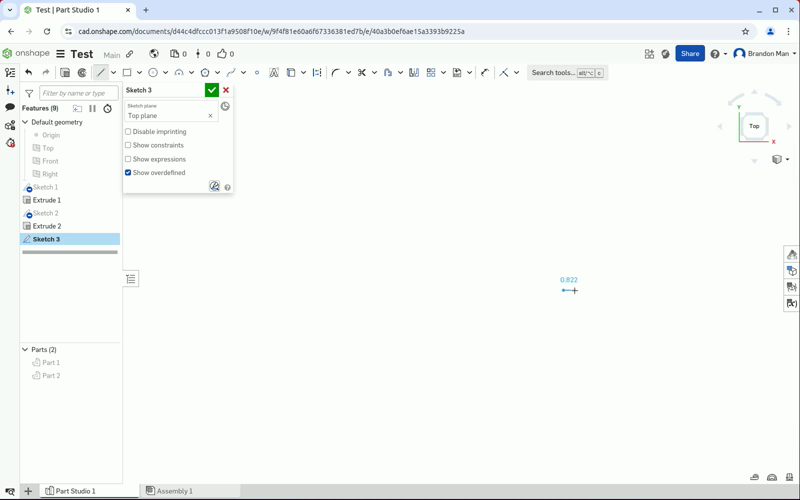
scroll(6)
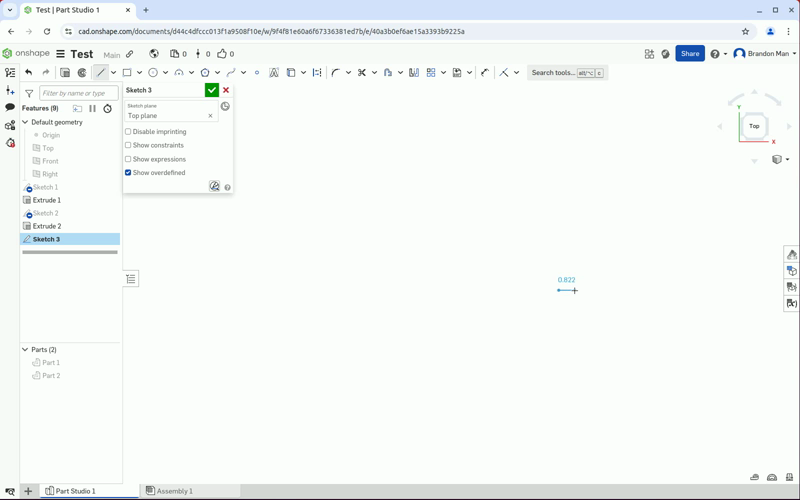
scroll(6)
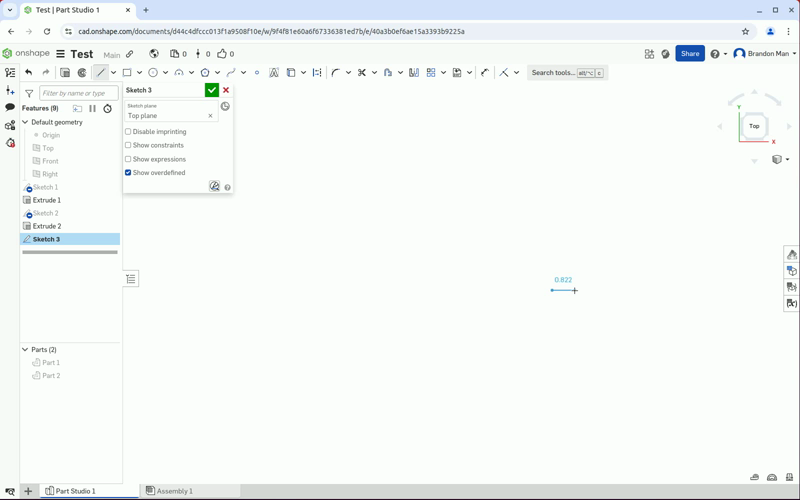
scroll(6)
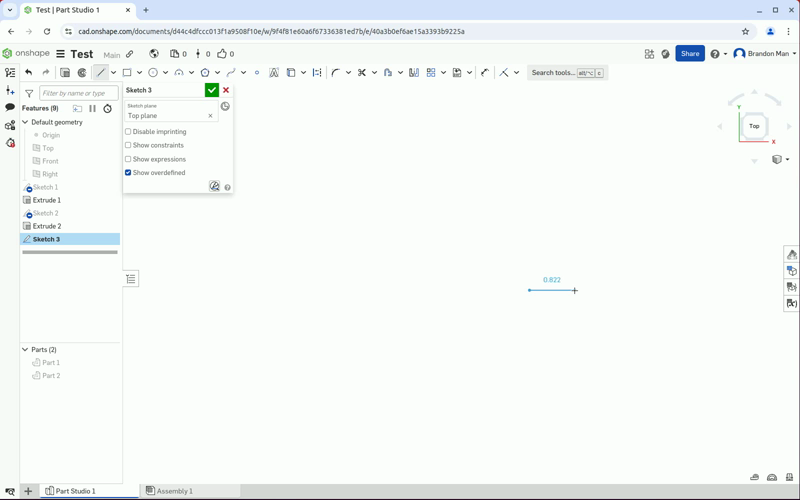
click(574, 290)
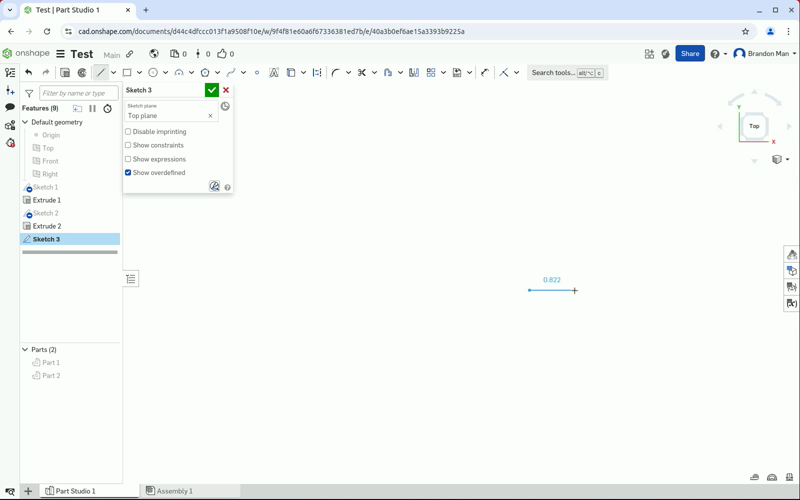
scroll(-6)
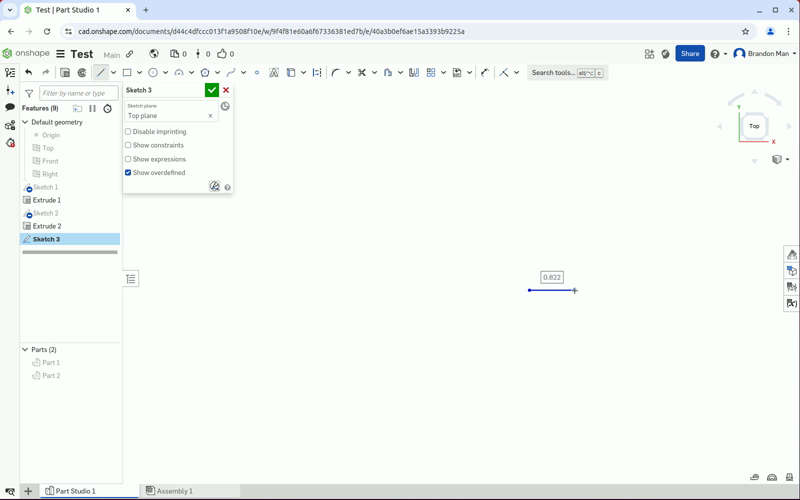
scroll(-6)
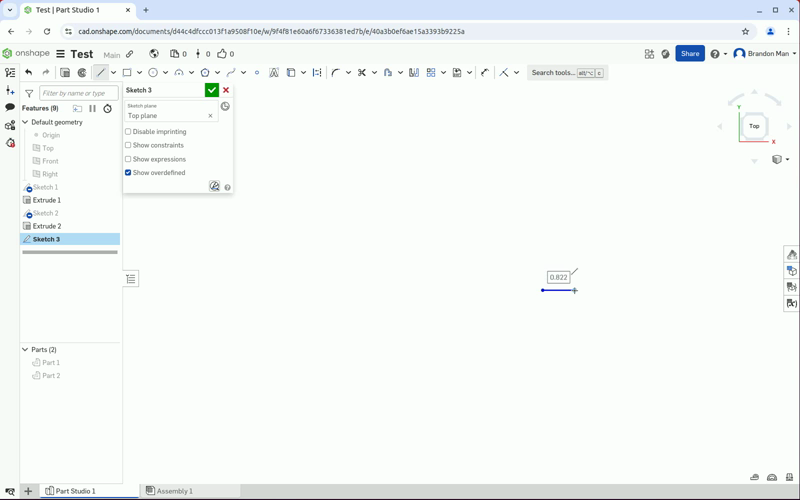
scroll(-6)
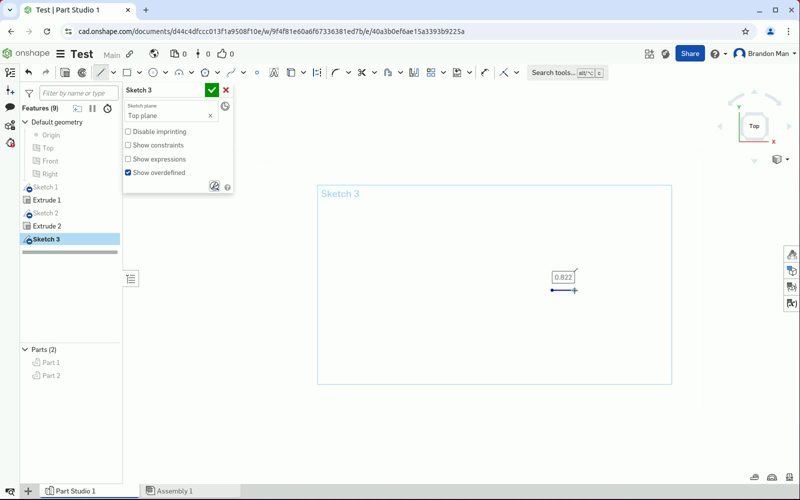
scroll(-6)
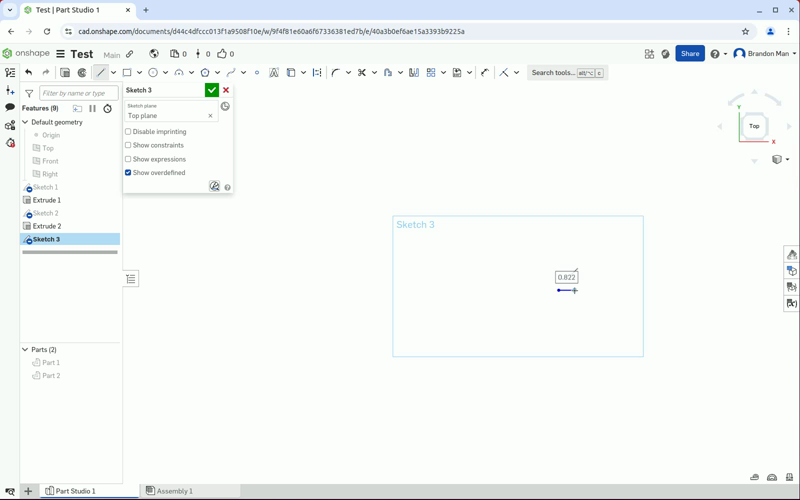
scroll(-6)
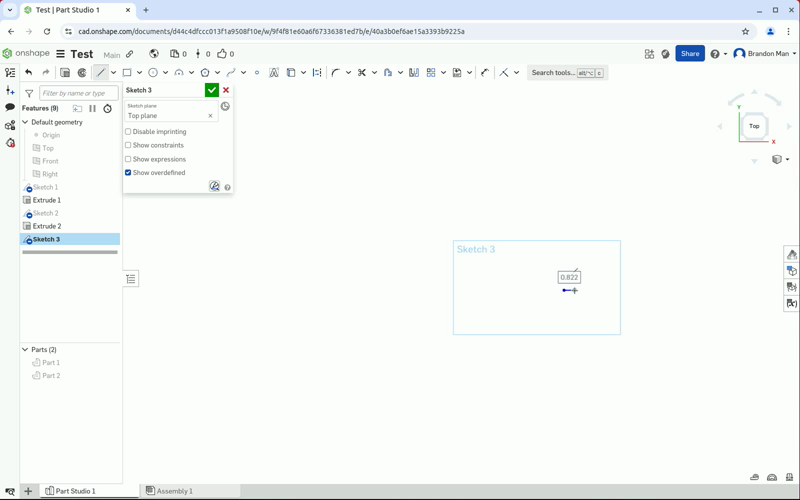
scroll(-6)
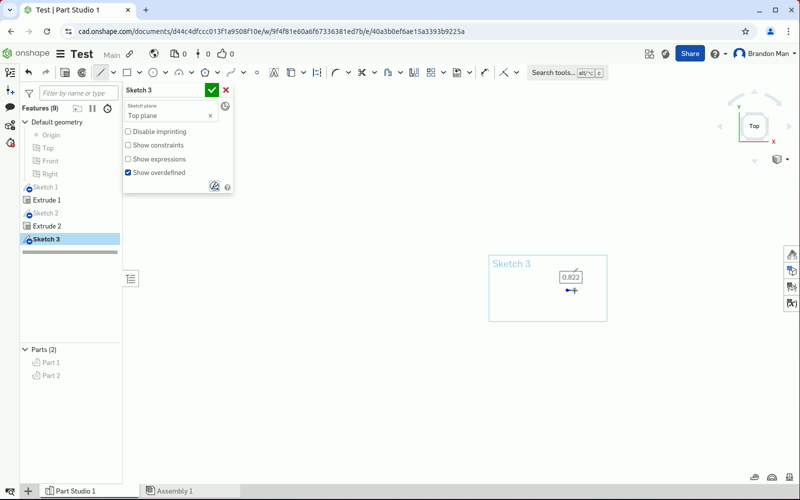
scroll(-6)
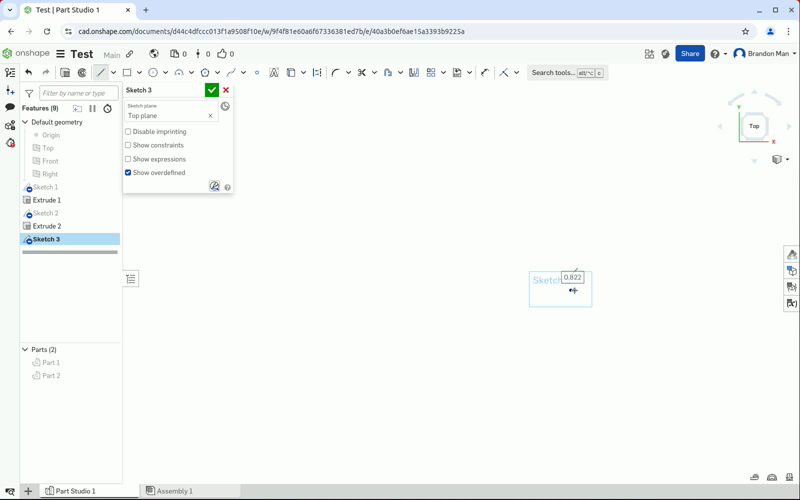
key_up(shift)
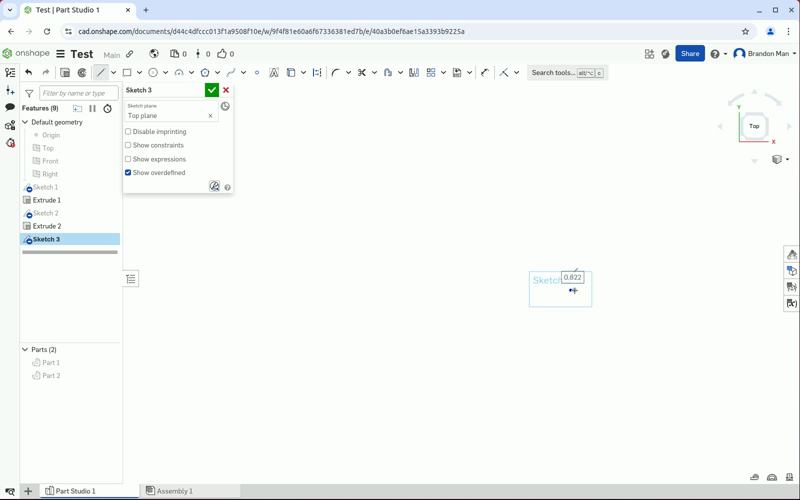
key_down(shift)
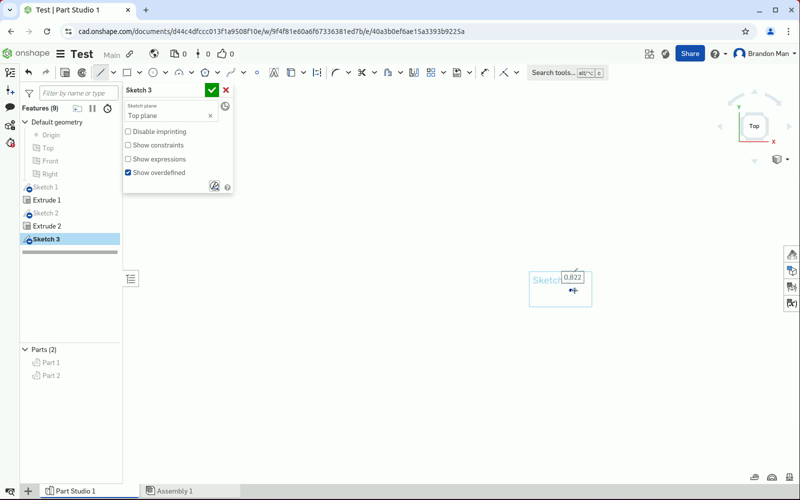
mouse_move(589, 290)
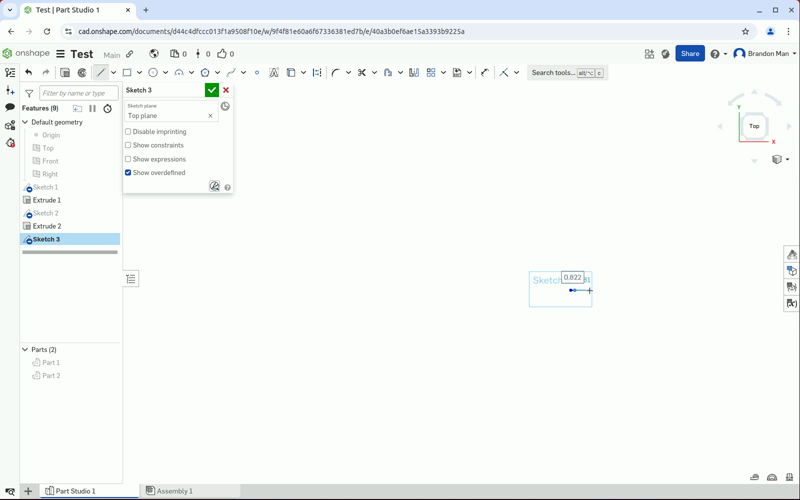
mouse_move(574, 286)
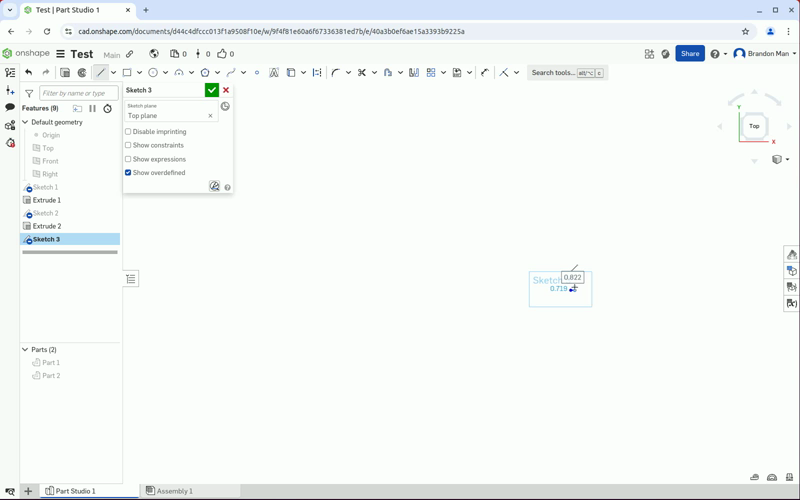
scroll(6)
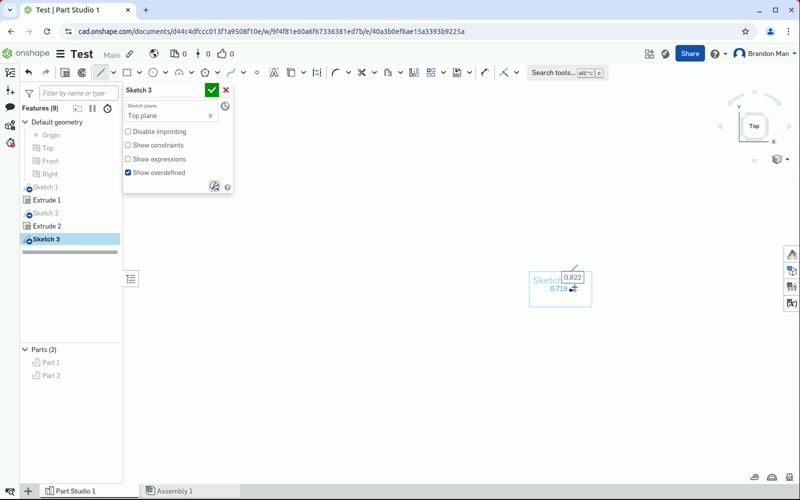
scroll(6)
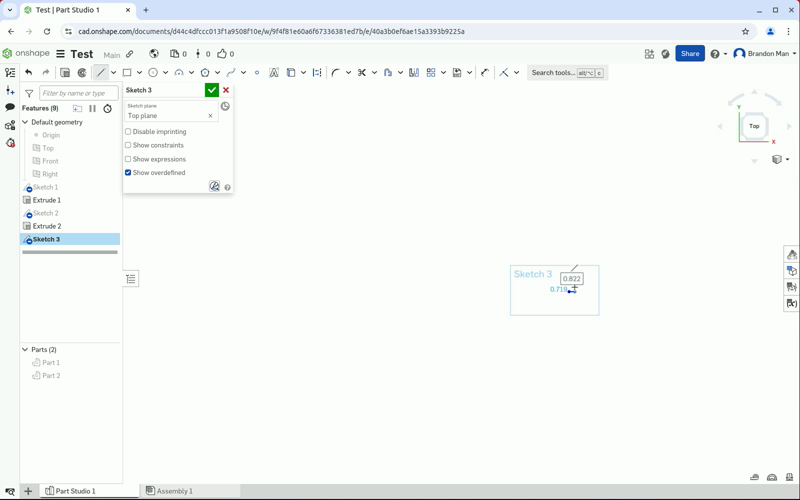
scroll(6)
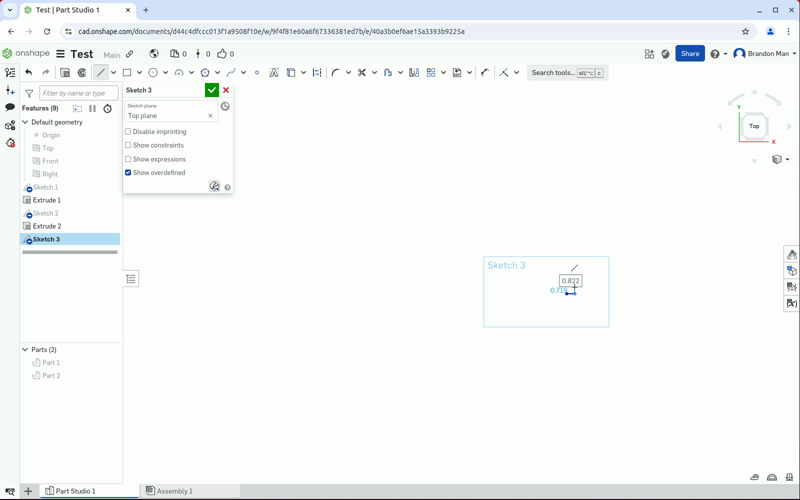
scroll(6)
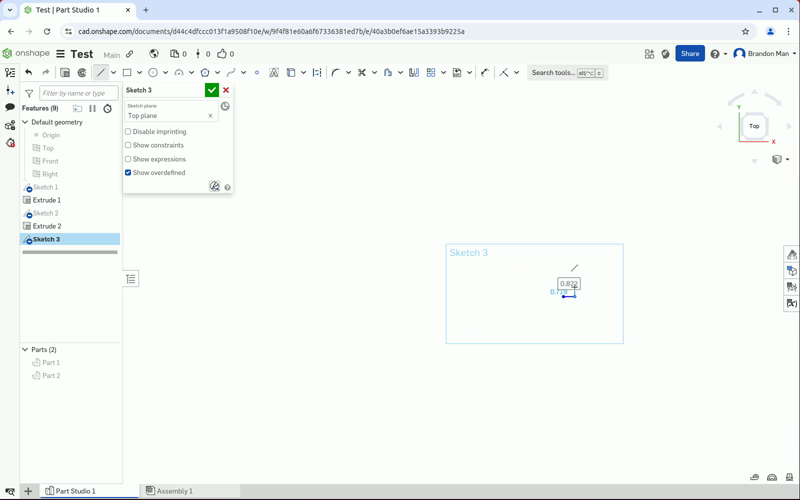
scroll(6)
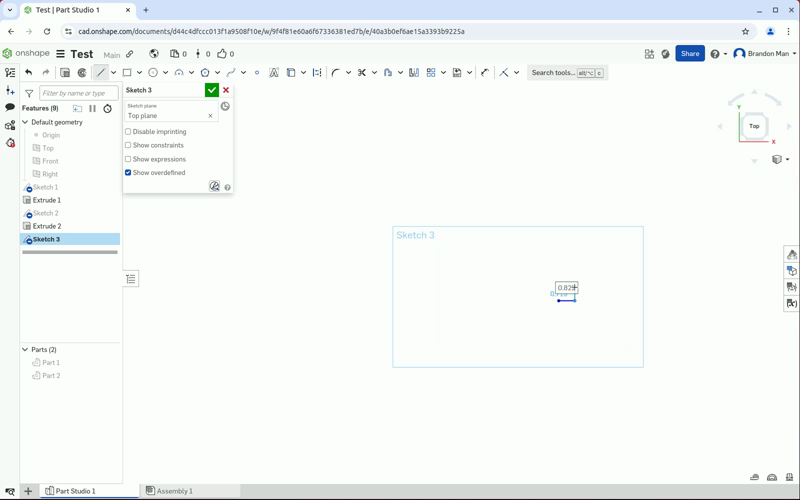
scroll(6)
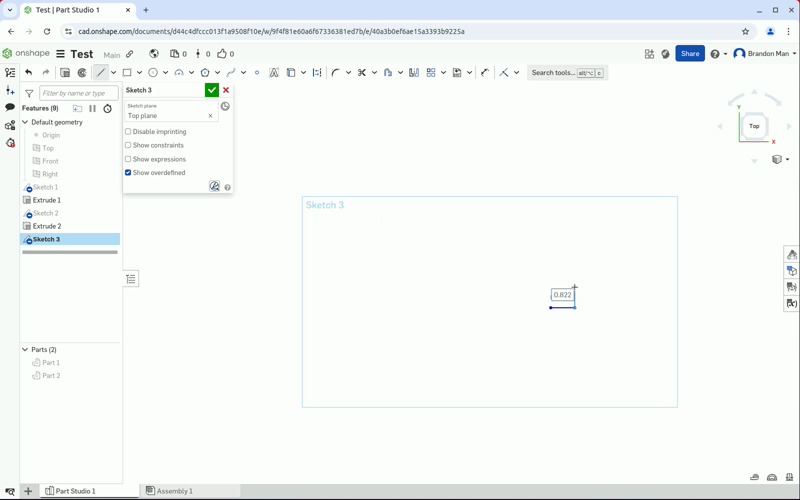
scroll(6)
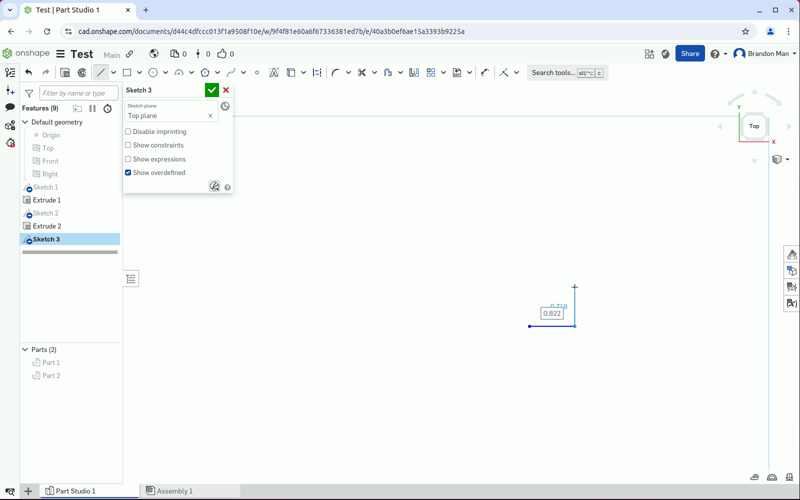
click(574, 286)
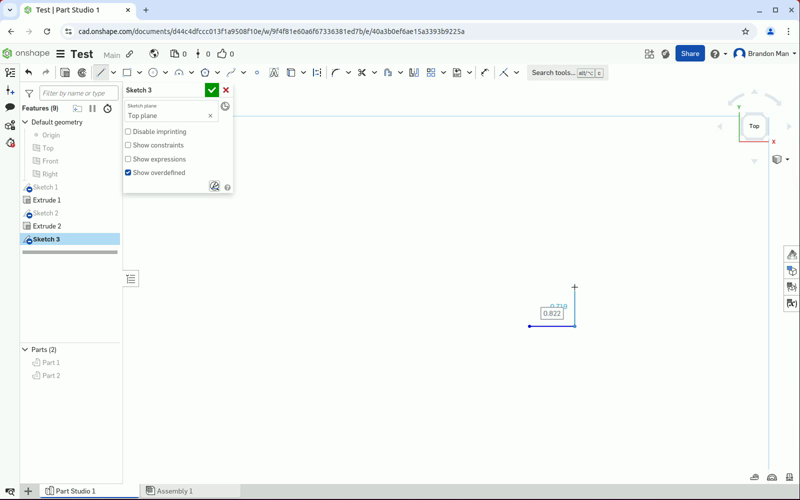
scroll(-6)
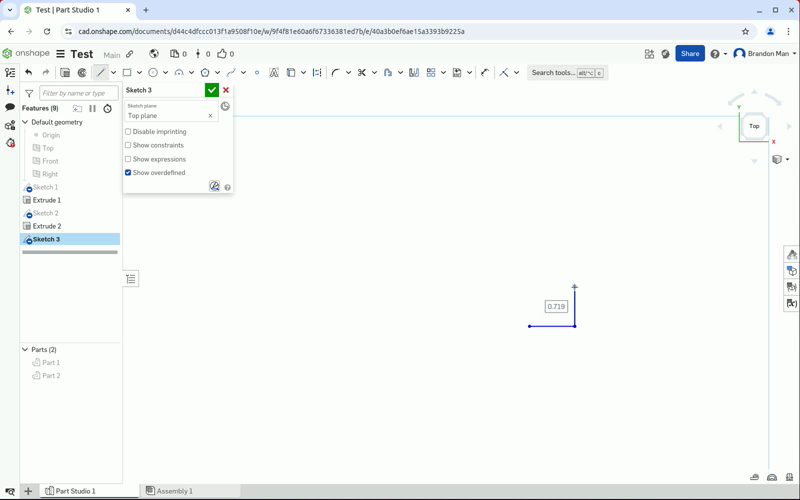
scroll(-6)
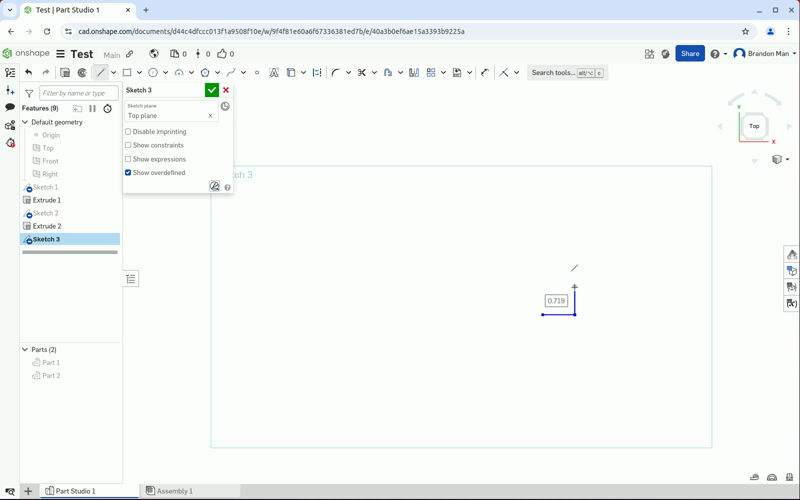
scroll(-6)
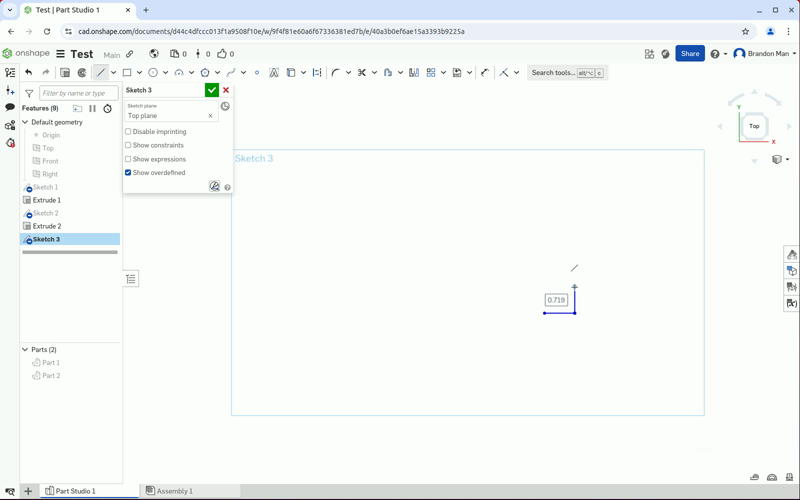
scroll(-6)
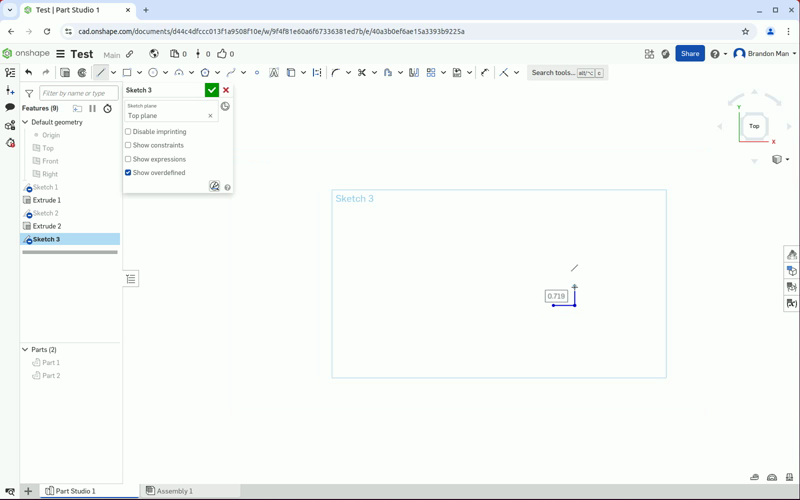
scroll(-6)
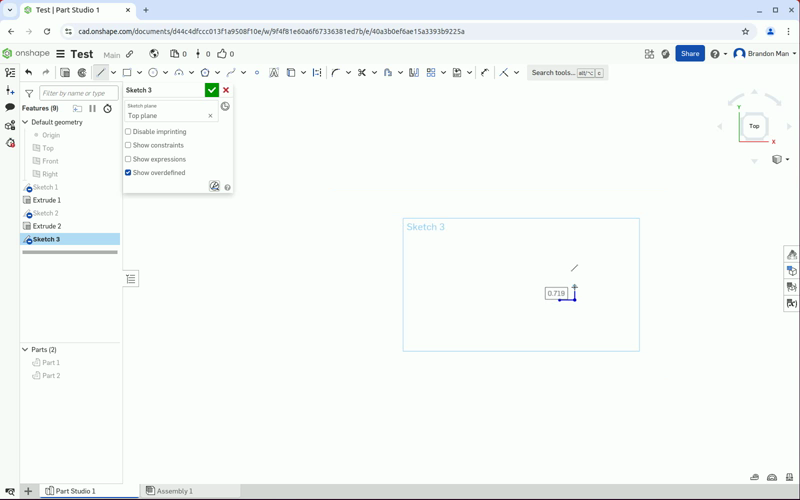
scroll(-6)
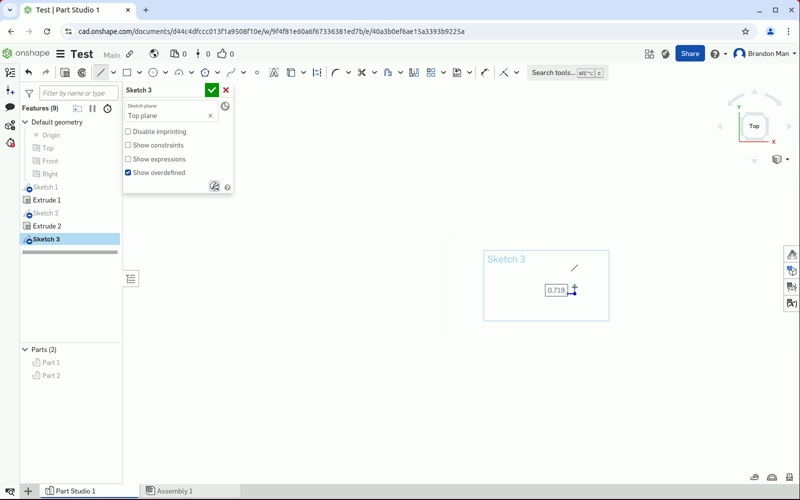
scroll(-6)
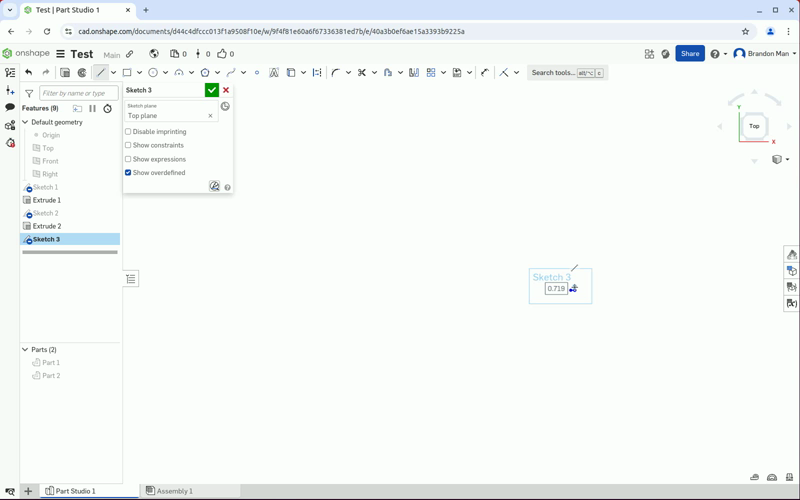
key_up(shift)
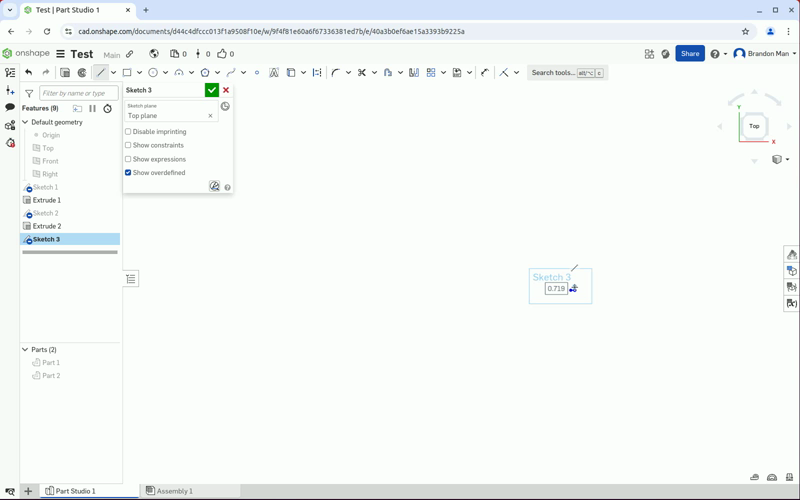
key_down(shift)
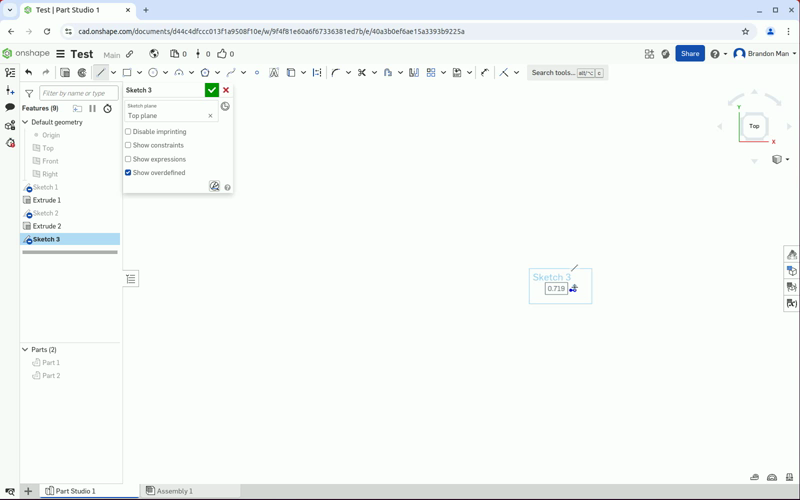
mouse_move(589, 286)
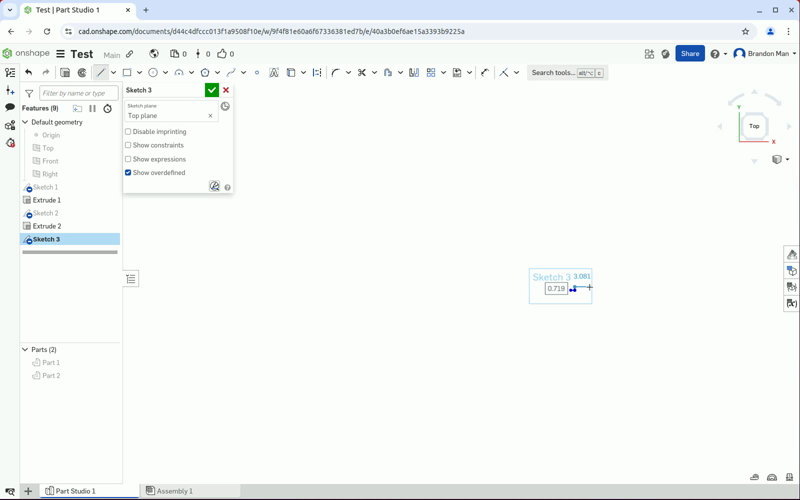
mouse_move(570, 286)
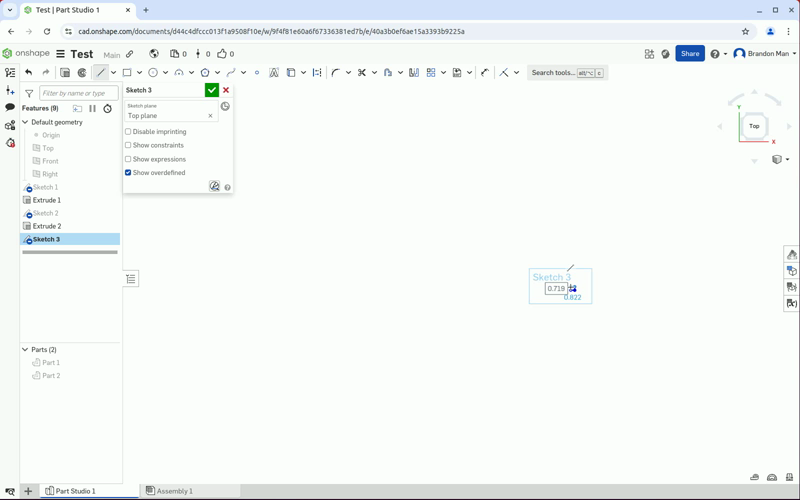
scroll(6)
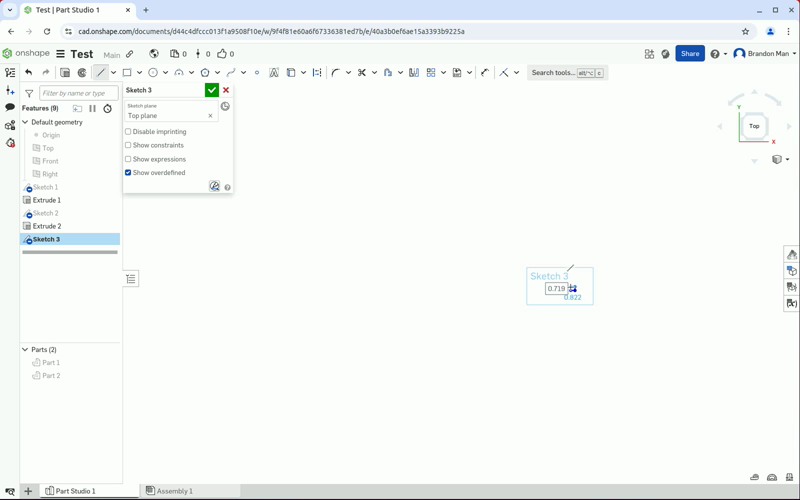
scroll(6)
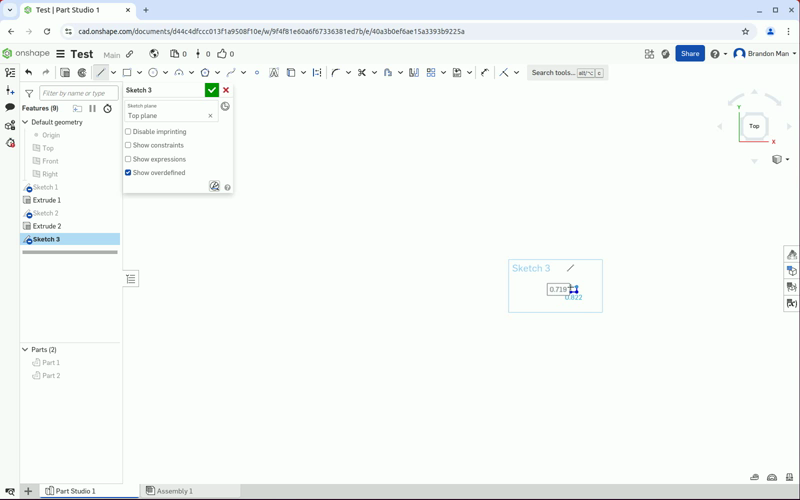
scroll(6)
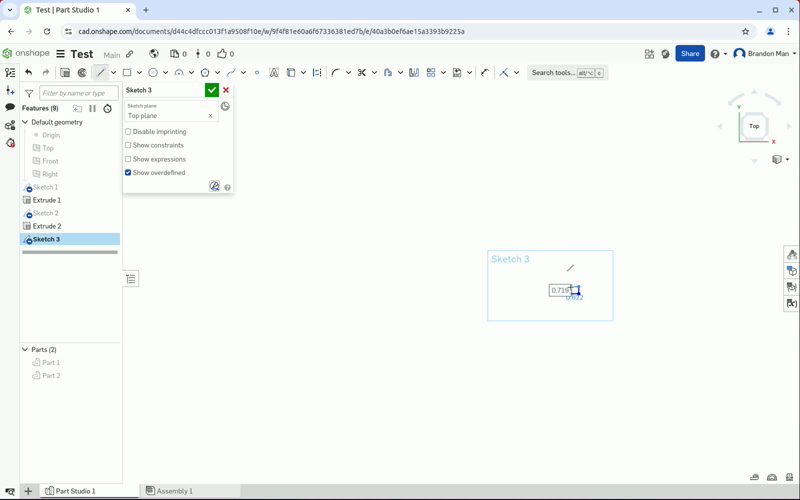
scroll(6)
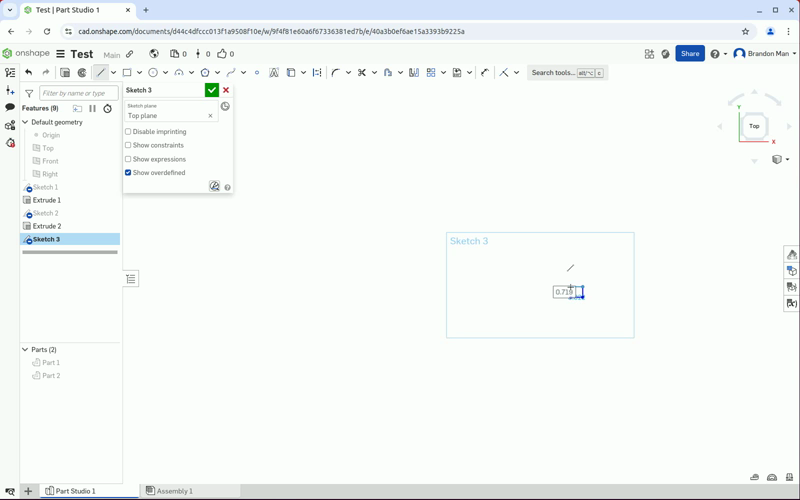
scroll(6)
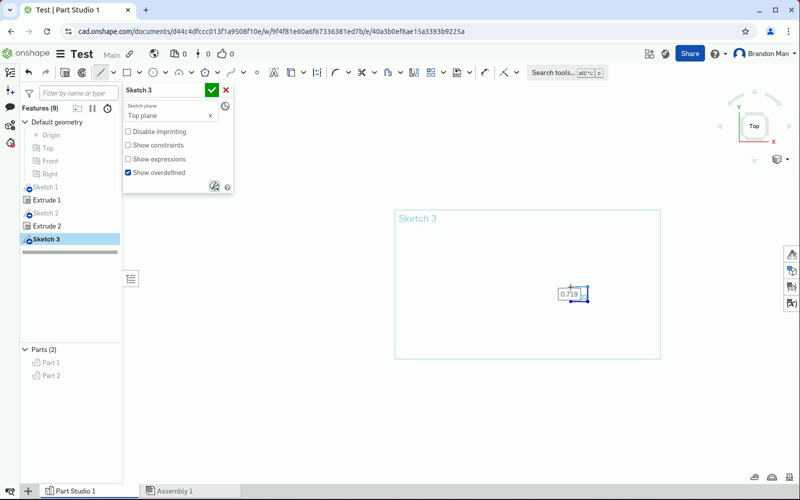
scroll(6)
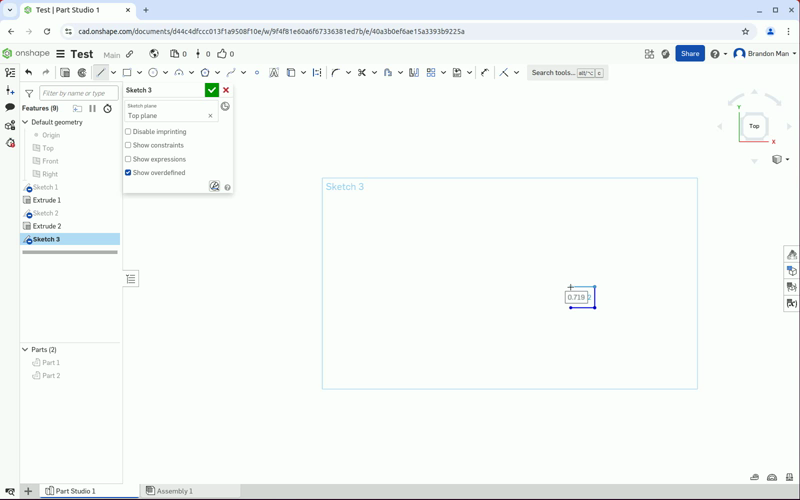
scroll(6)
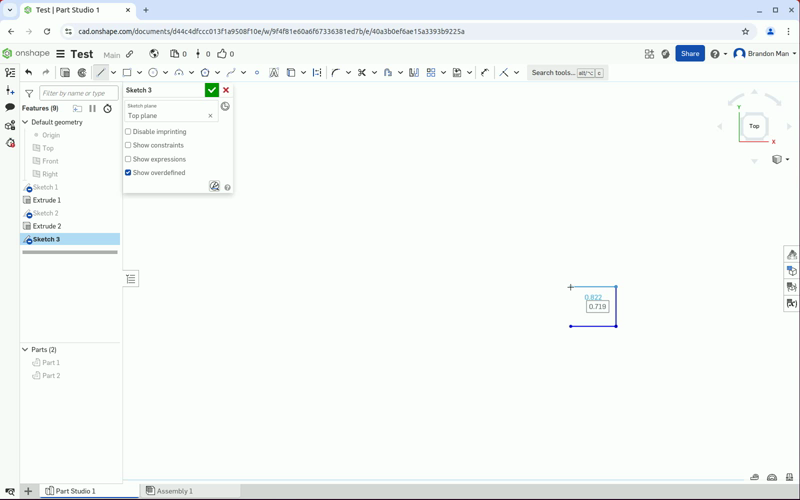
click(570, 286)
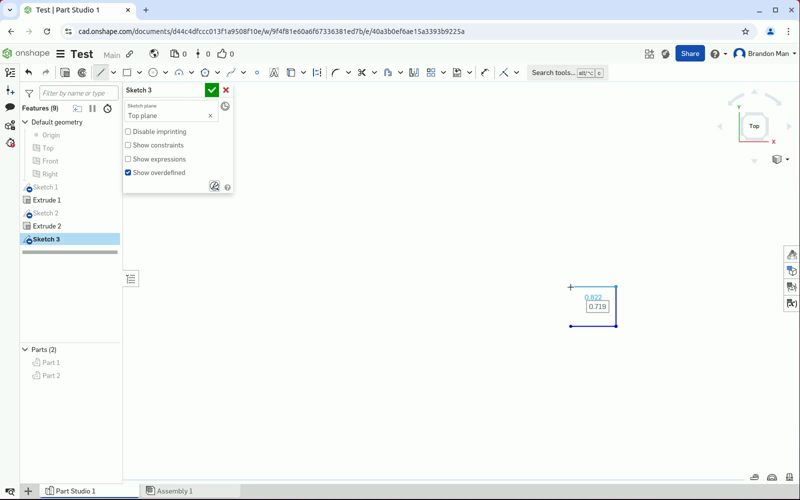
scroll(-6)
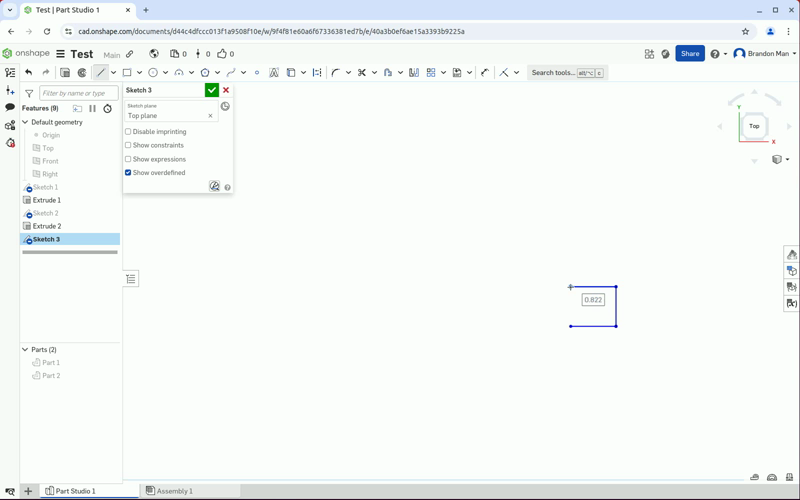
scroll(-6)
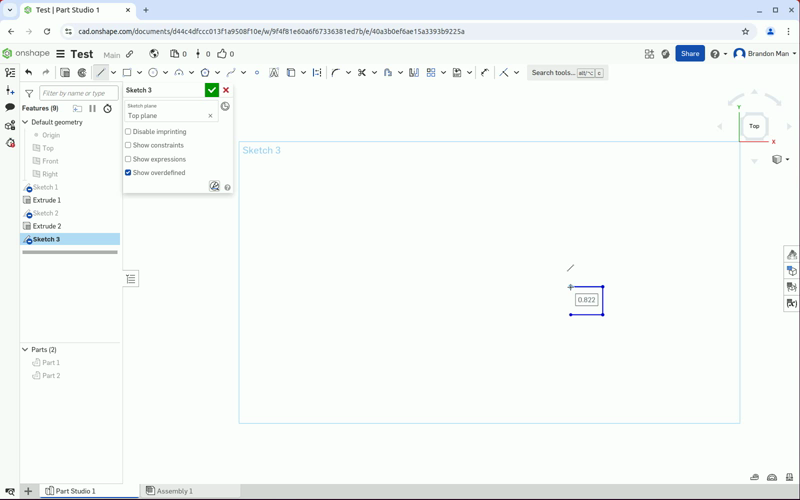
scroll(-6)
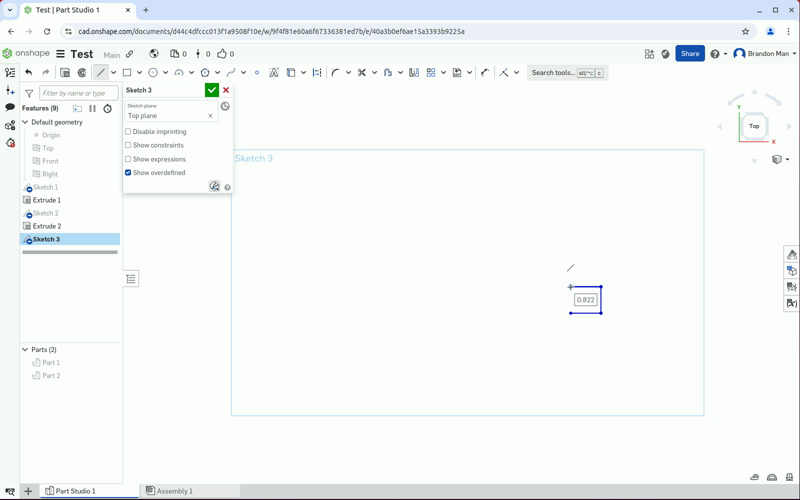
scroll(-6)
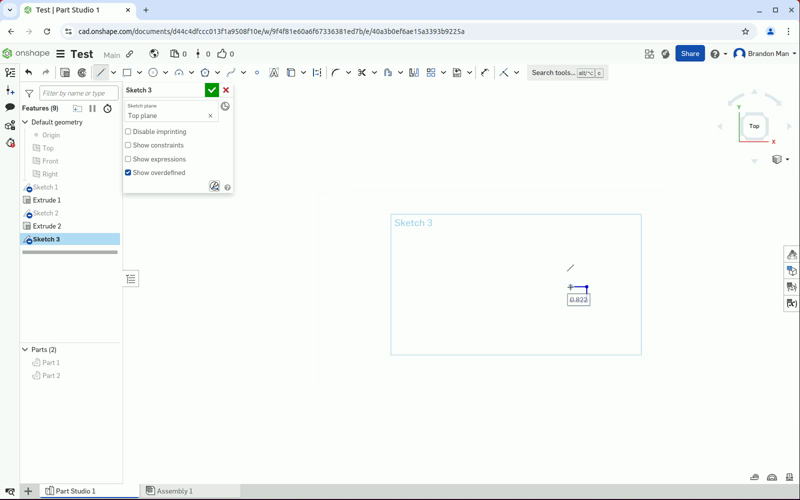
scroll(-6)
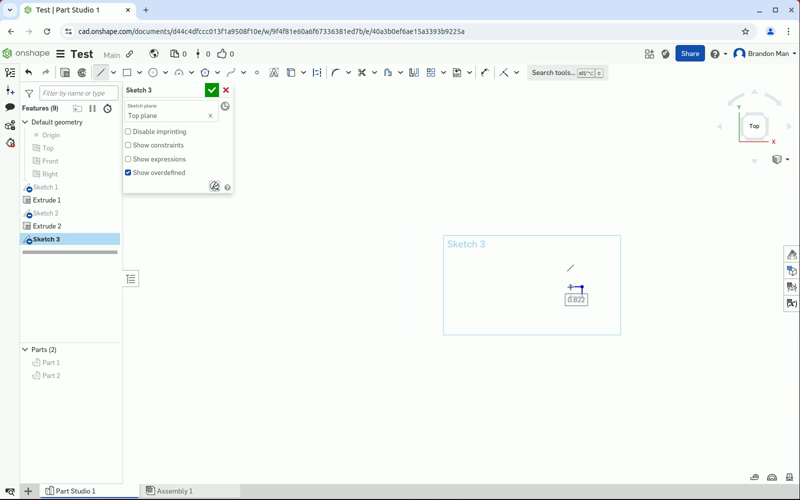
scroll(-6)
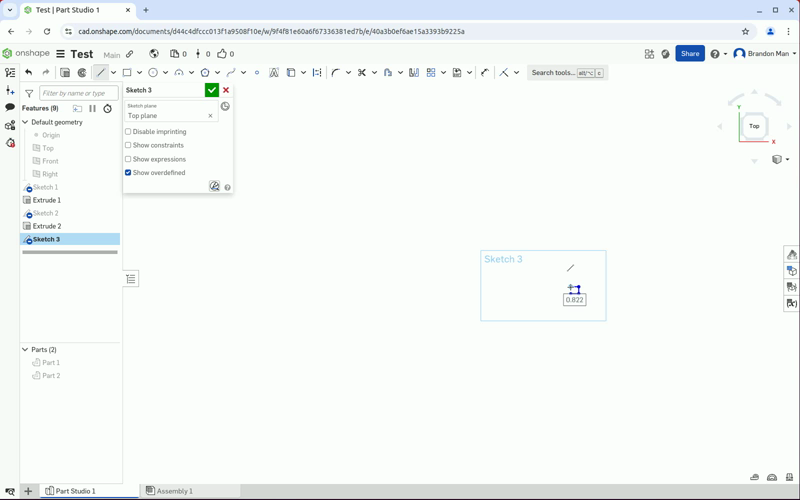
scroll(-6)
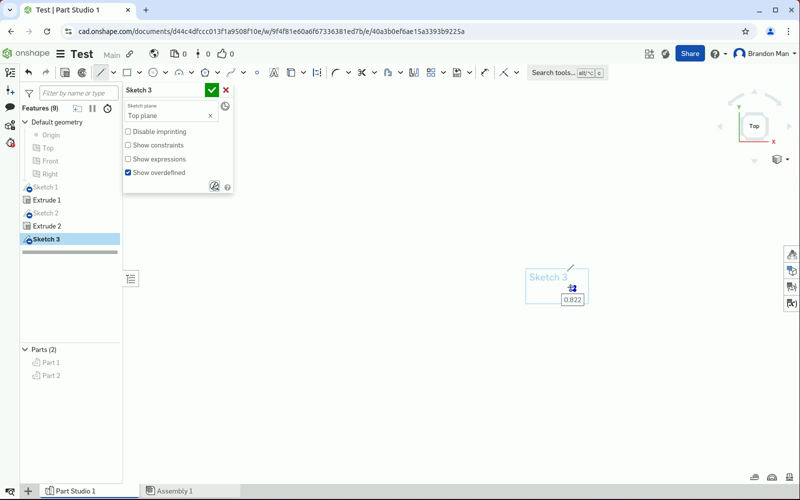
key_up(shift)
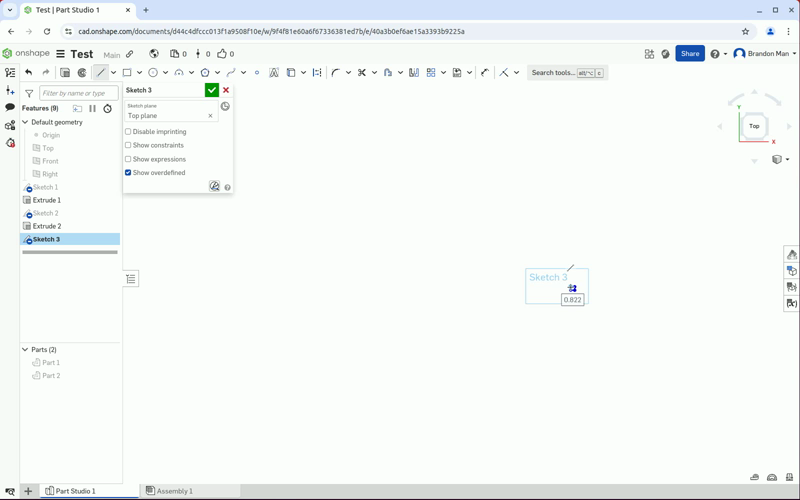
key_down(shift)
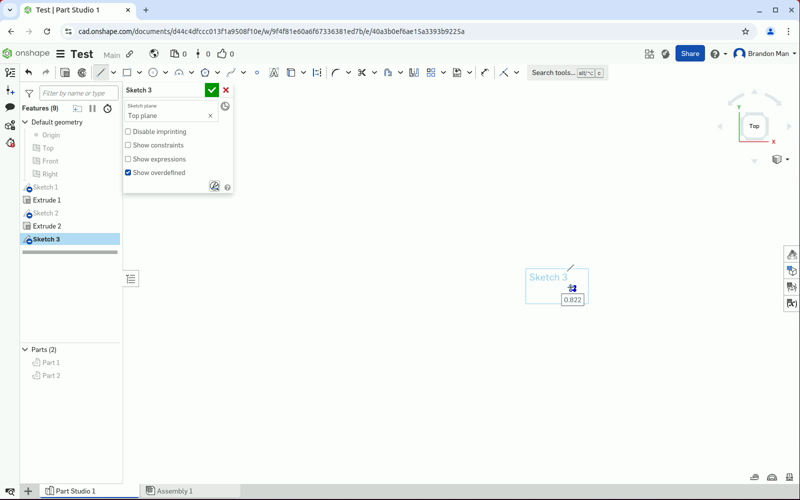
mouse_move(589, 286)
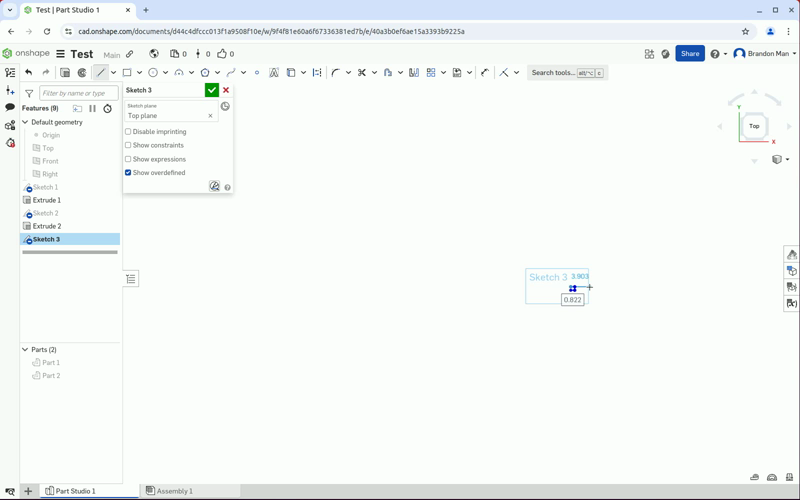
mouse_move(570, 288)
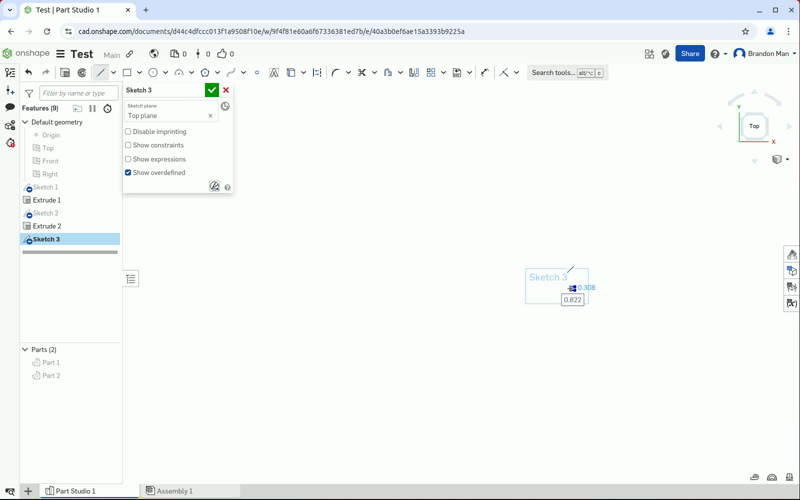
scroll(6)
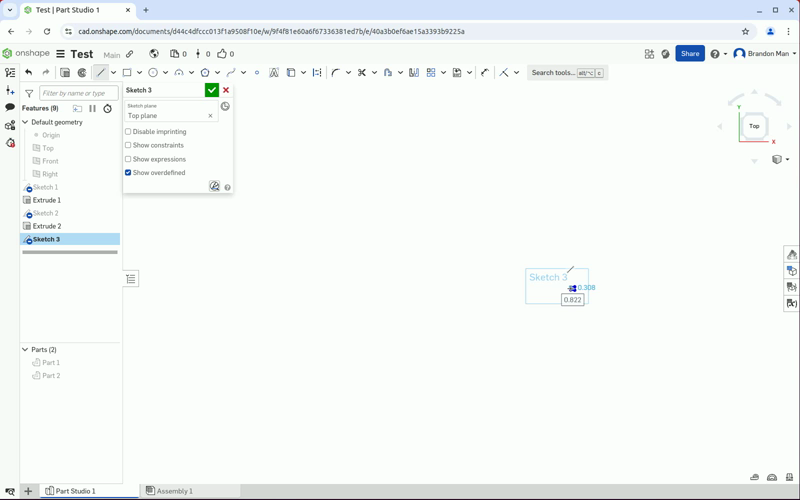
scroll(6)
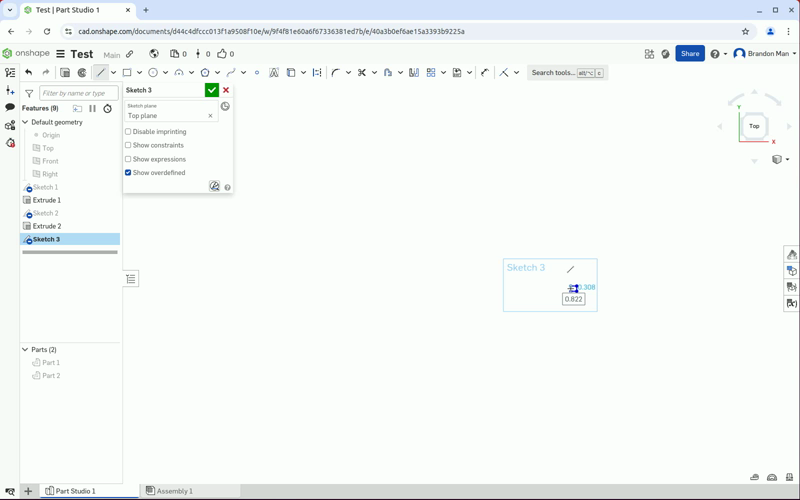
scroll(6)
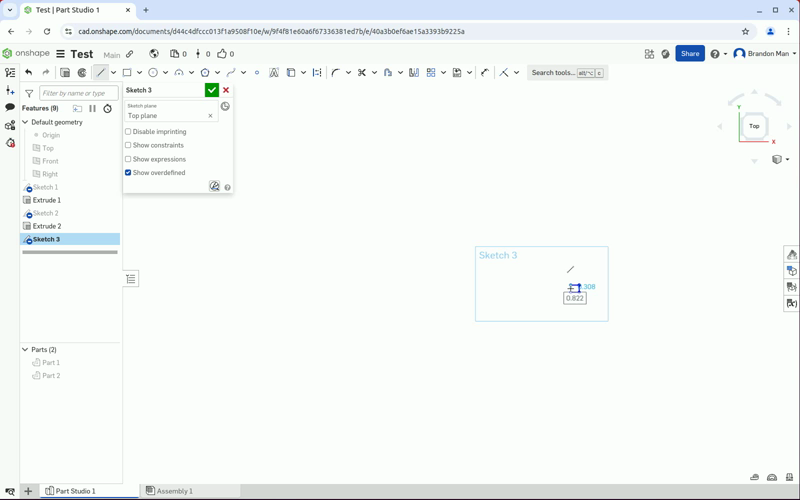
scroll(6)
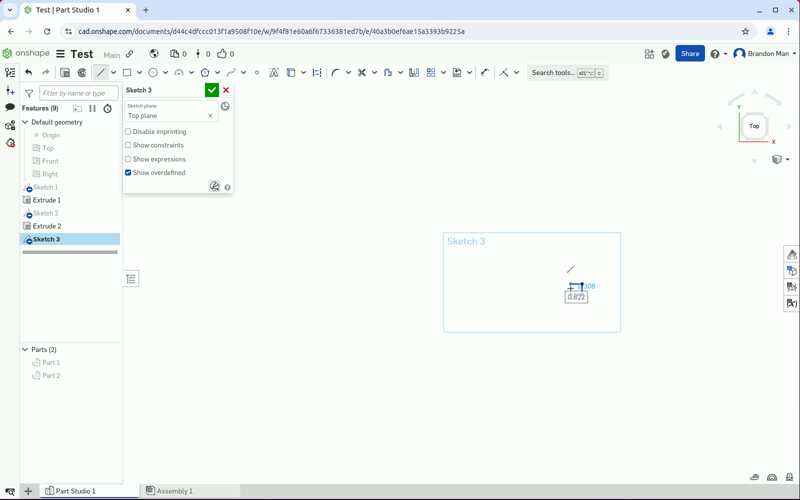
scroll(6)
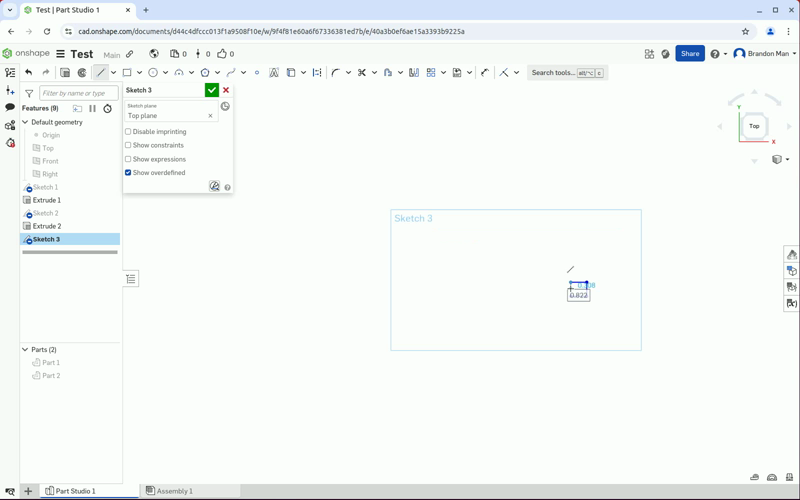
scroll(6)
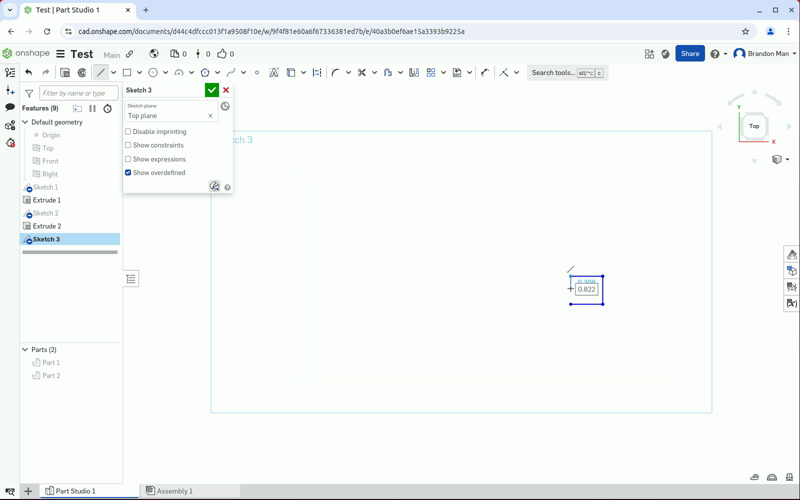
scroll(6)
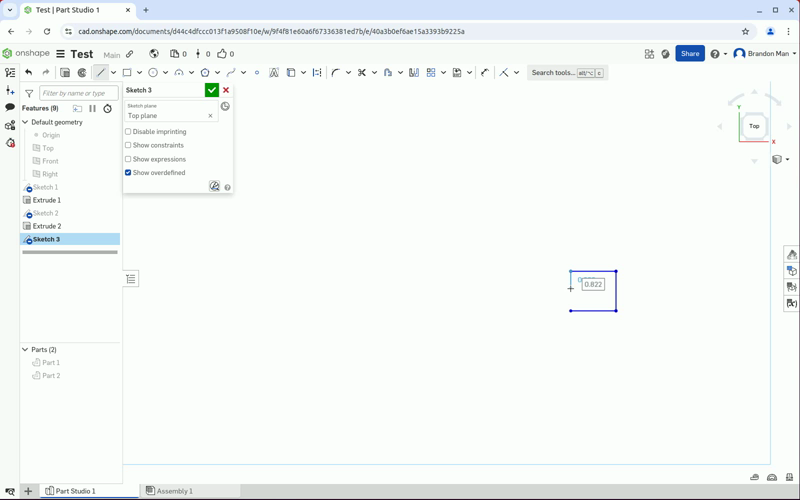
click(570, 288)
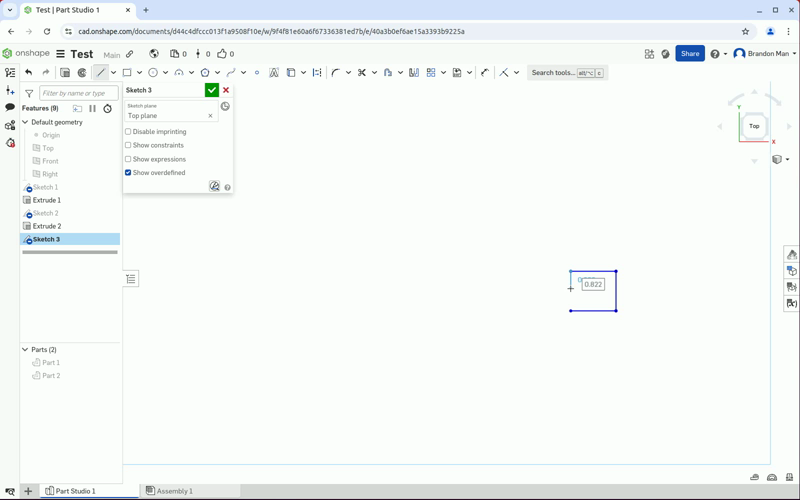
scroll(-6)
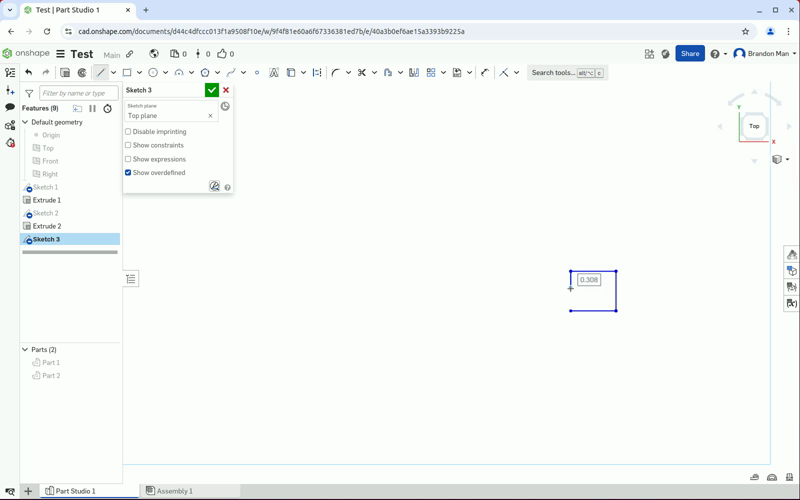
scroll(-6)
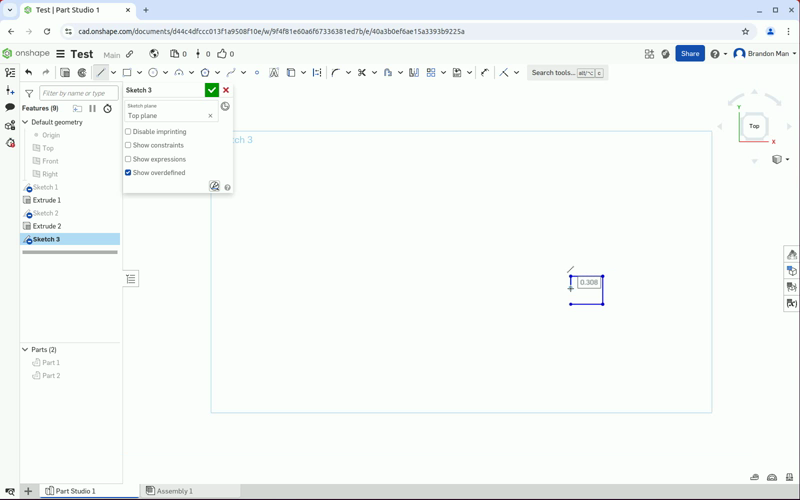
scroll(-6)
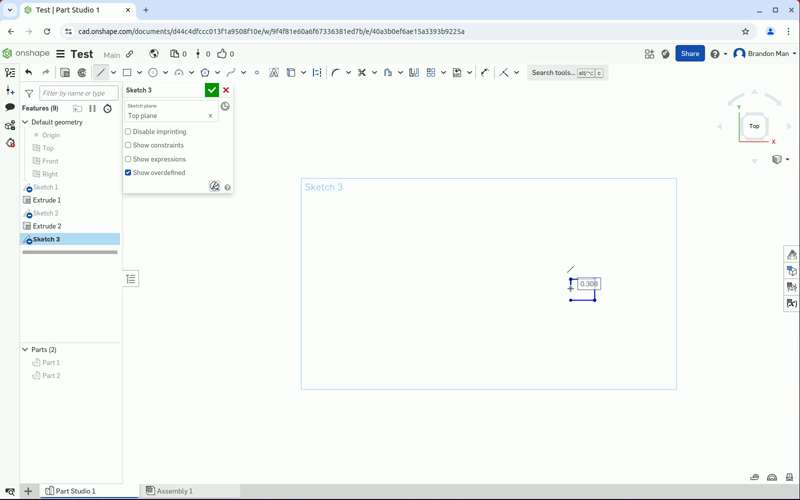
scroll(-6)
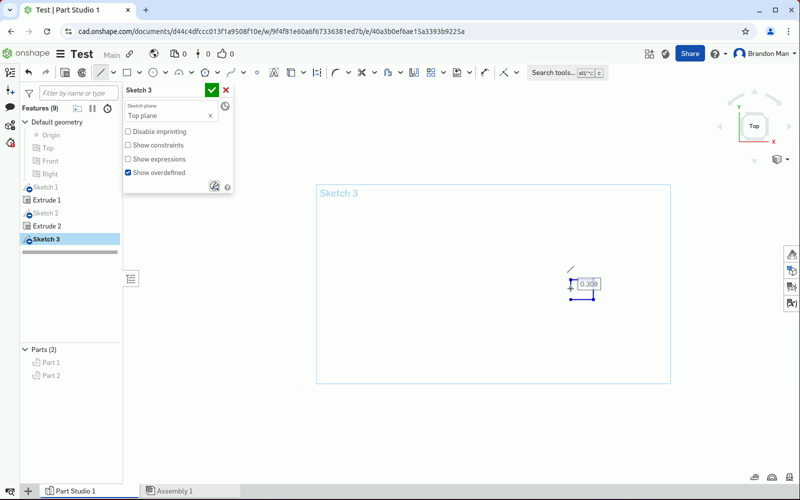
scroll(-6)
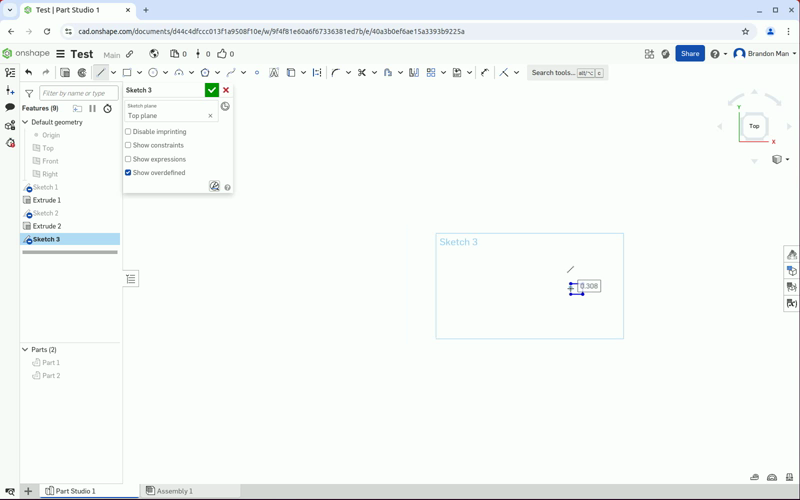
scroll(-6)
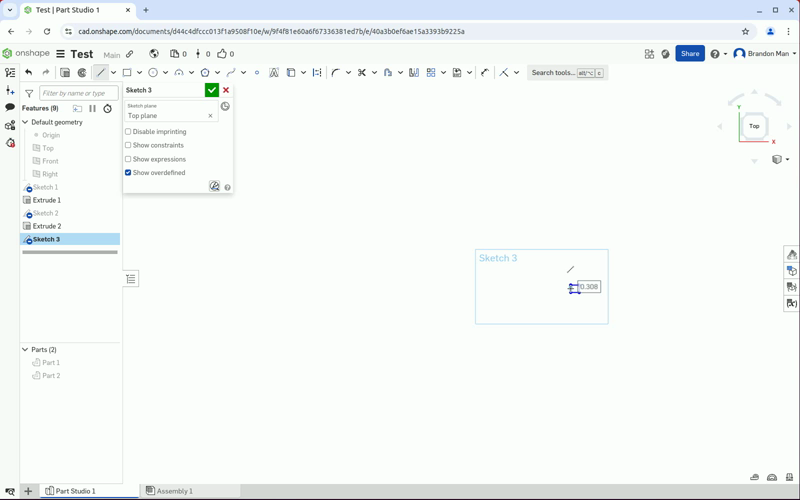
scroll(-6)
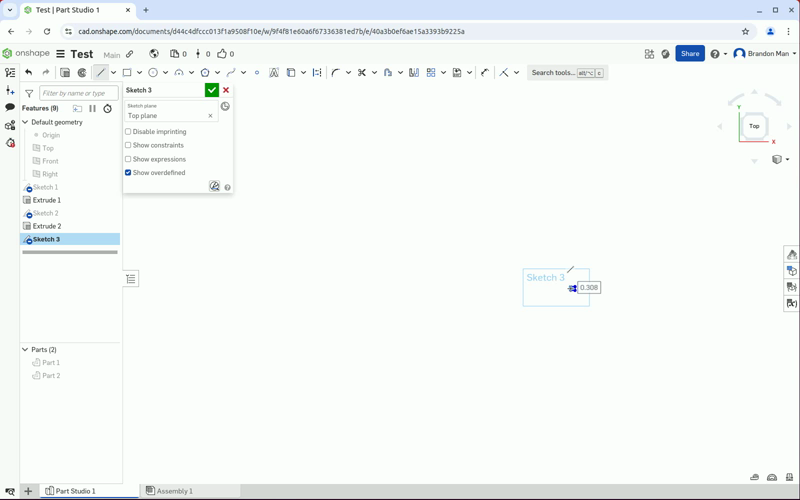
key_up(shift)
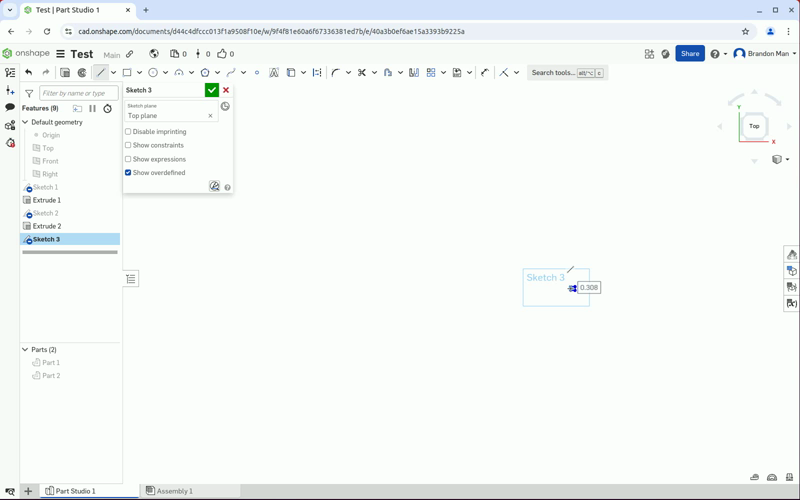
mouse_move(589, 288)
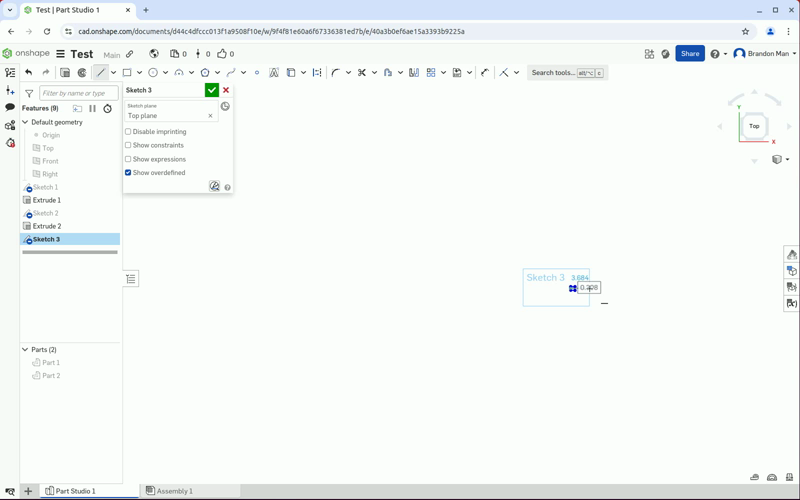
key_down(shift)
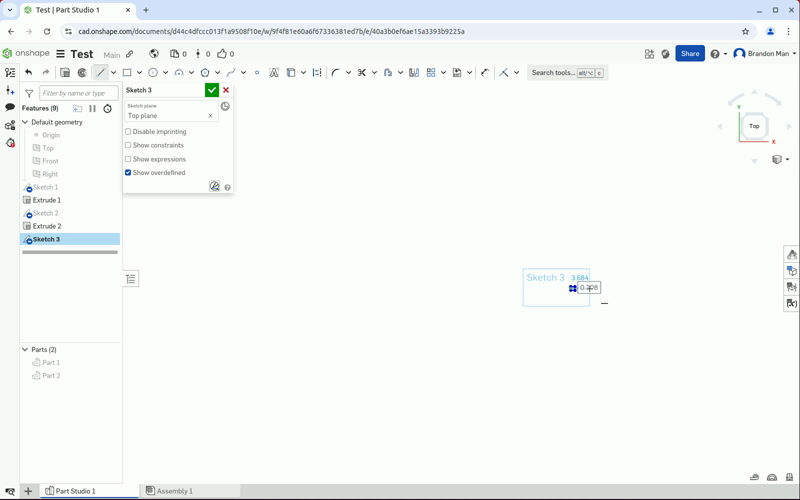
mouse_move(570, 290)
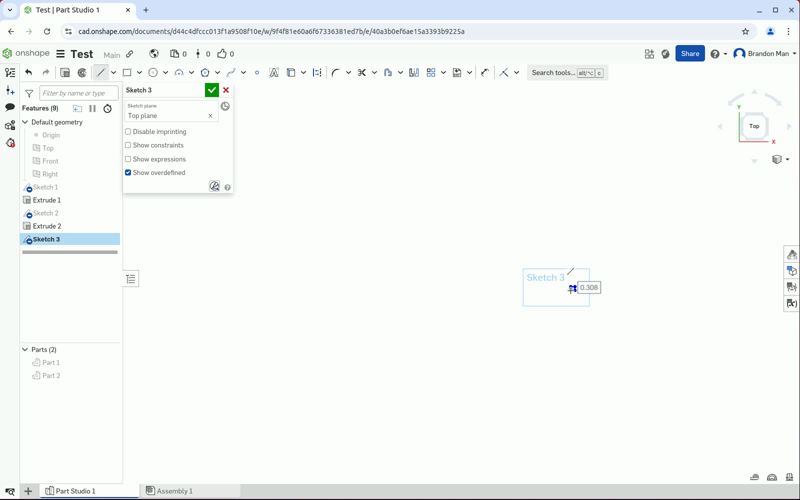
scroll(6)
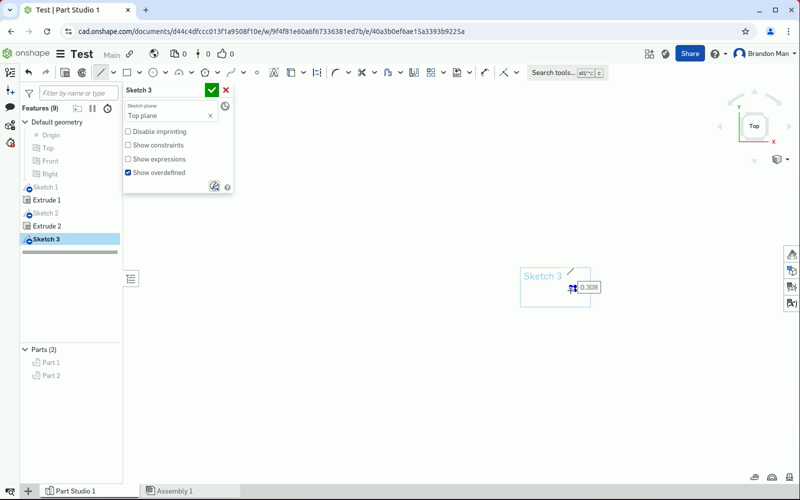
scroll(6)
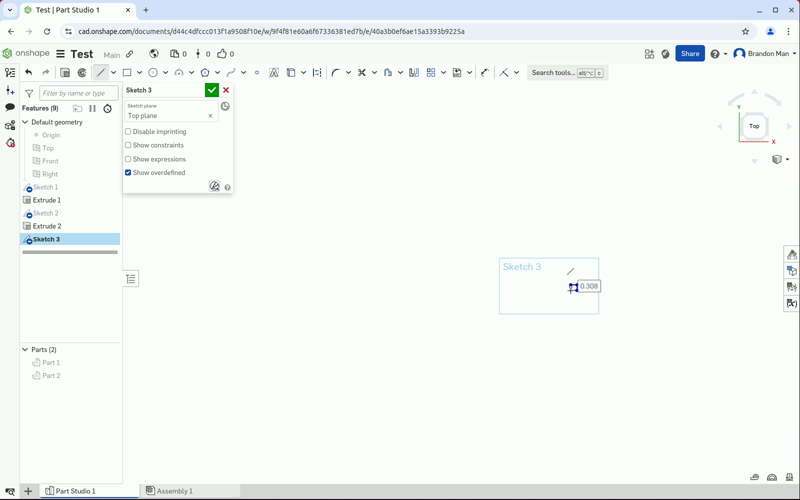
scroll(6)
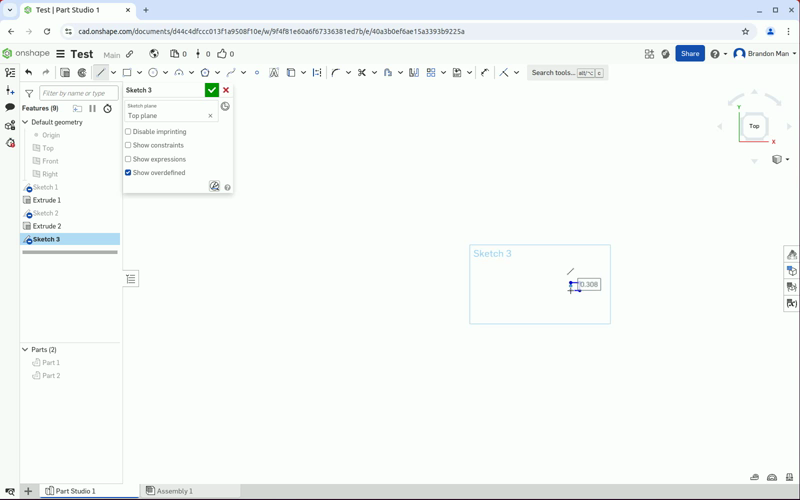
scroll(6)
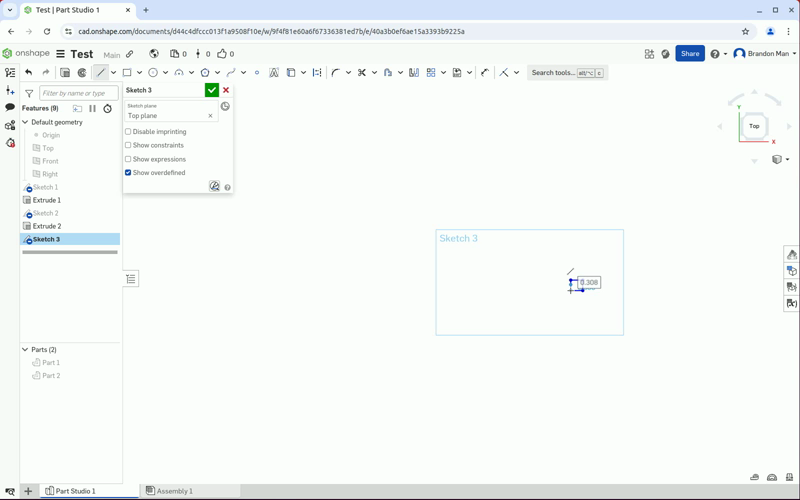
scroll(6)
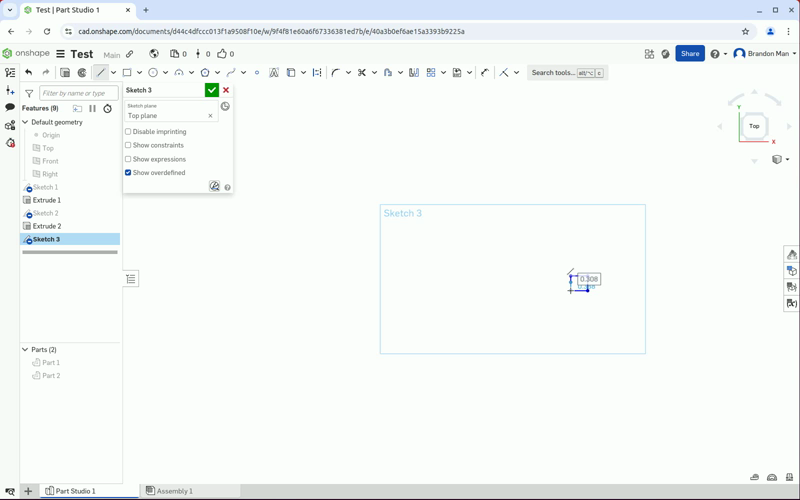
scroll(6)
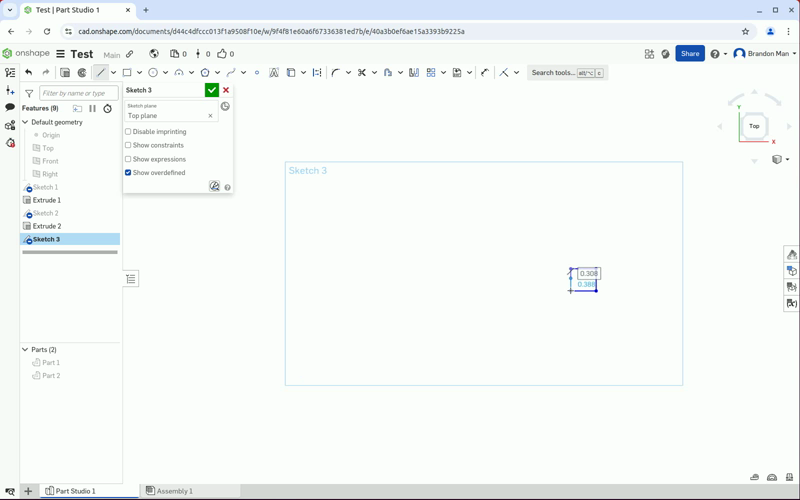
scroll(6)
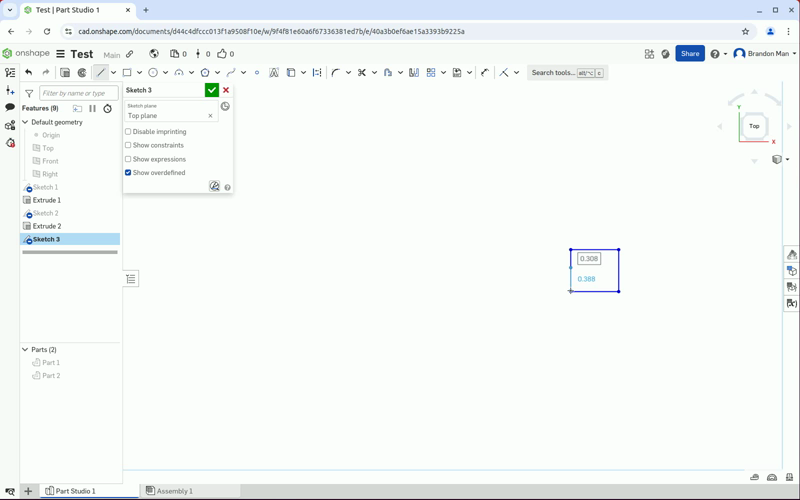
key_up(shift)
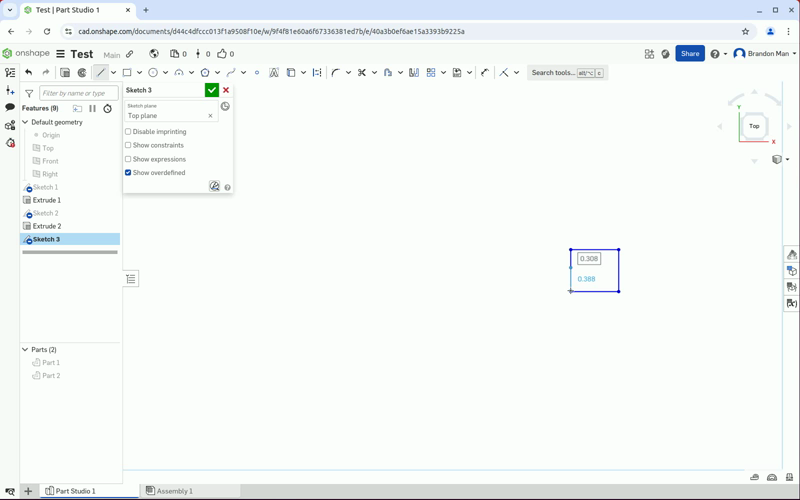
click(570, 290)
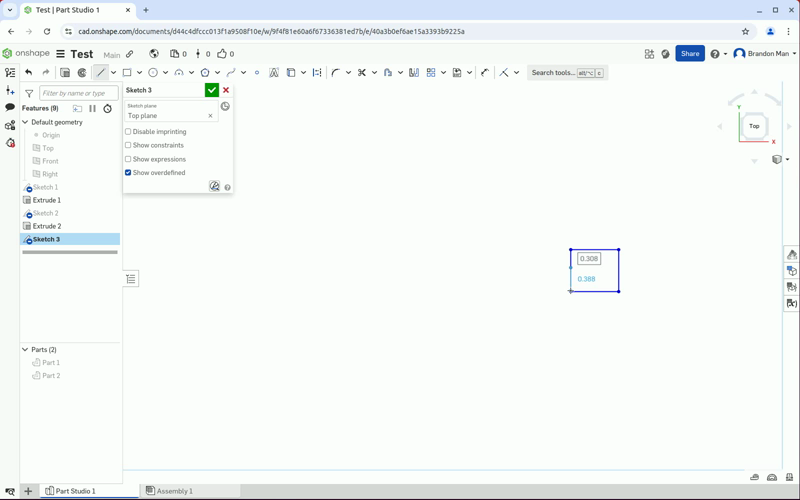
scroll(-6)
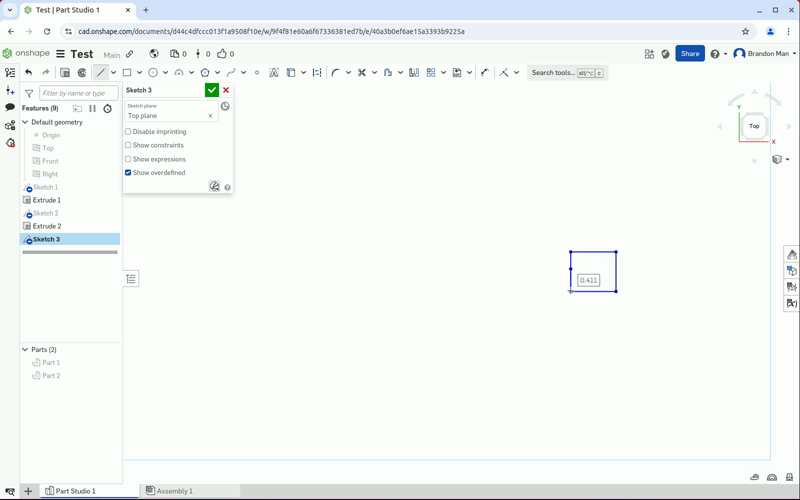
scroll(-6)
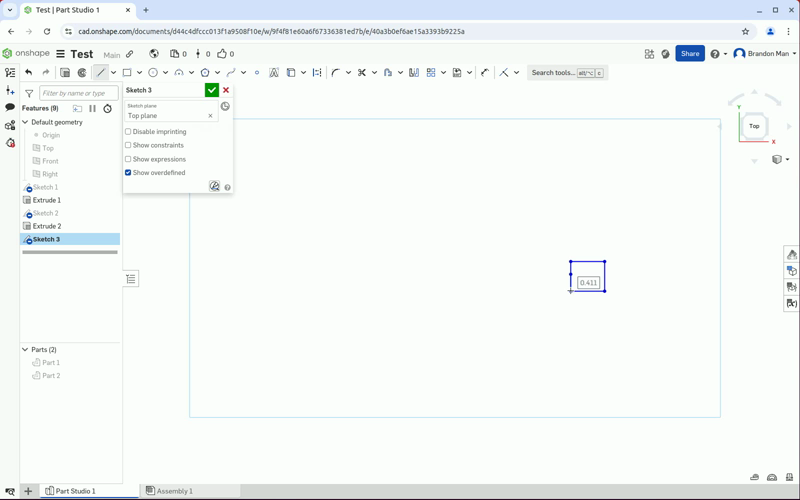
scroll(-6)
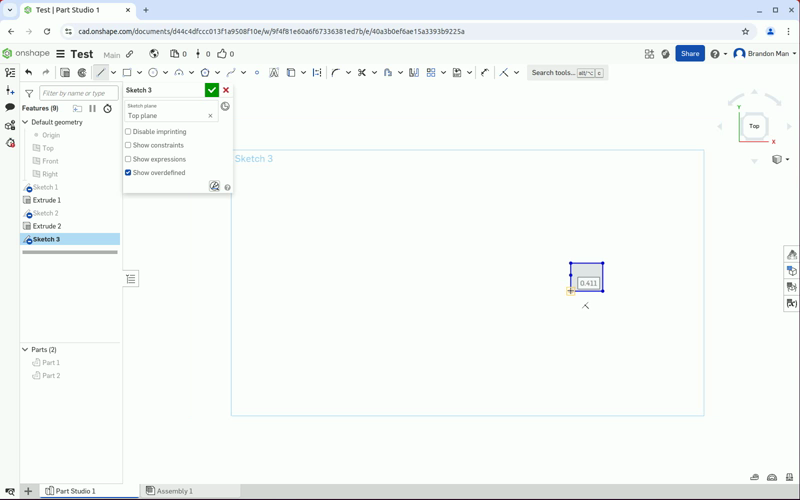
scroll(-6)
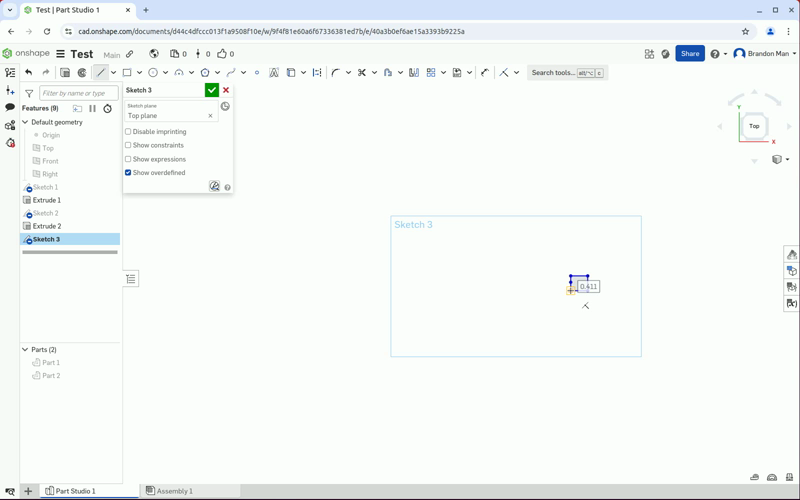
scroll(-6)
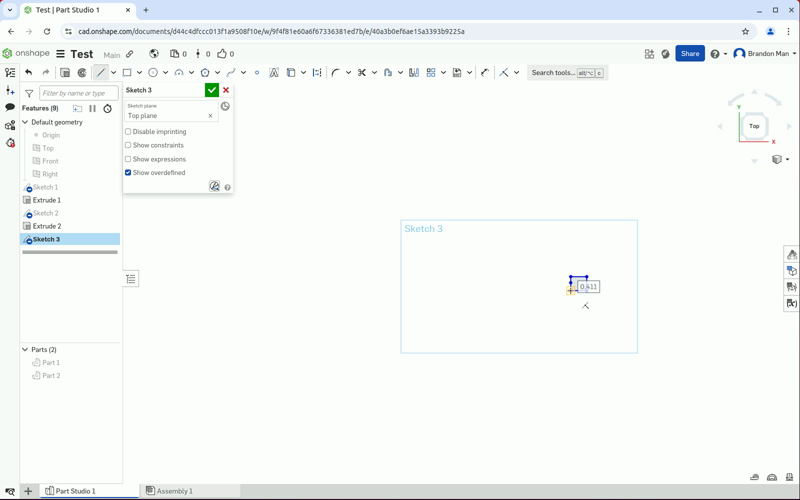
scroll(-6)
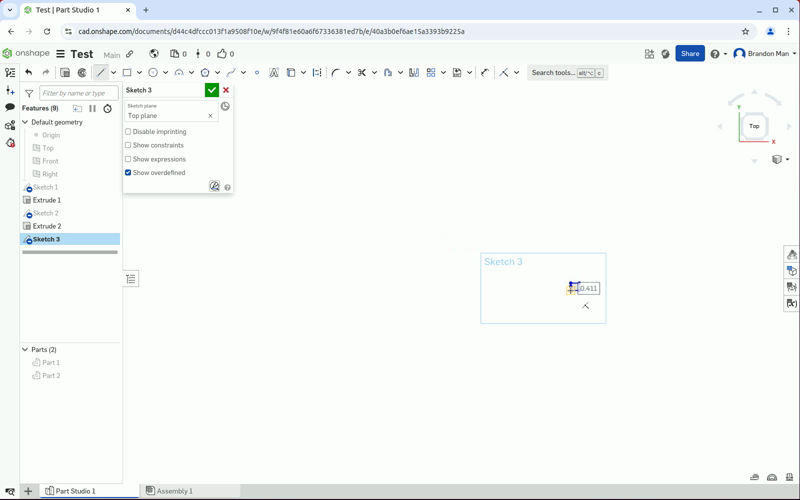
scroll(-6)
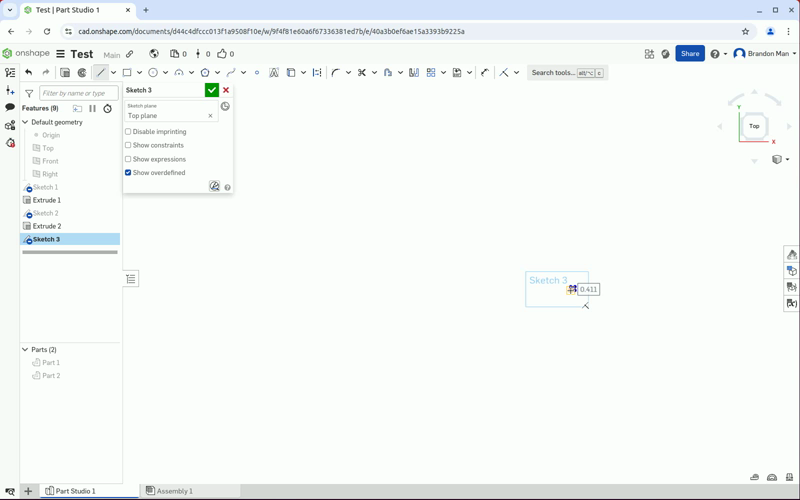
key(esc)
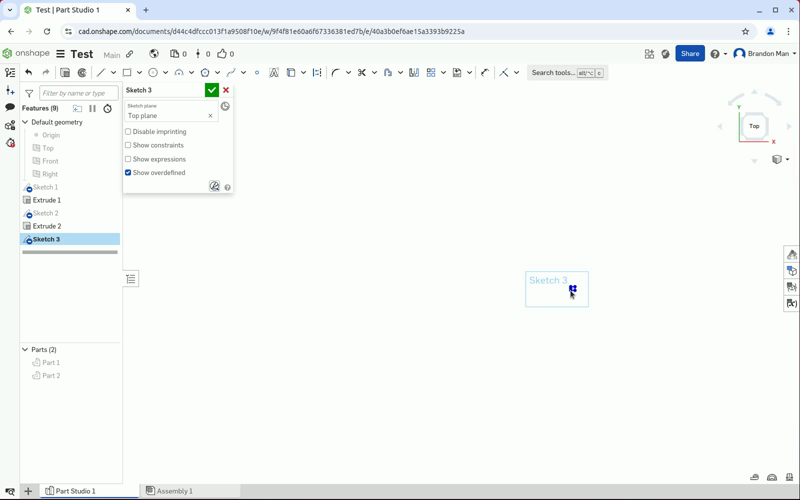
mouse_move(573, 289)
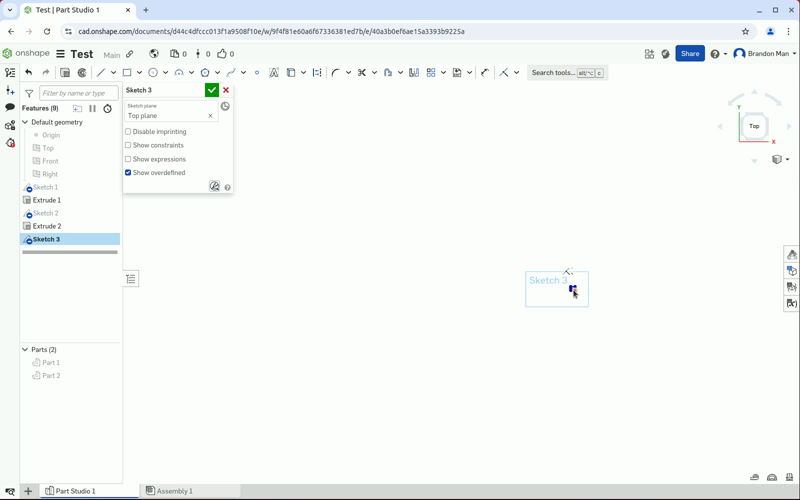
scroll(6)
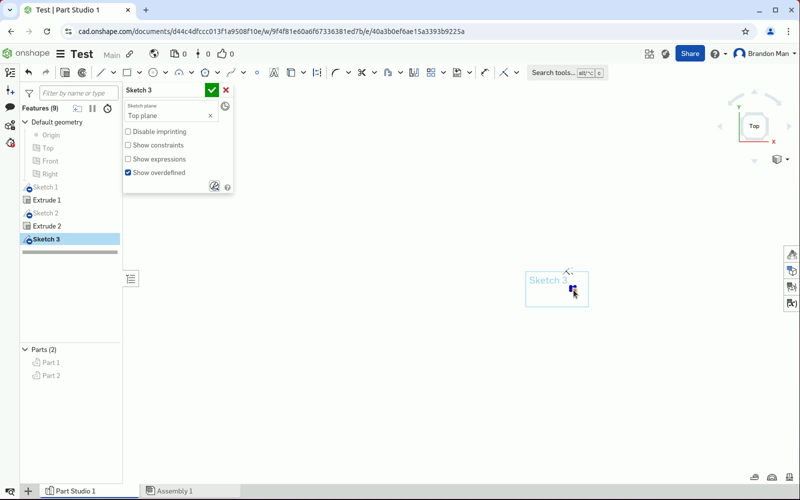
scroll(6)
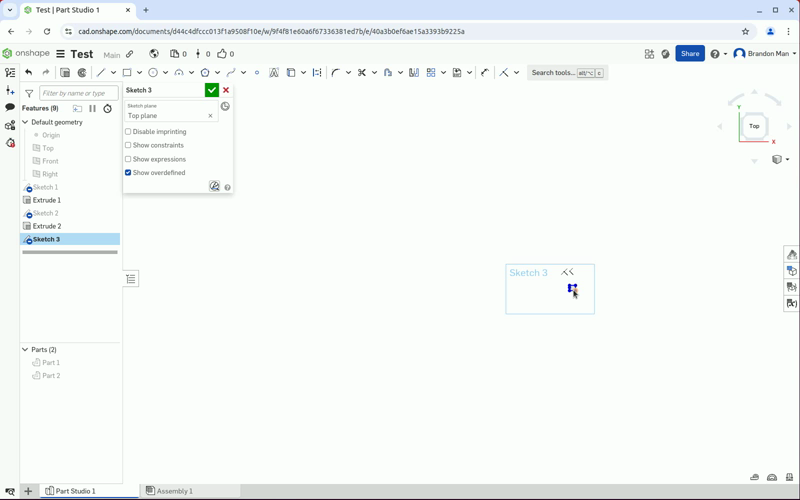
scroll(6)
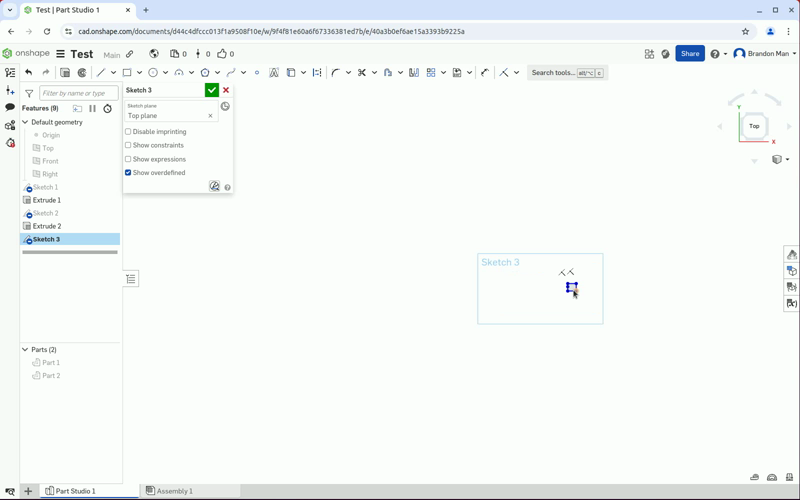
scroll(6)
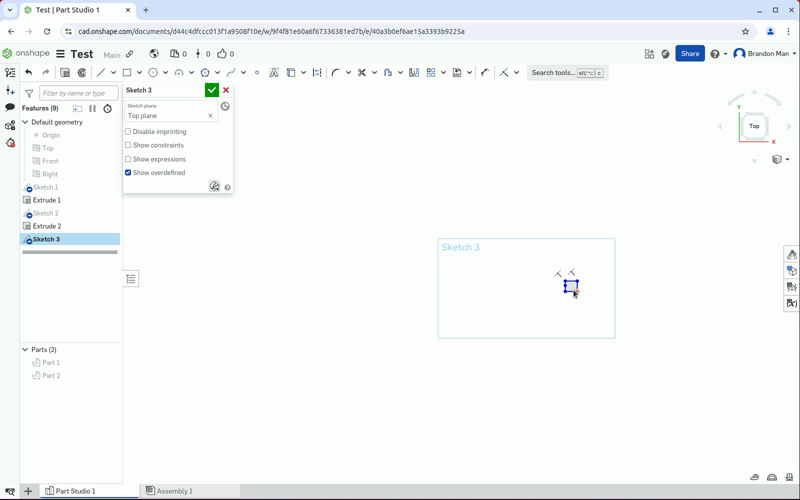
scroll(6)
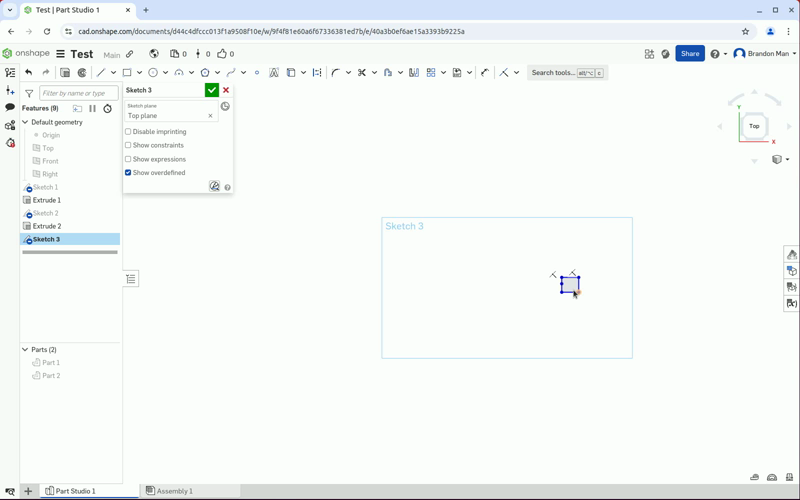
scroll(6)
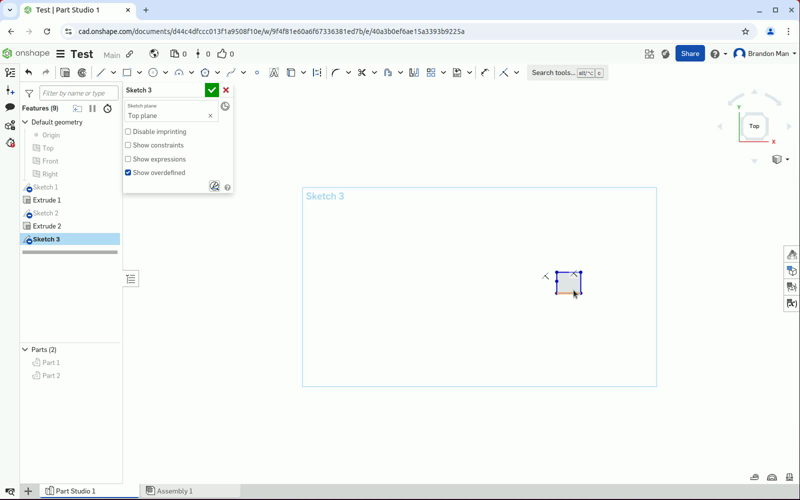
scroll(6)
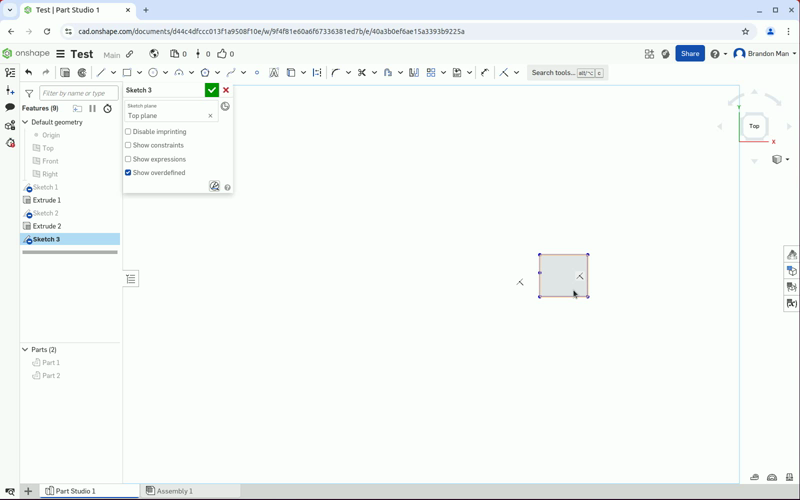
click(573, 289)
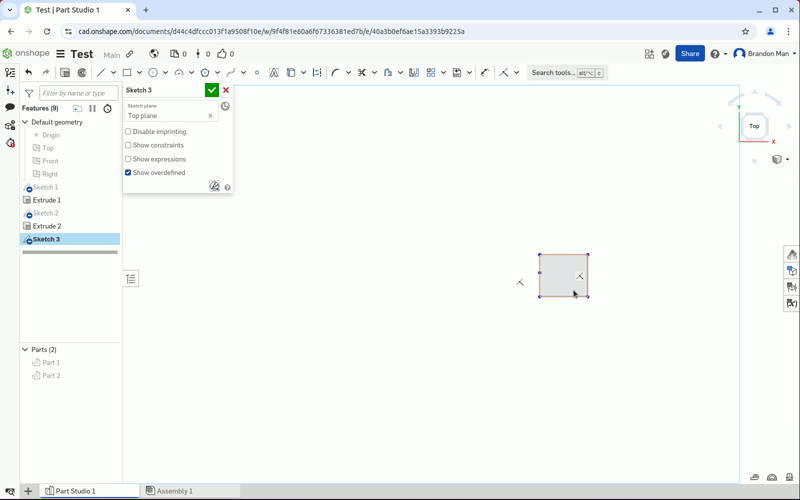
scroll(-6)
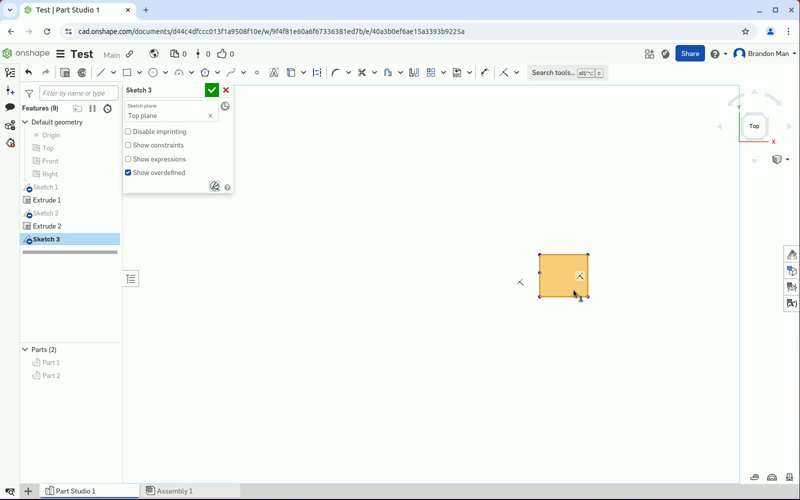
scroll(-6)
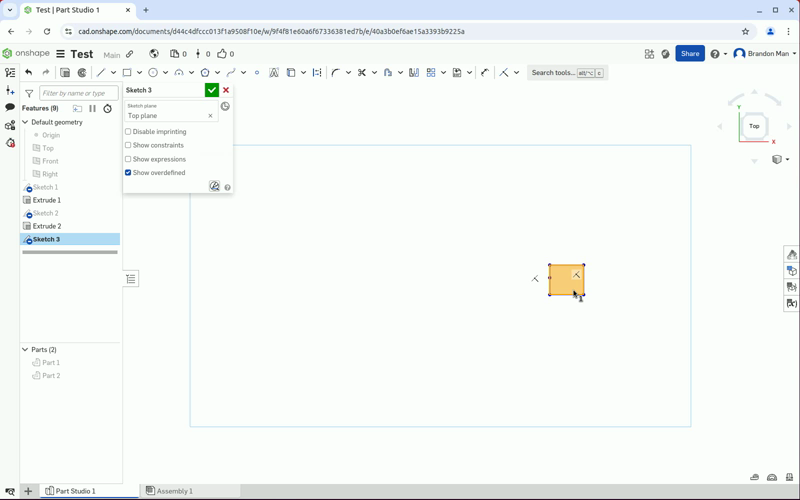
scroll(-6)
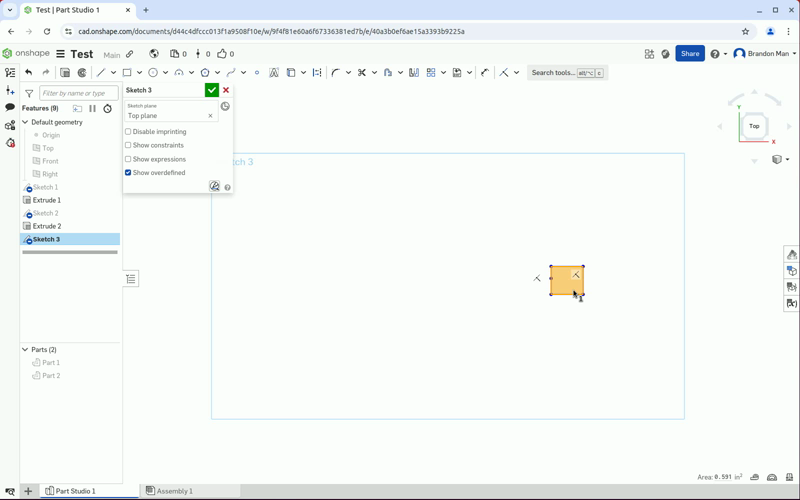
scroll(-6)
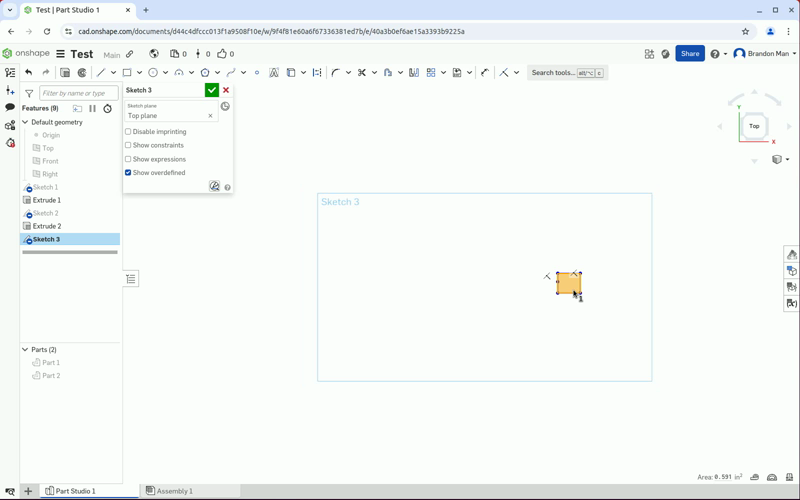
scroll(-6)
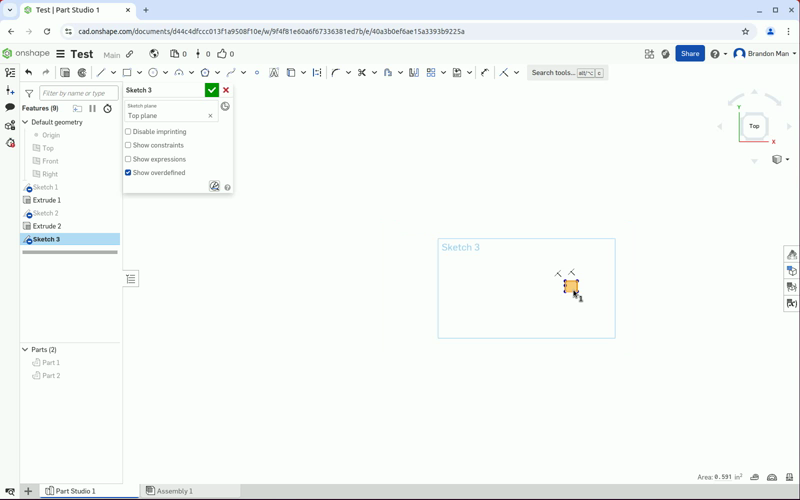
scroll(-6)
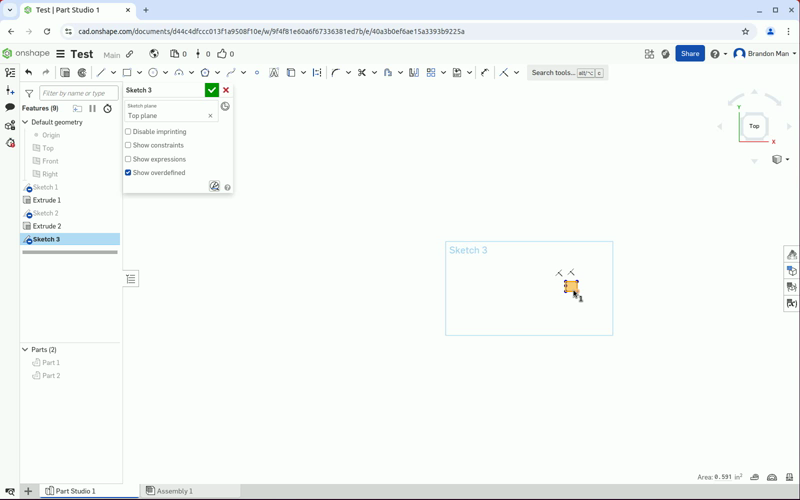
scroll(-6)
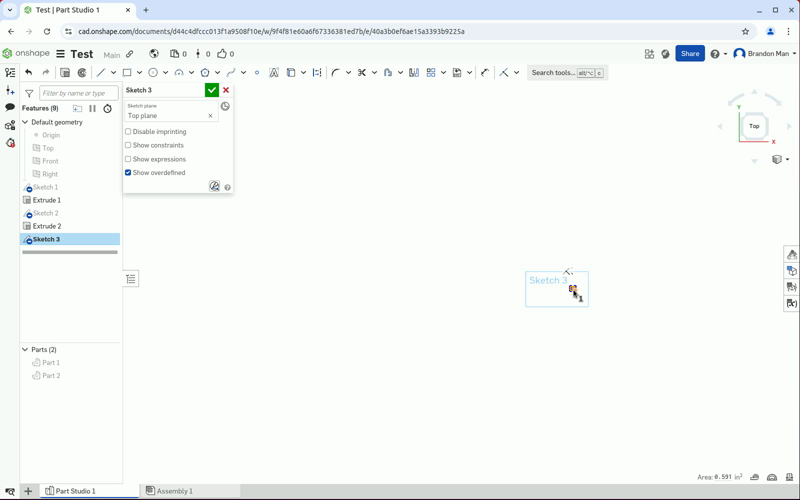
mouse_move(73, 352)
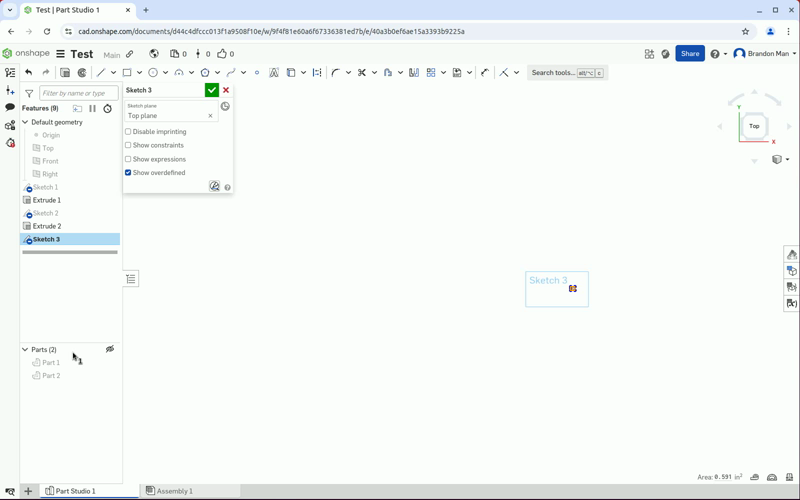
key(shift+y)
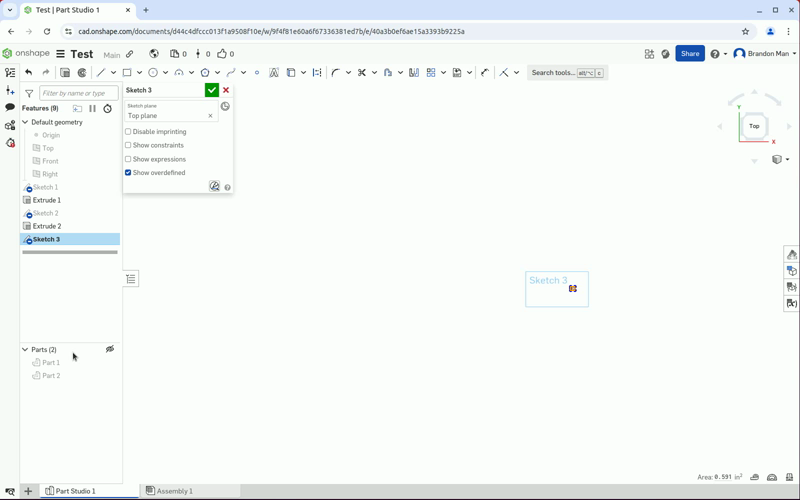
key(shift+e)
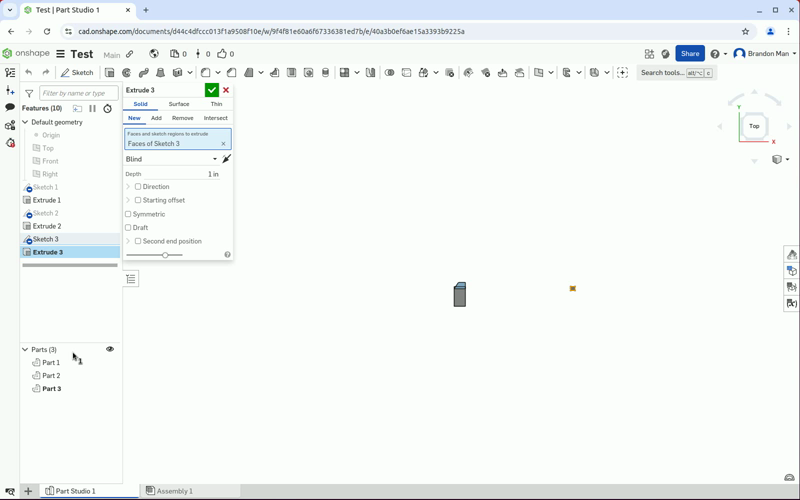
mouse_move(143, 106)
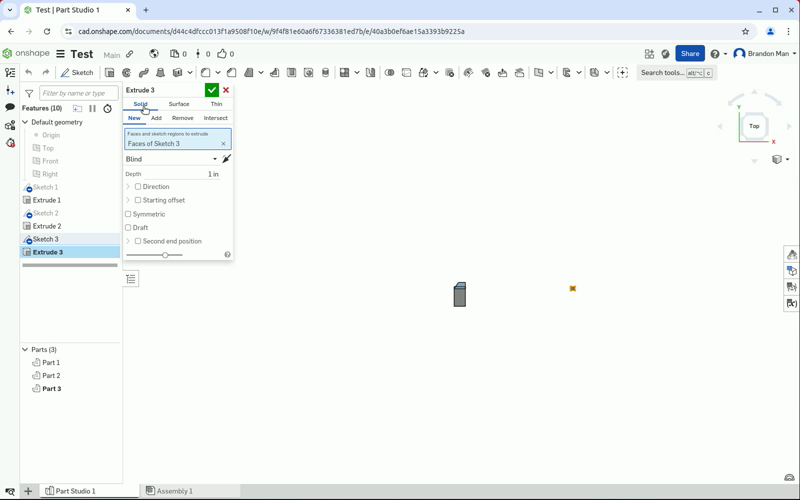
click(143, 106)
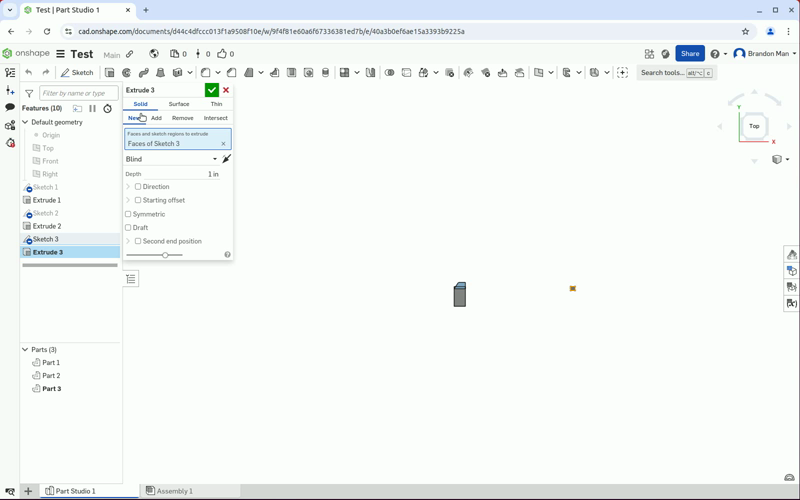
mouse_move(137, 120)
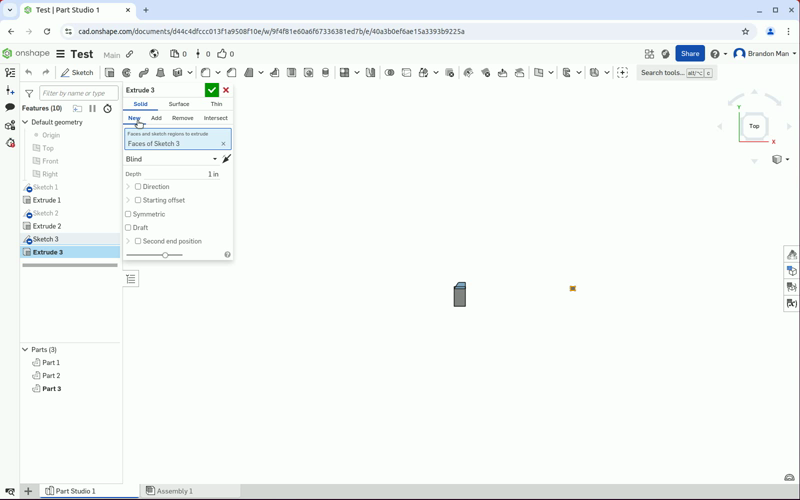
click(137, 120)
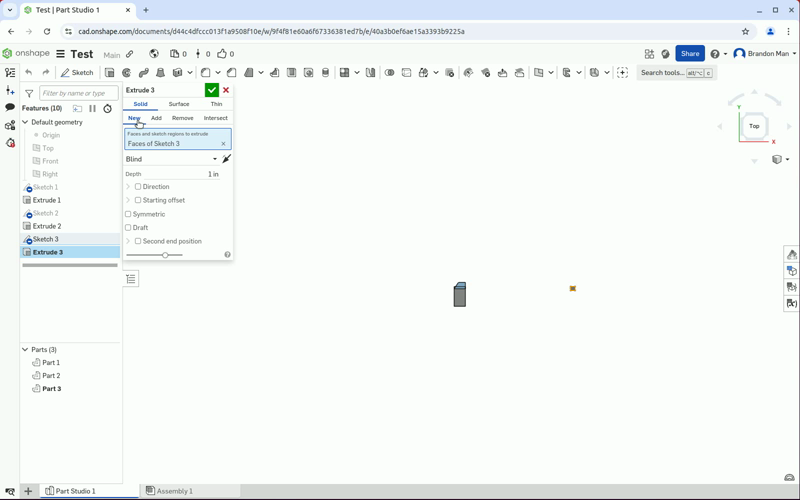
key(tab, 4)
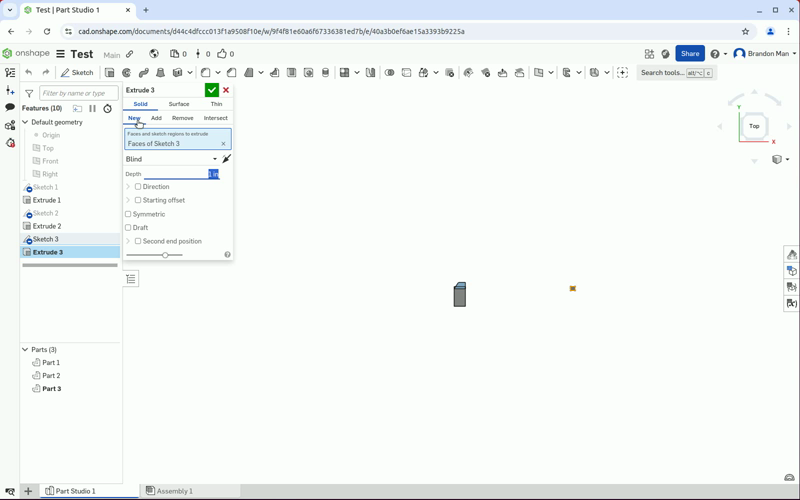
text(0.482)
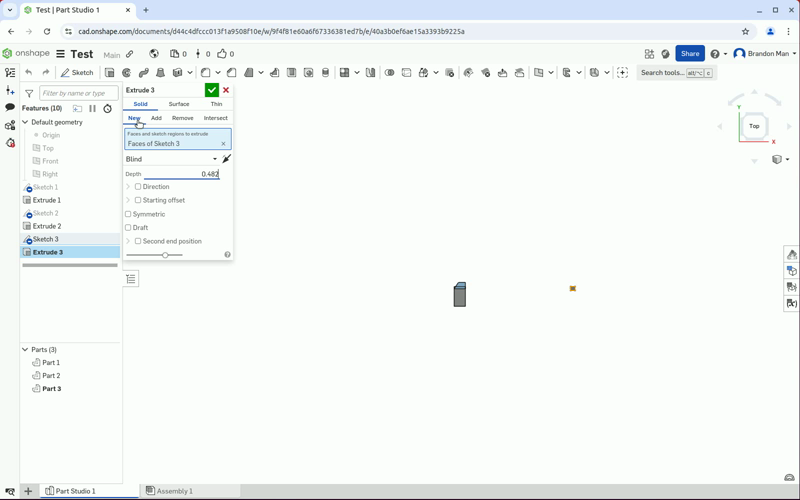
key(tab, 3)
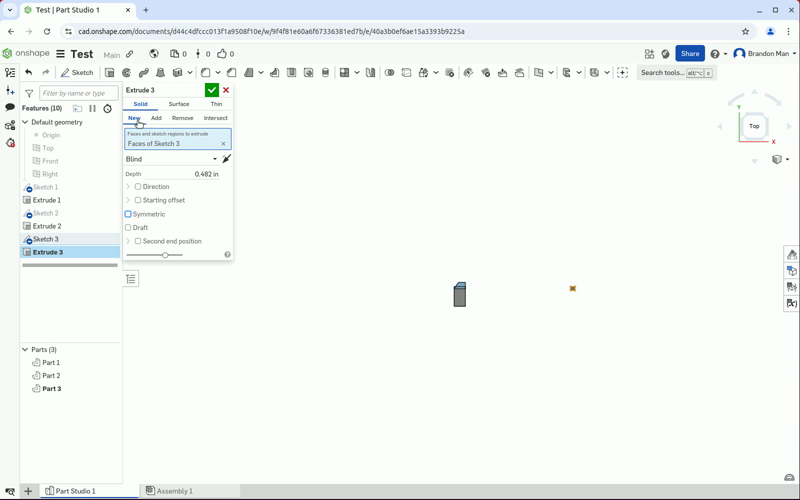
key(space)
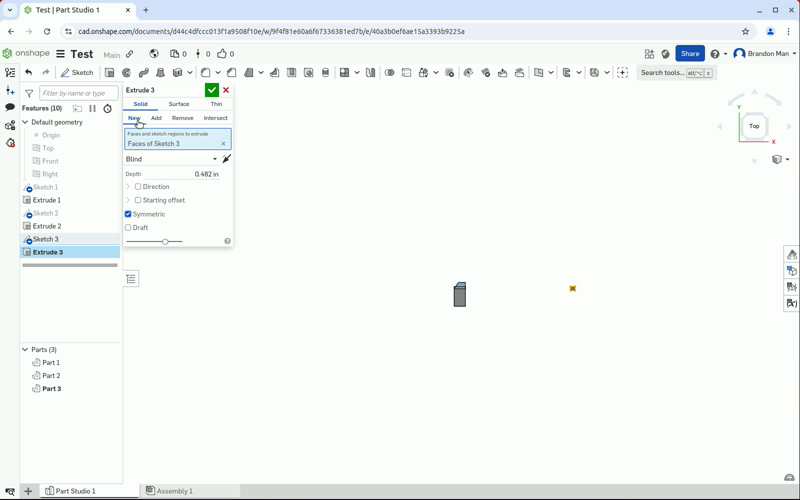
key(enter)
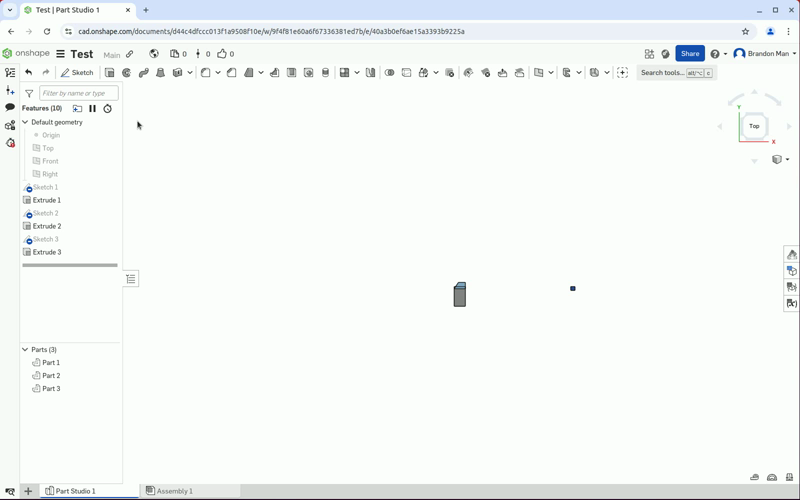
key(shift+h)
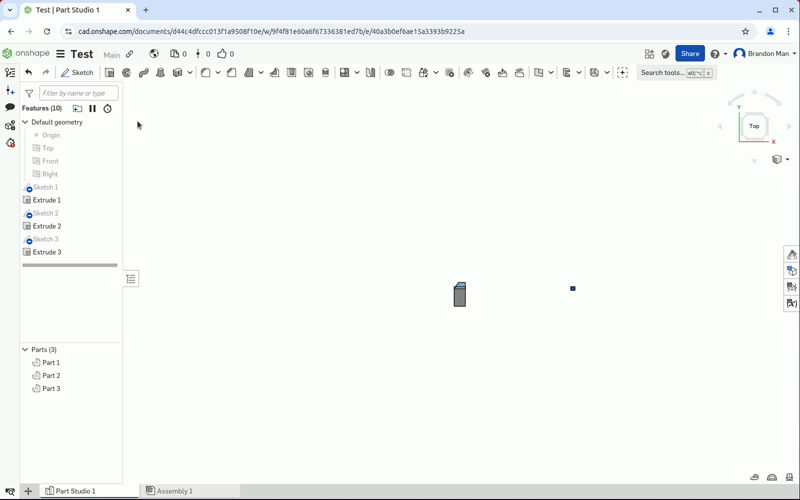
key(shift+h)
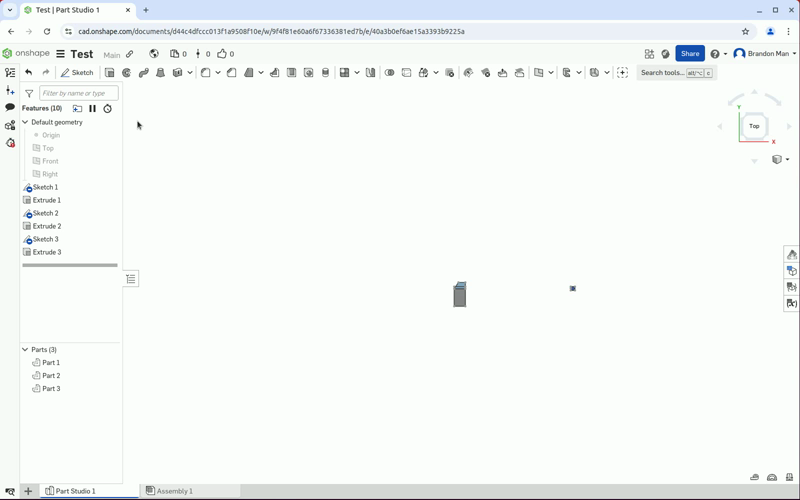
key(shift+7)
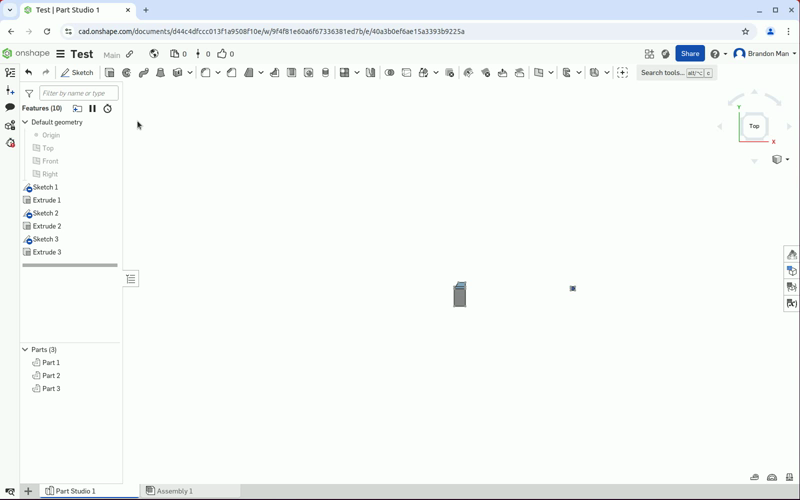
key(up, 3)
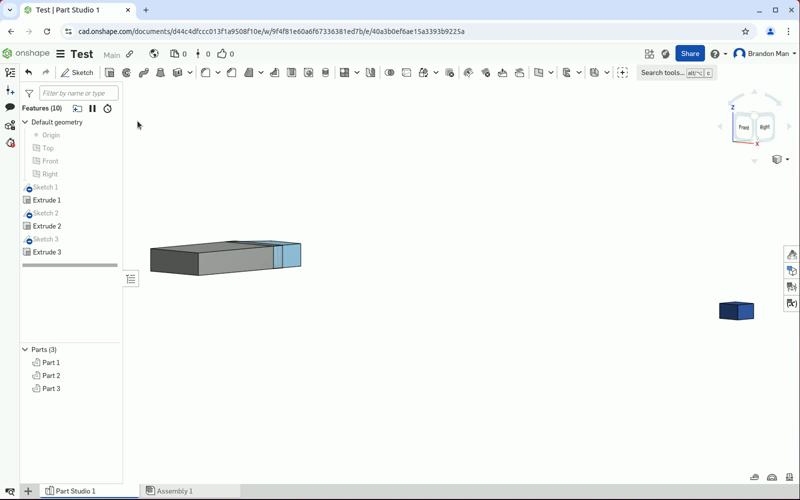
key(left, 3)
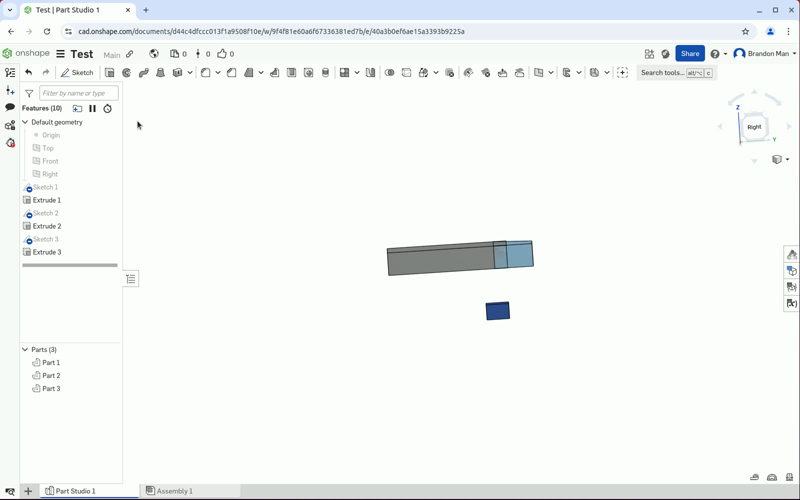
key(right, 3)
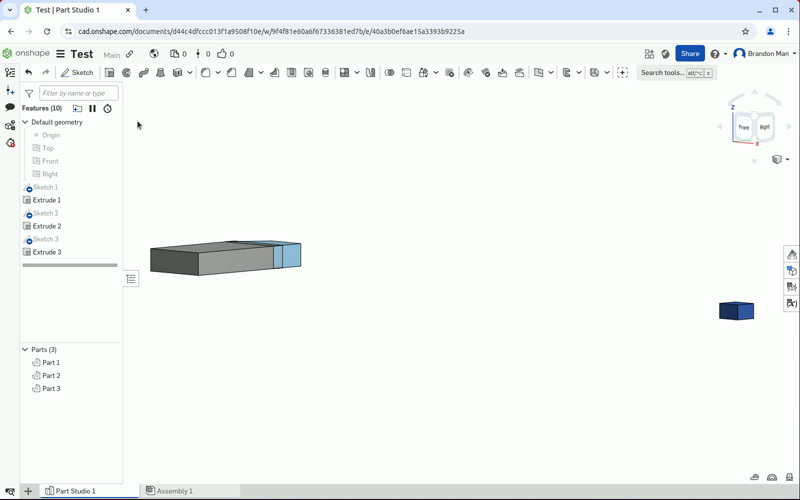
key(down, 3)
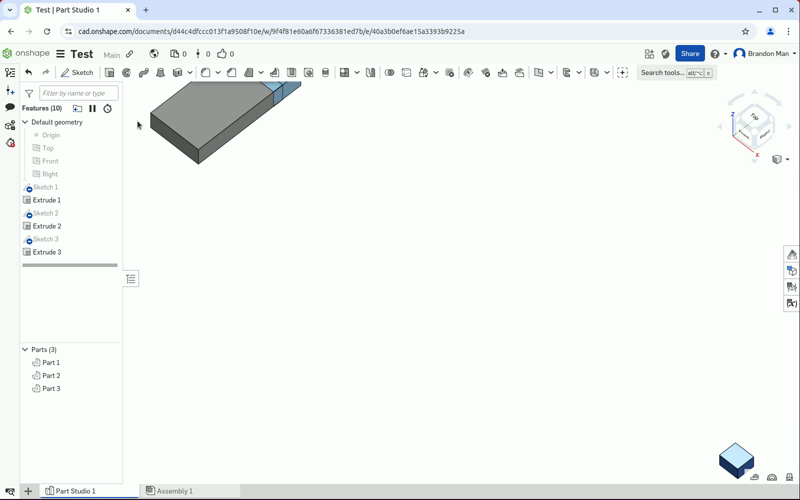
mouse_move(73, 189)
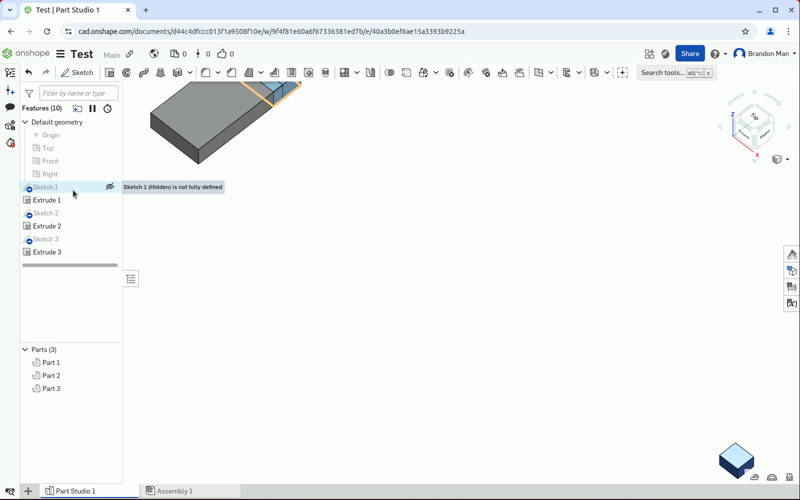
click(73, 189)